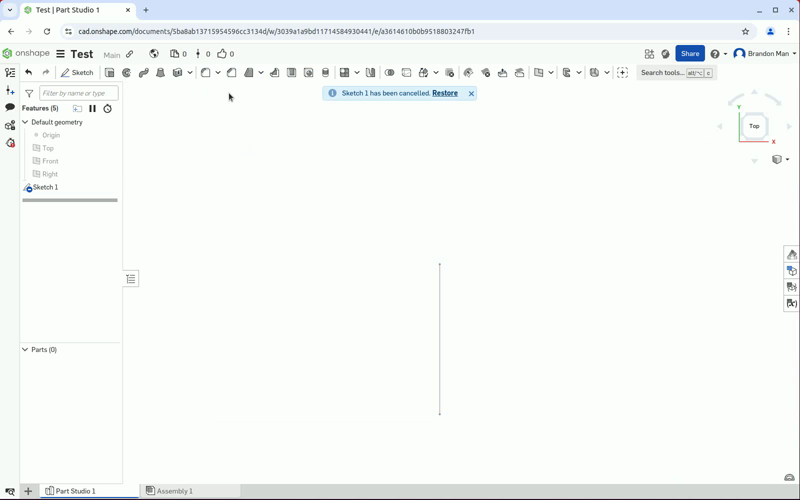
key(shift+h)
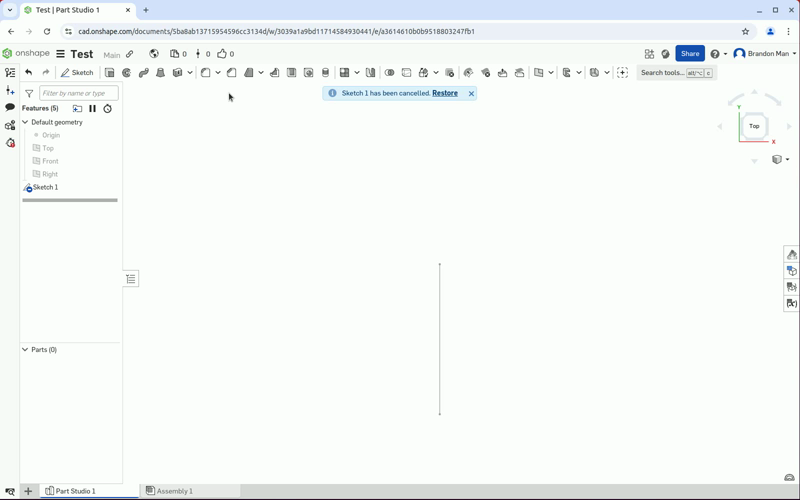
key(shift+s)
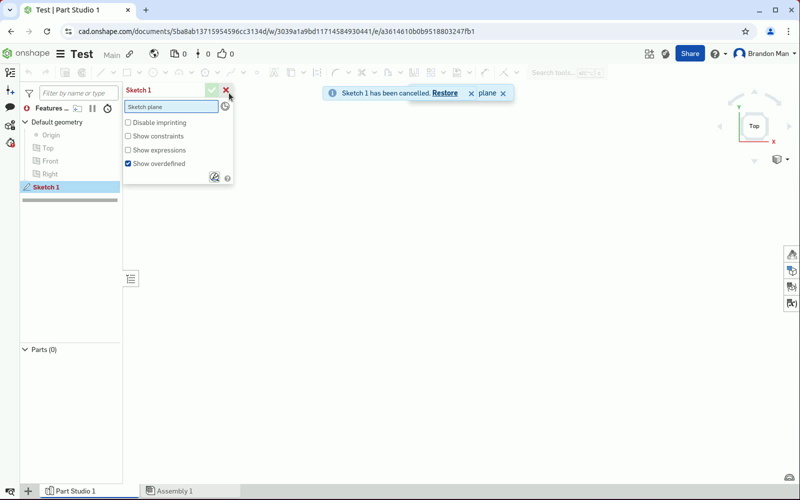
mouse_move(73, 150)
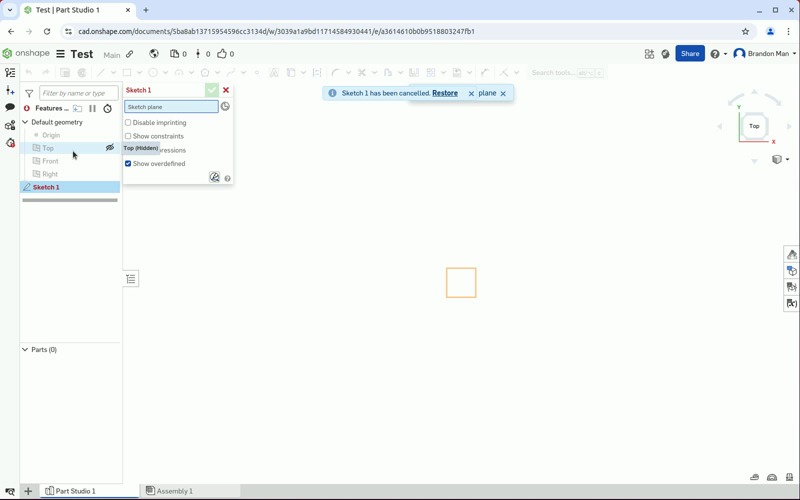
click(73, 150)
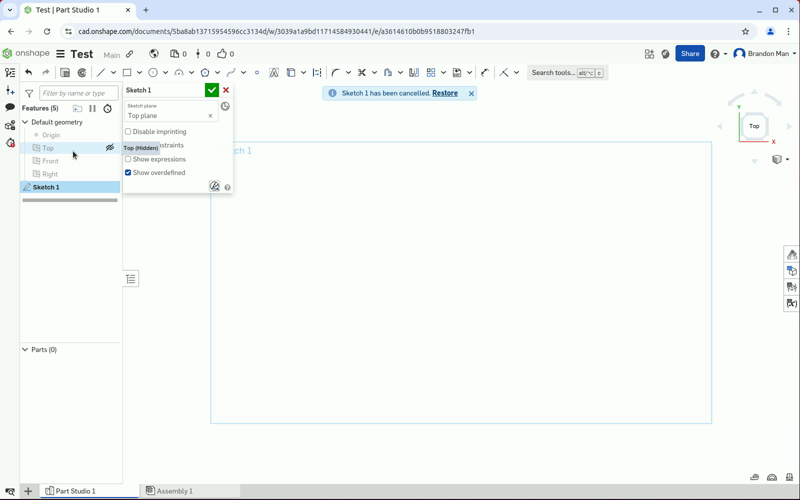
mouse_move(73, 352)
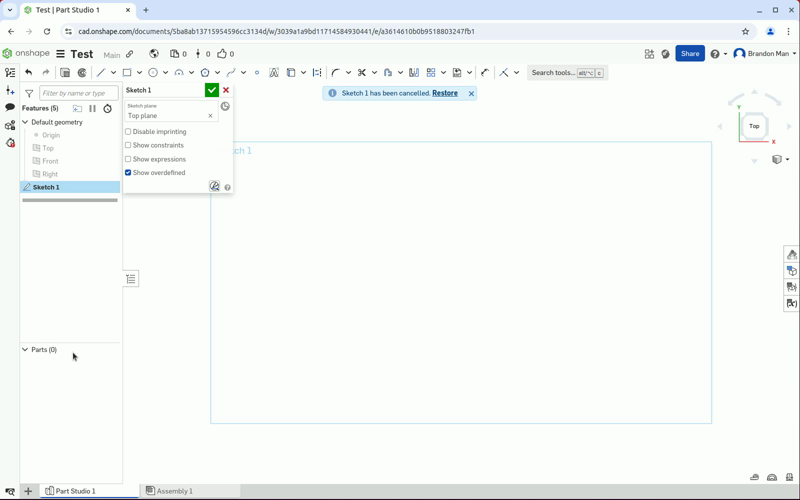
key(y)
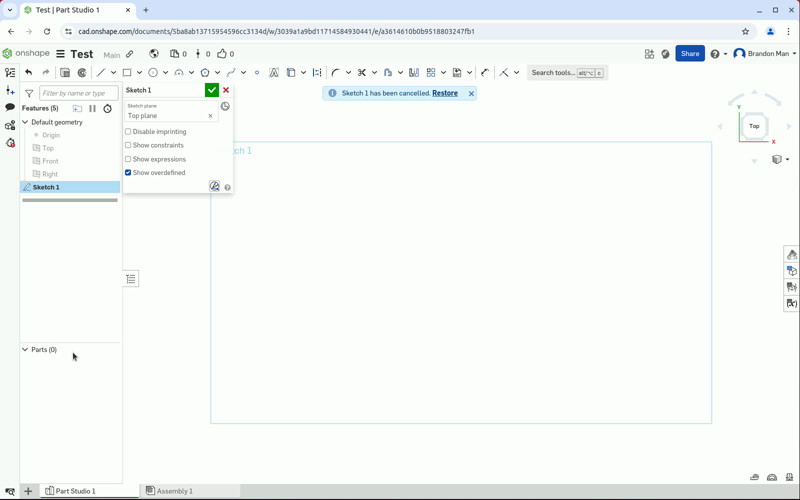
key(l)
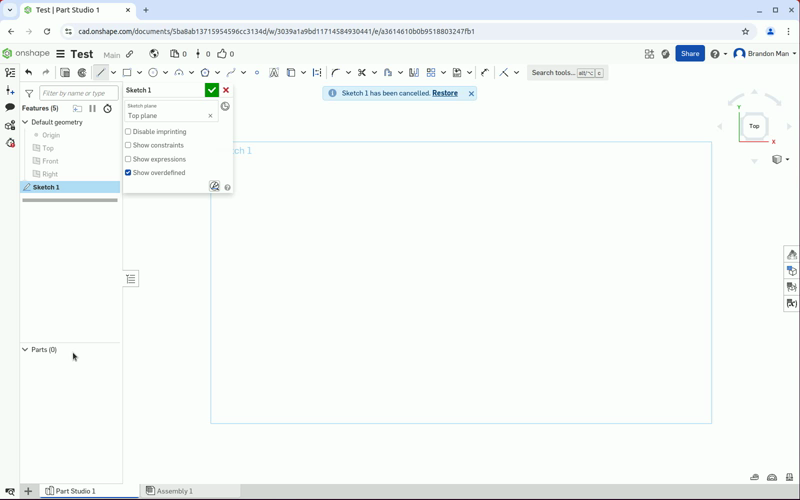
key_down(shift)
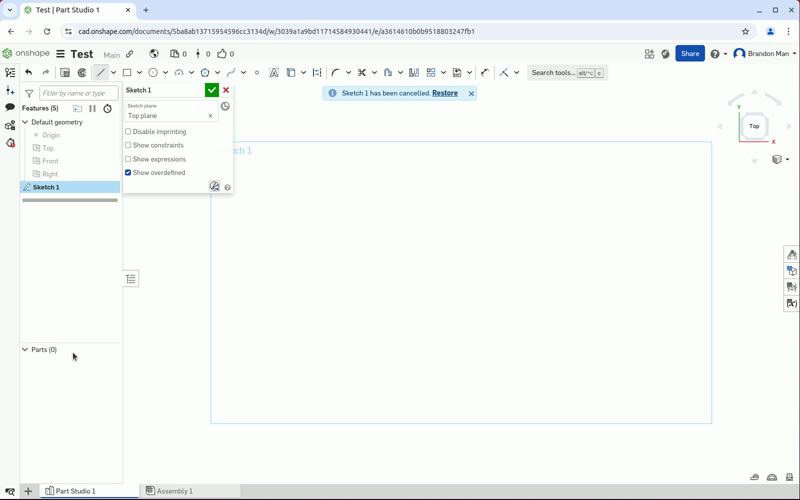
mouse_move(460, 282)
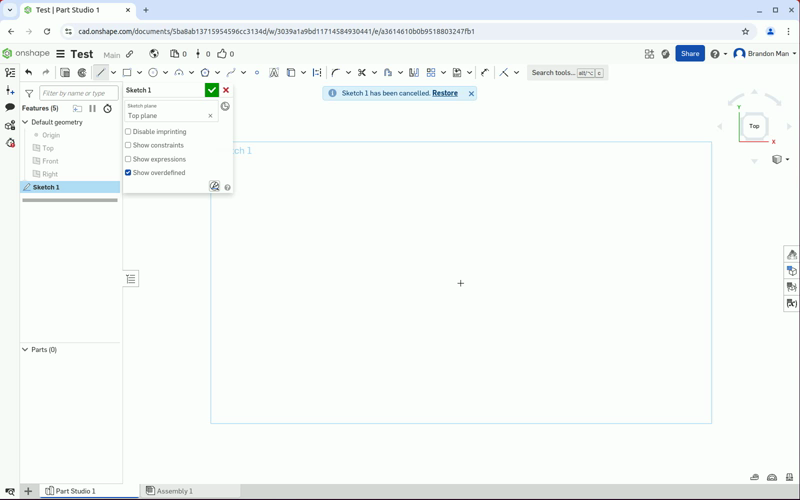
click(460, 282)
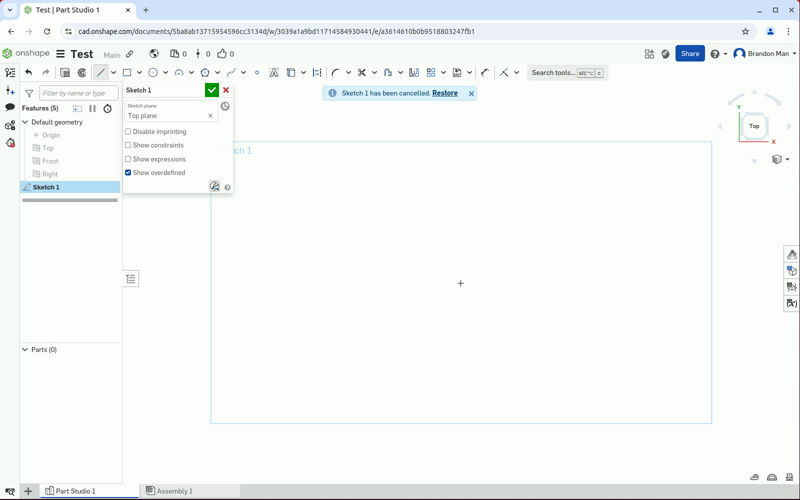
key_up(shift)
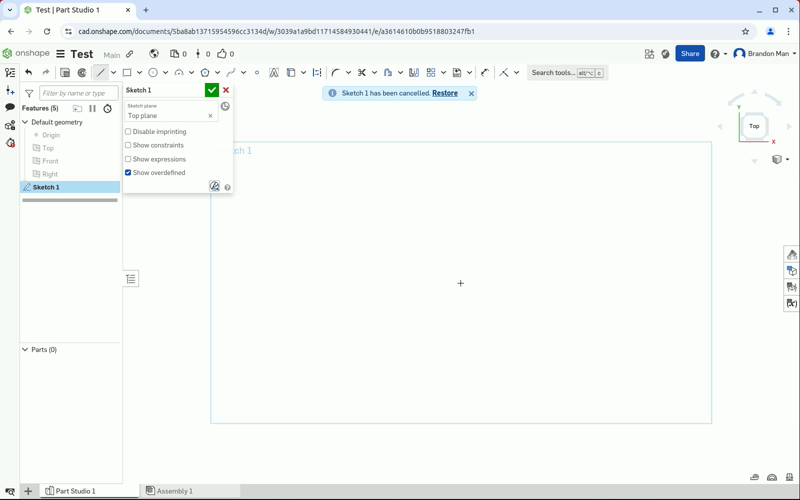
key_down(shift)
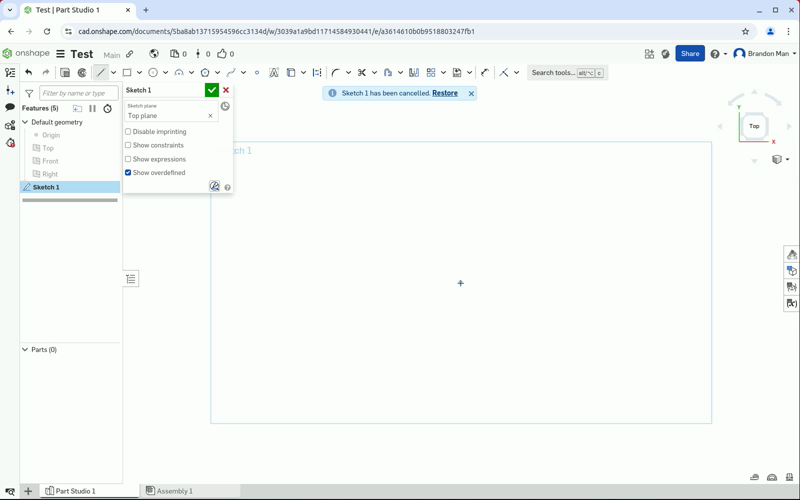
mouse_move(573, 282)
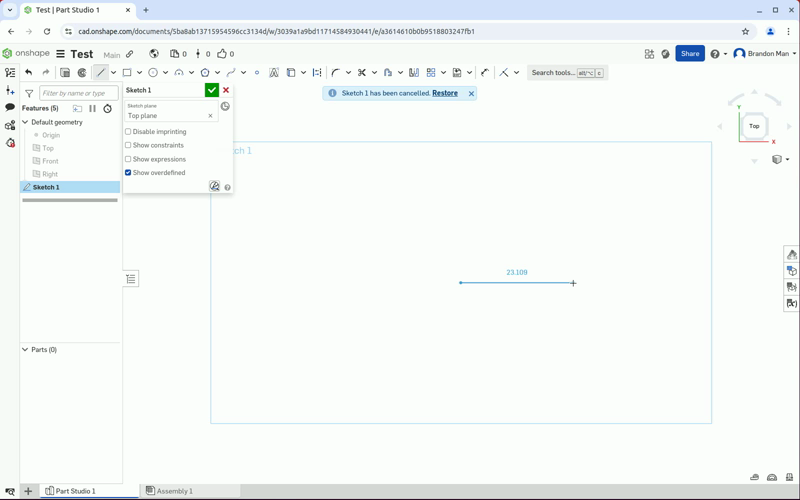
click(573, 282)
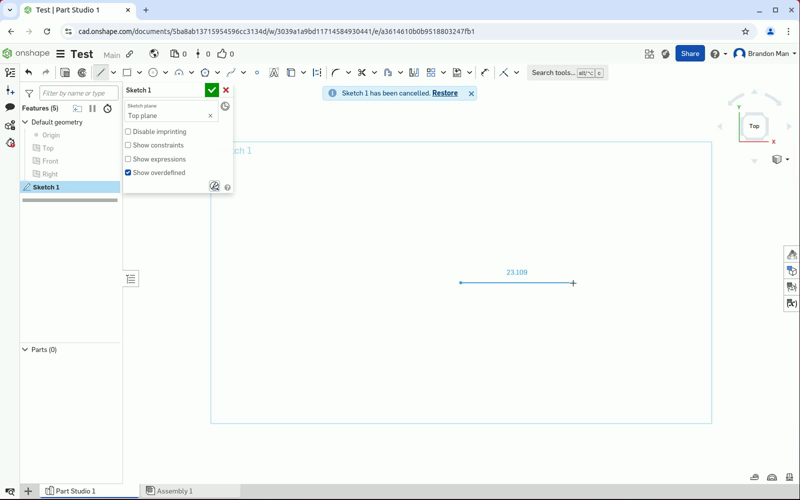
key_up(shift)
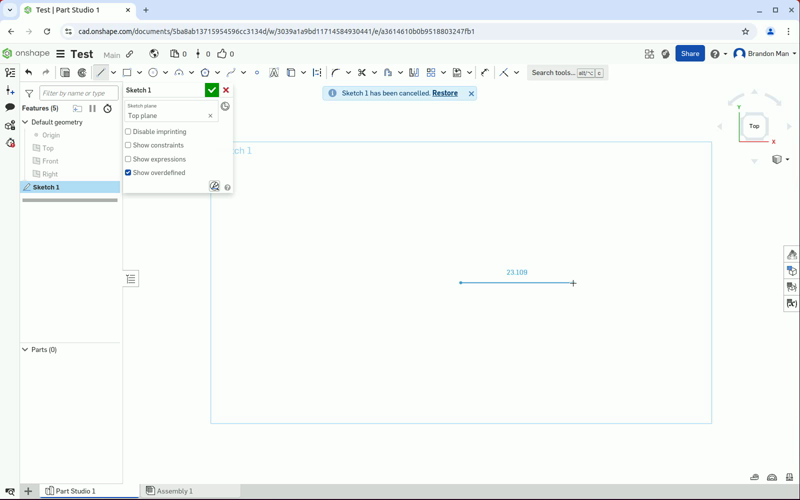
key_down(shift)
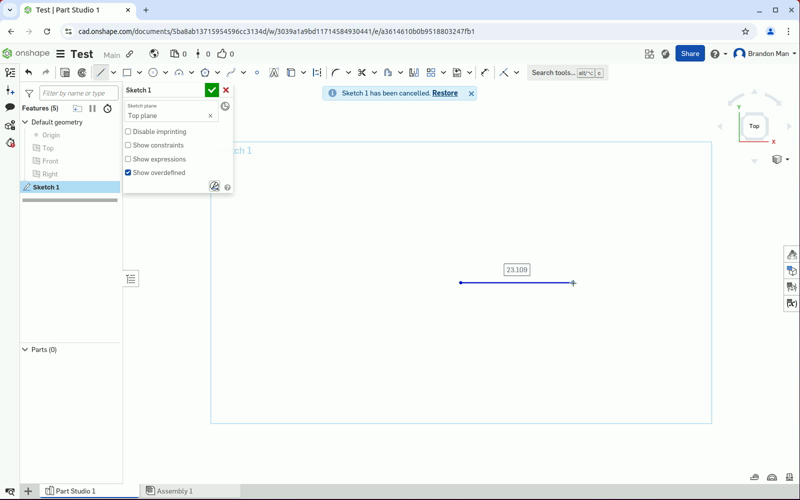
mouse_move(573, 208)
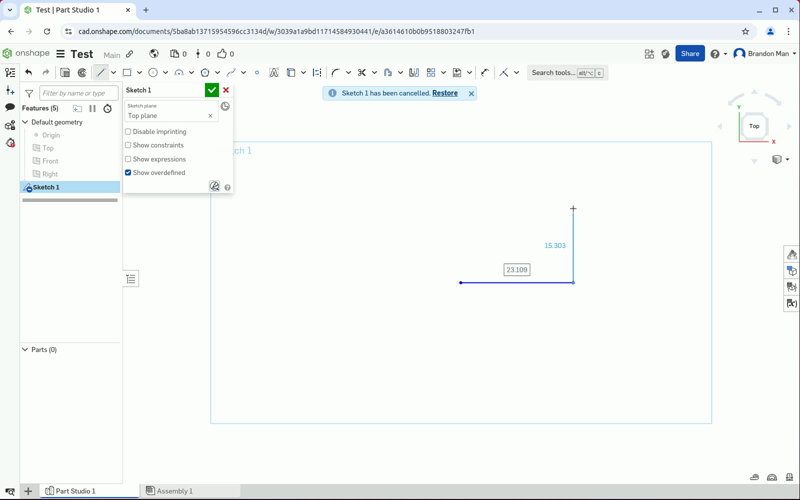
click(573, 208)
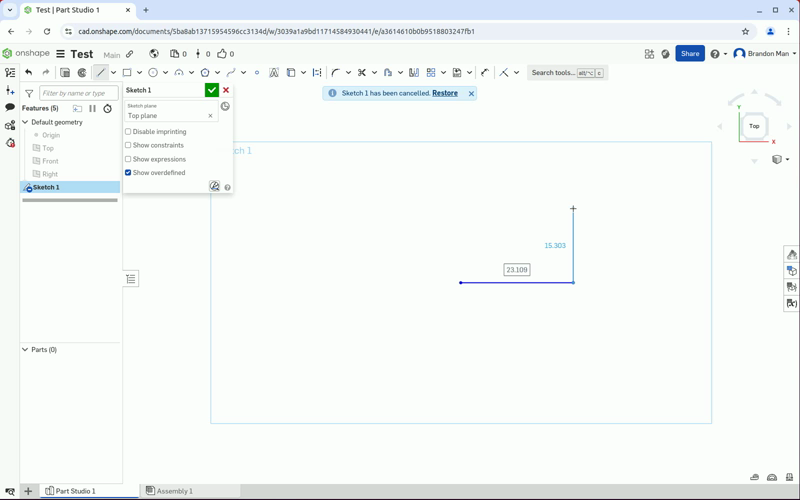
key_up(shift)
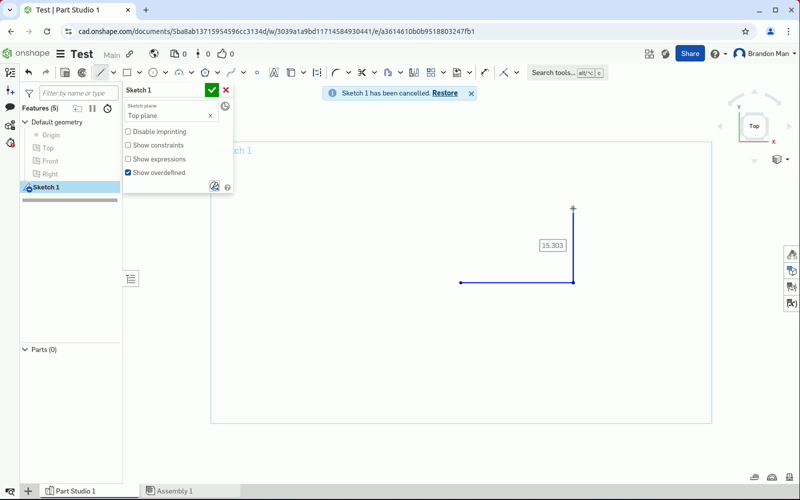
key_down(shift)
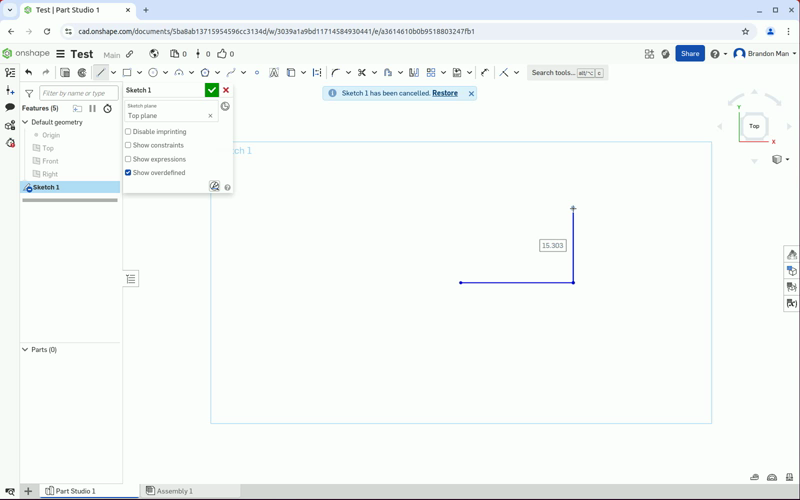
mouse_move(460, 208)
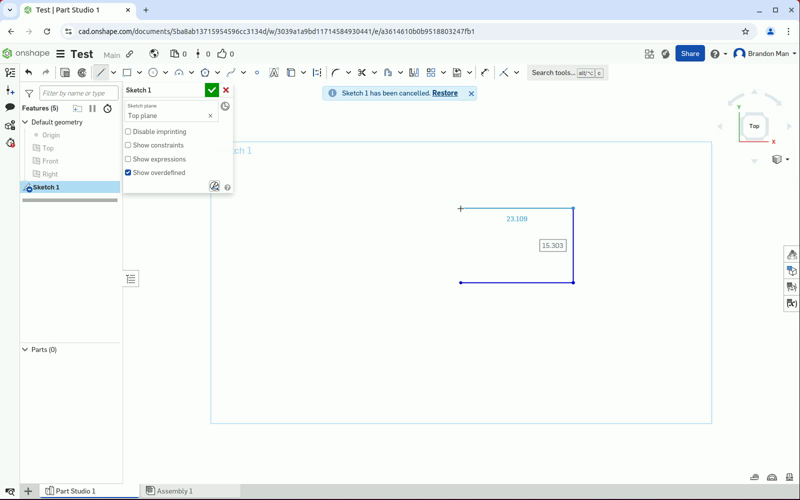
click(460, 208)
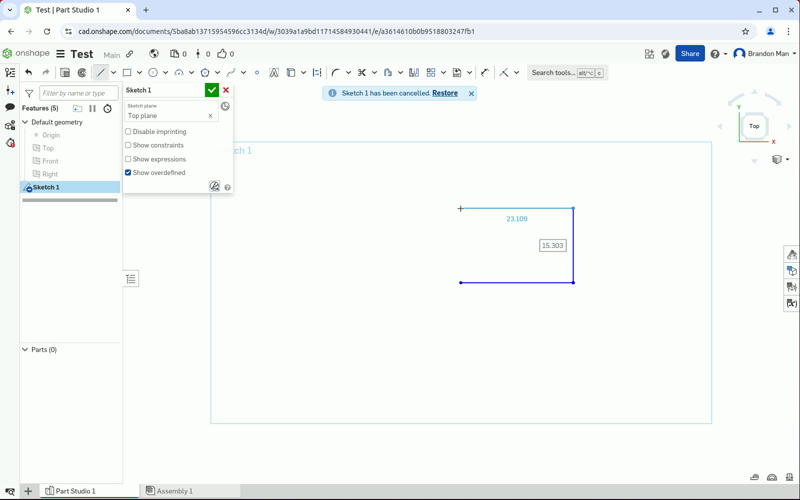
key_up(shift)
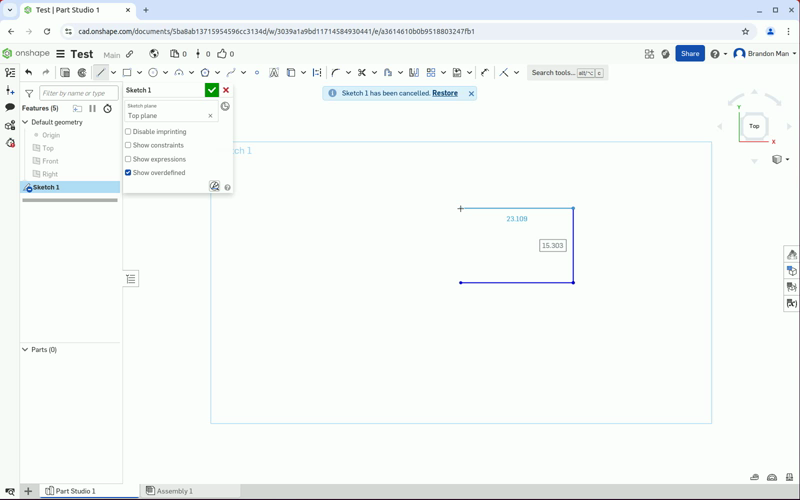
key_down(shift)
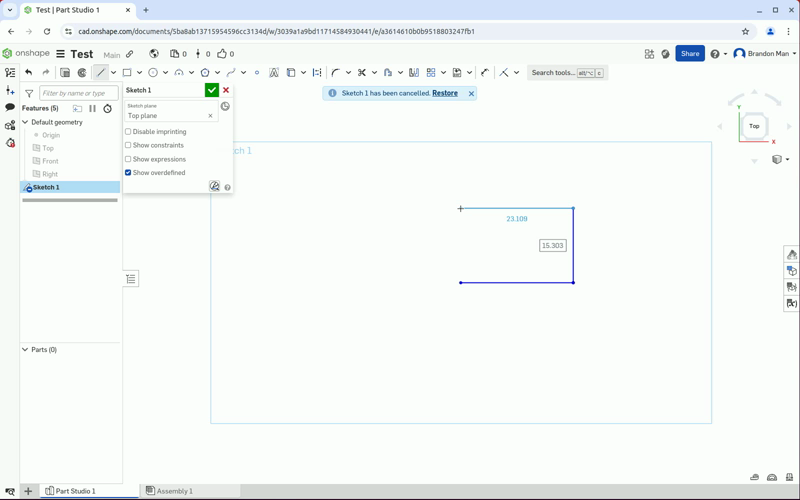
mouse_move(460, 282)
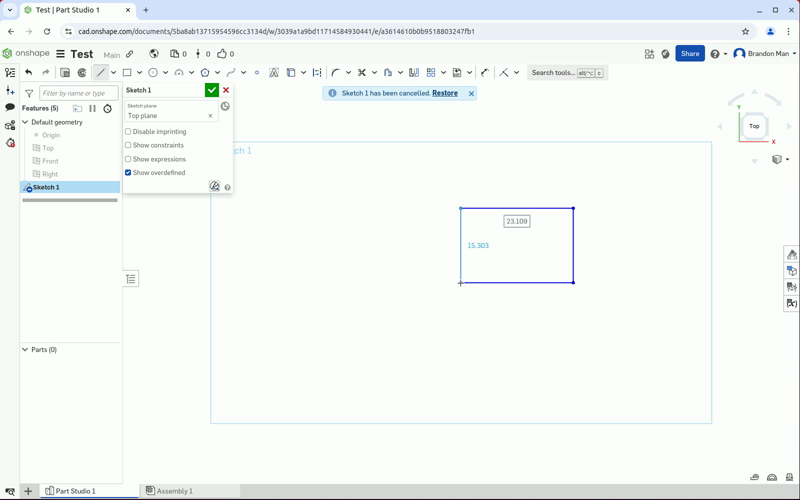
key_up(shift)
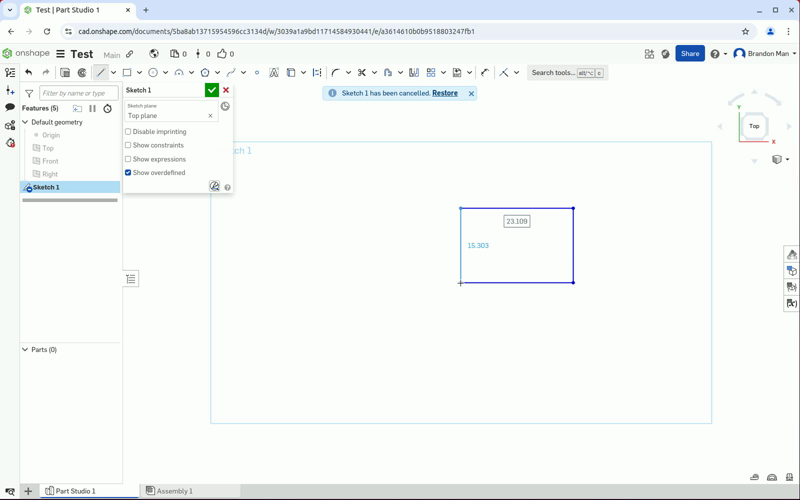
click(460, 282)
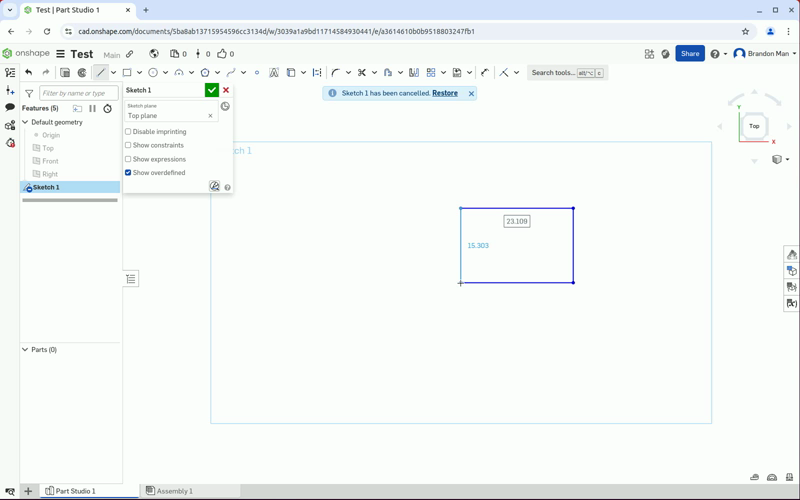
key(esc)
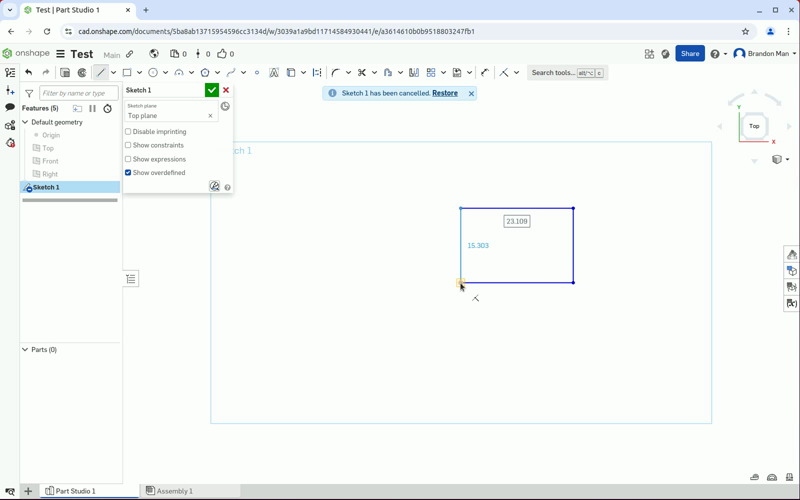
mouse_move(526, 276)
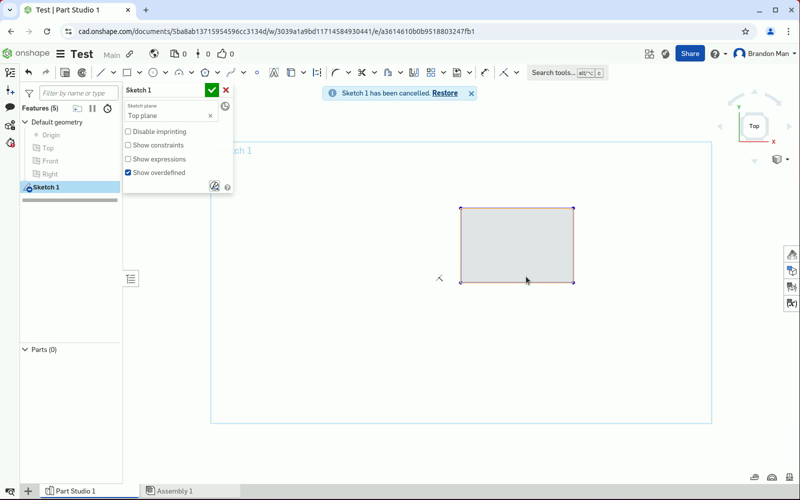
click(526, 276)
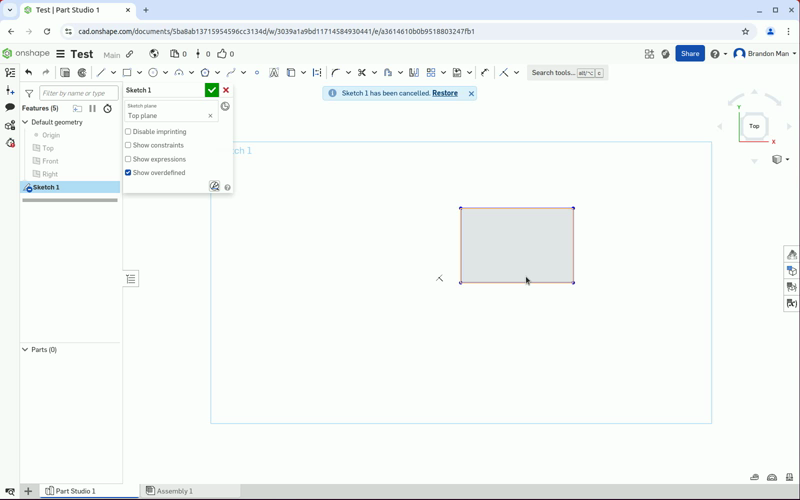
mouse_move(73, 352)
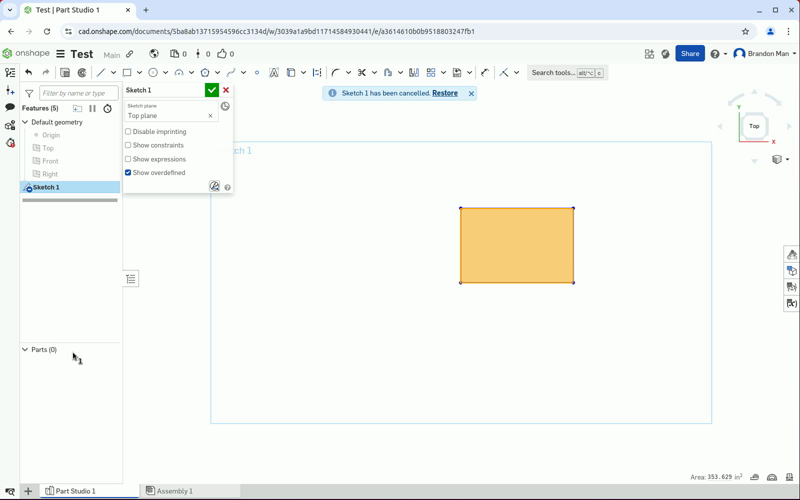
key(shift+y)
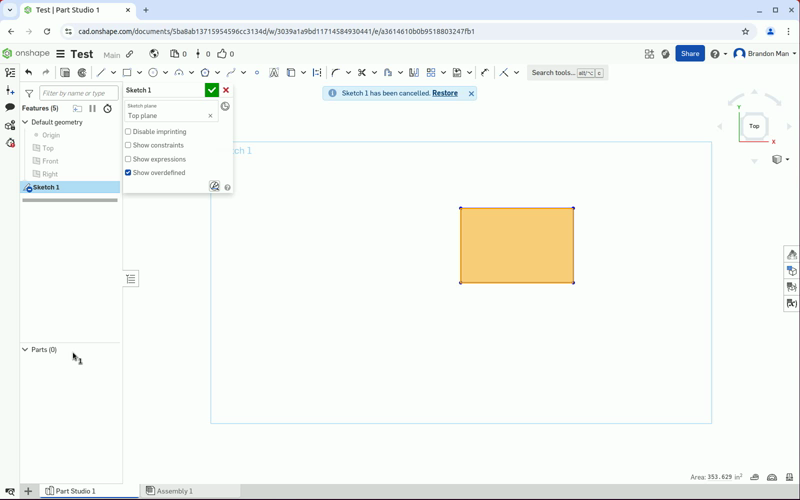
key(shift+e)
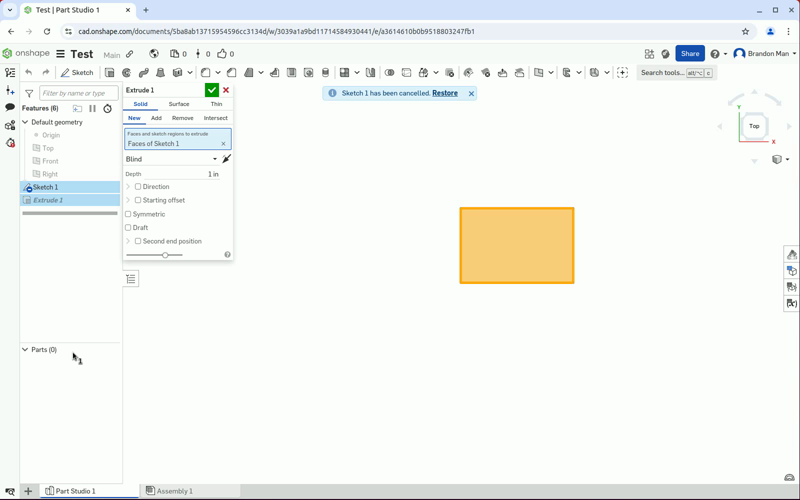
mouse_move(143, 106)
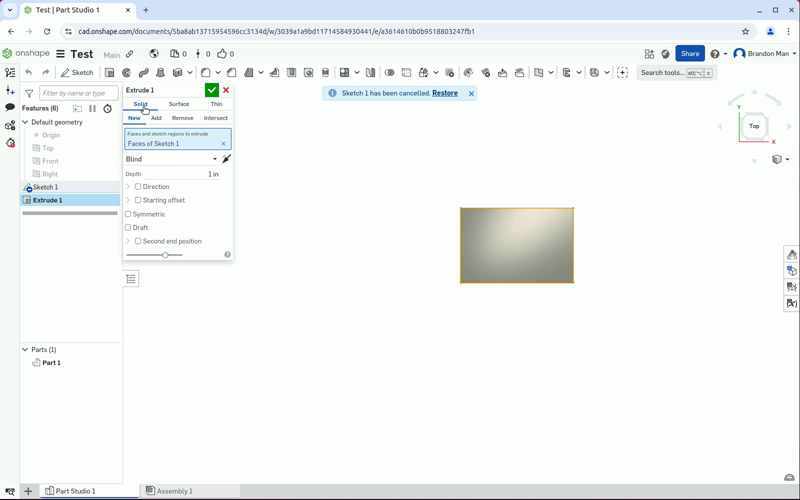
click(143, 106)
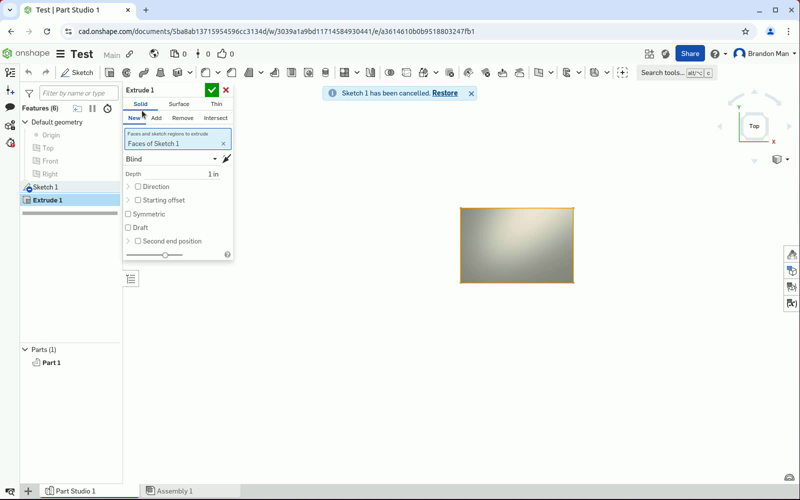
mouse_move(137, 120)
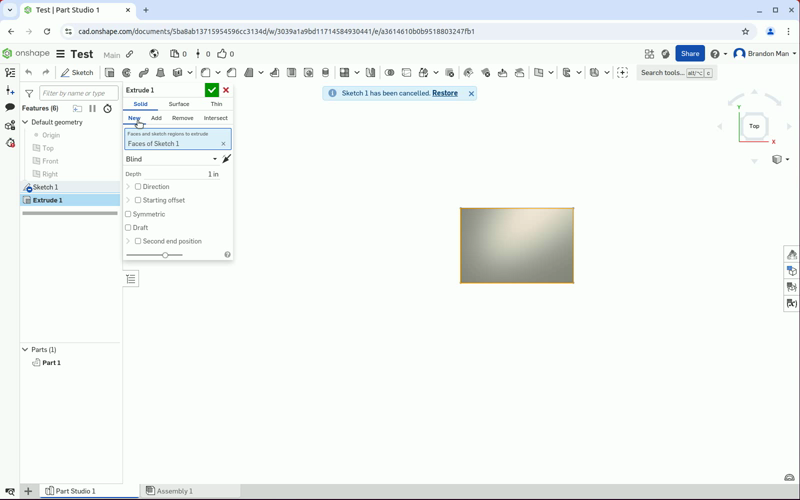
click(137, 120)
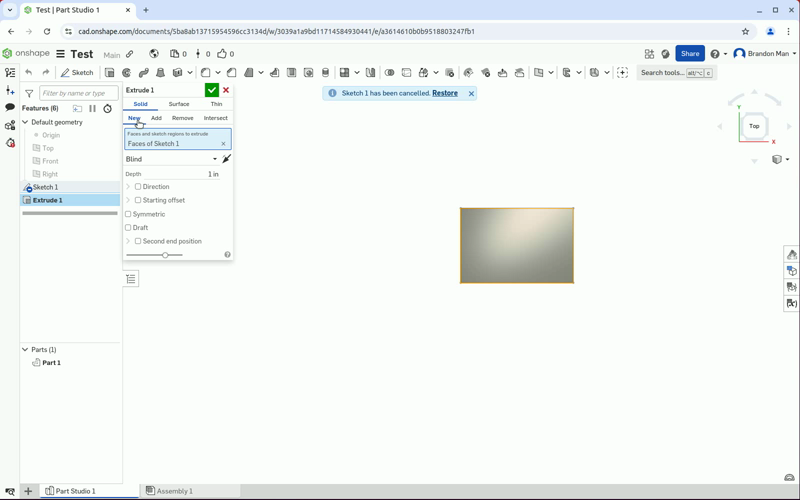
key(tab, 4)
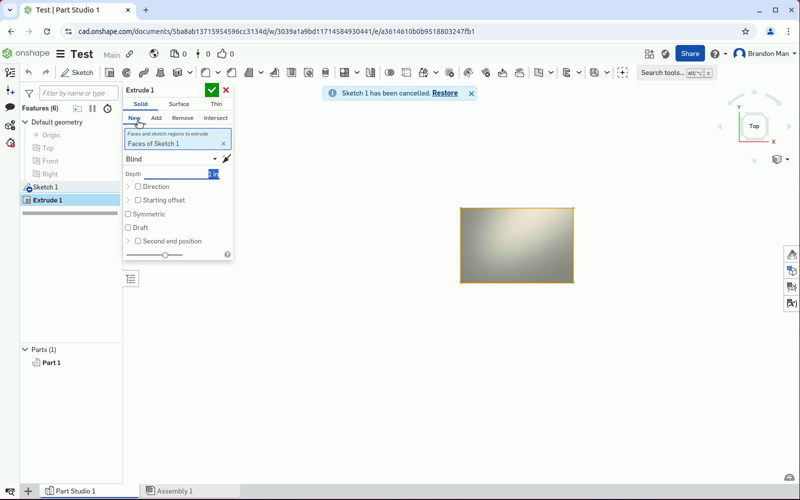
text(3.851)
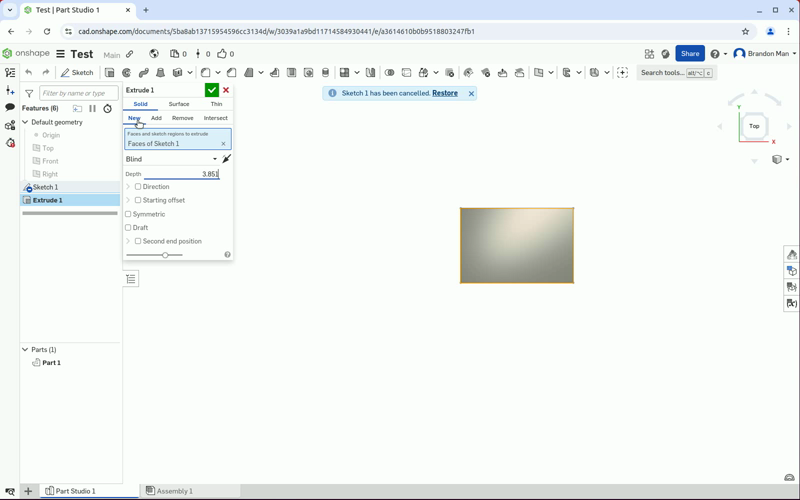
key(enter)
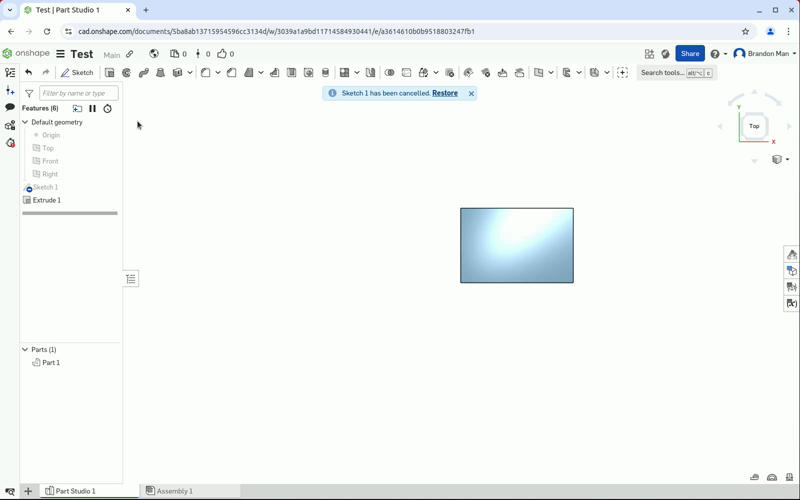
key(shift+h)
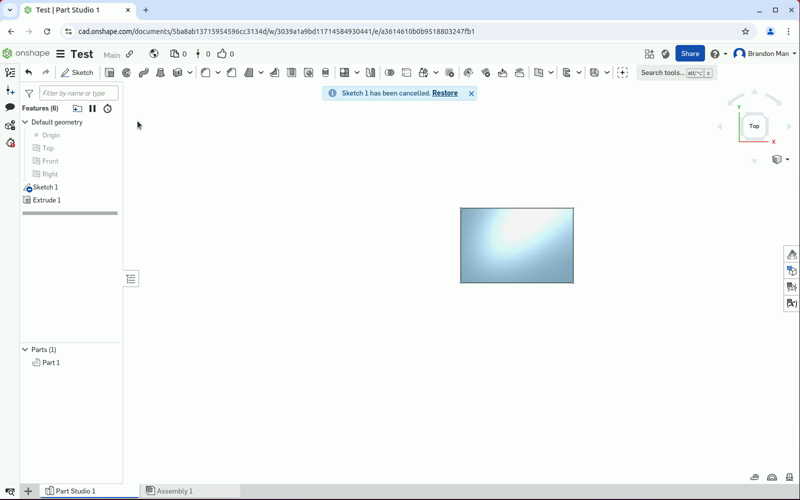
key(shift+h)
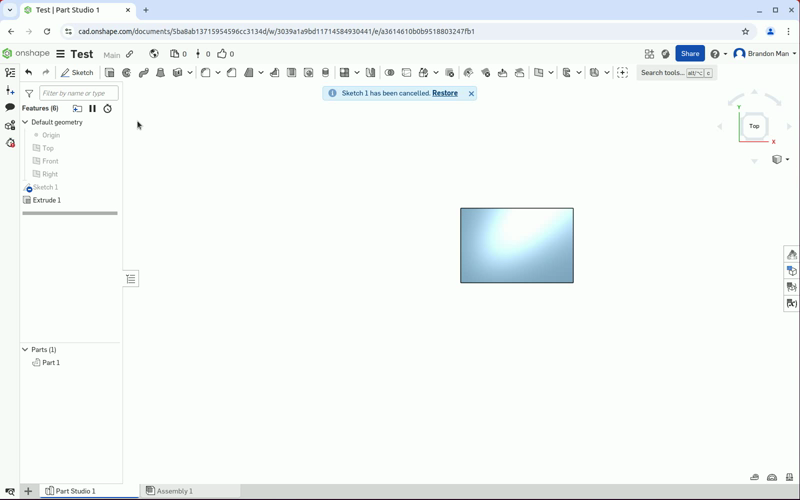
mouse_move(73, 189)
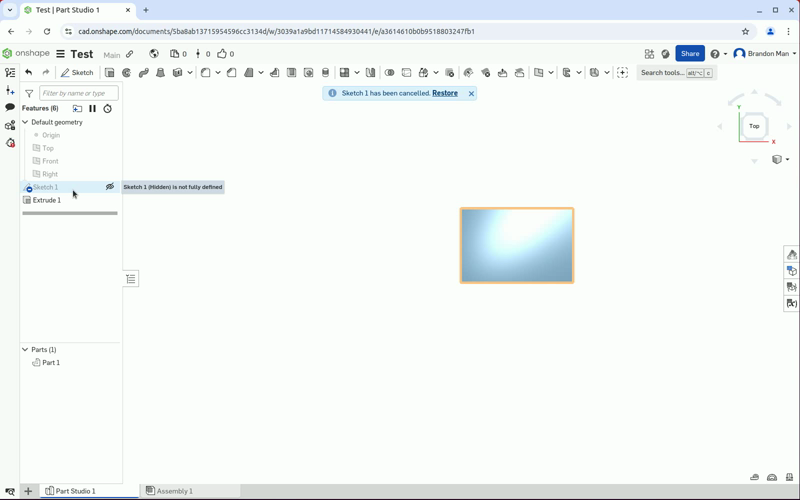
click(73, 189)
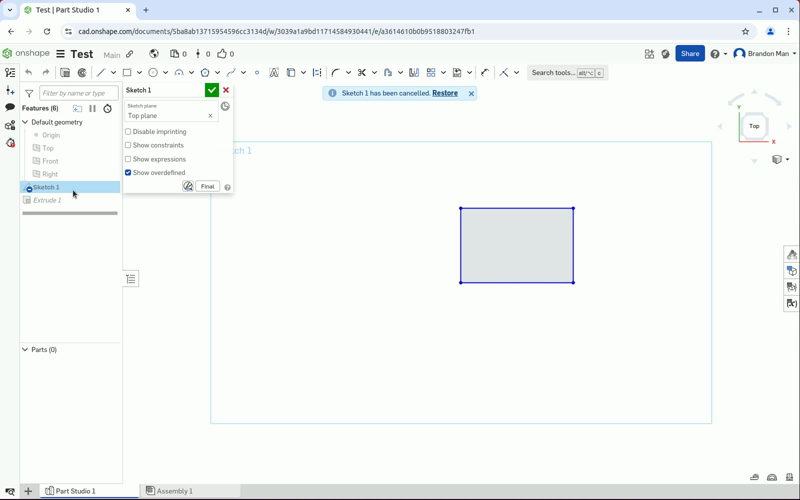
mouse_move(229, 92)
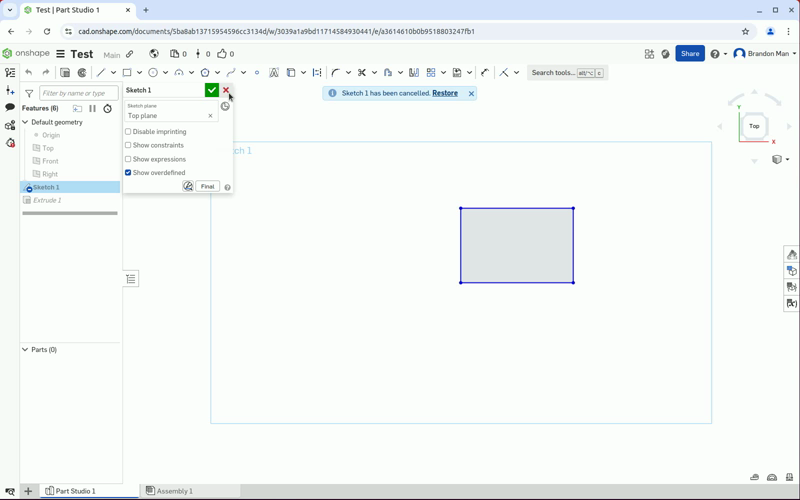
click(229, 92)
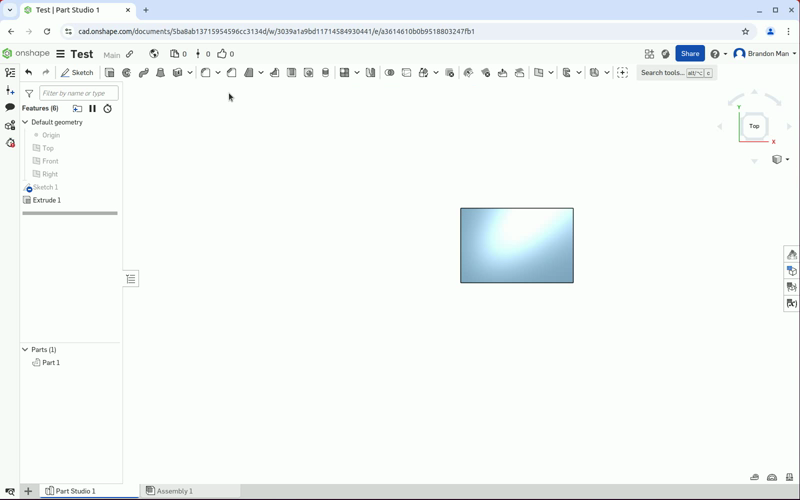
mouse_move(73, 352)
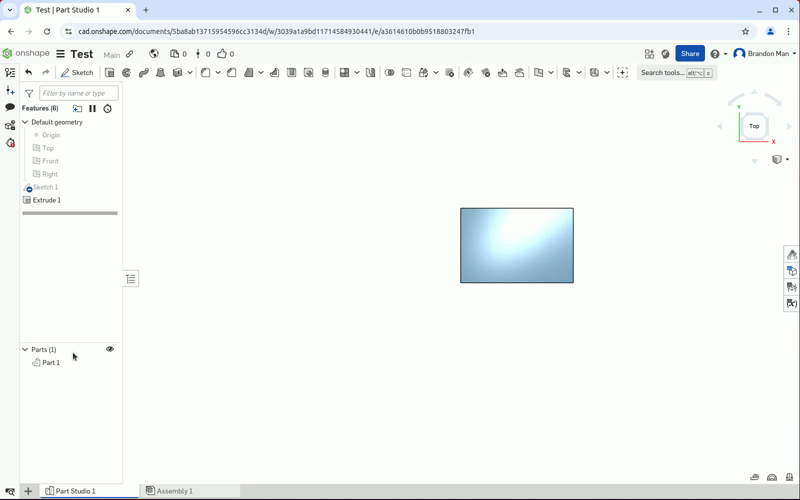
key(y)
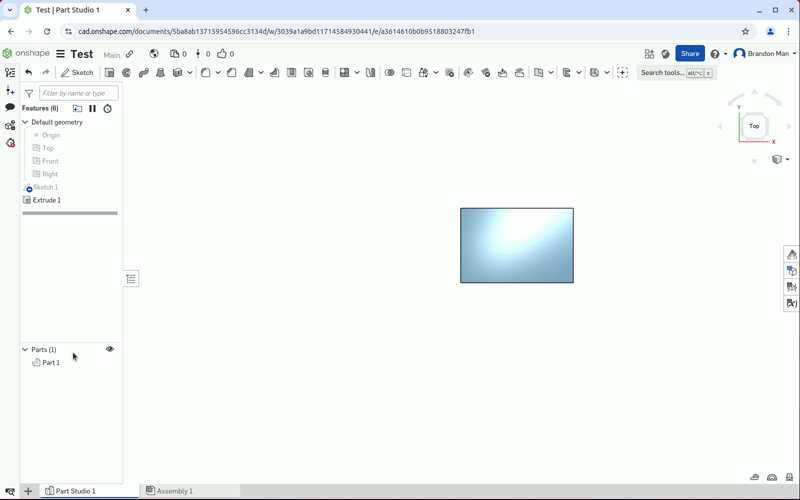
key(shift+p)
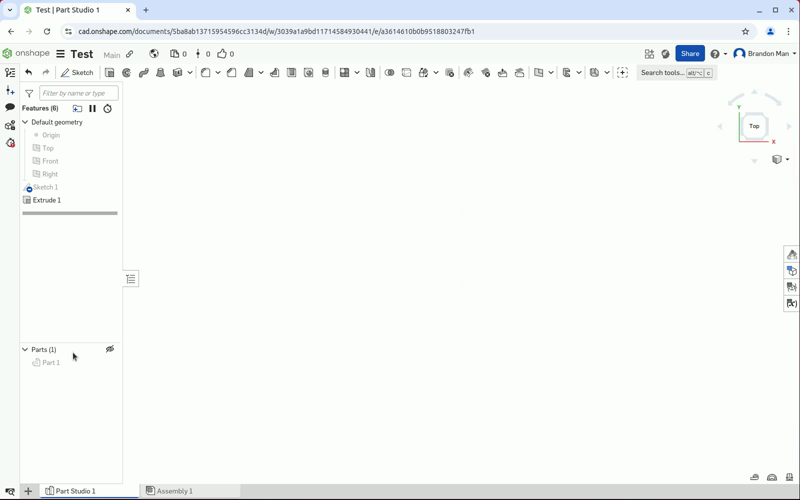
key(space)
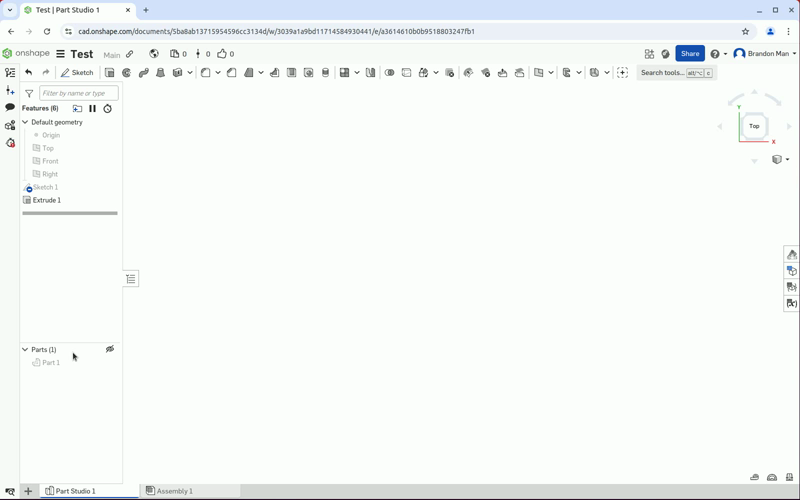
key_down(shift)
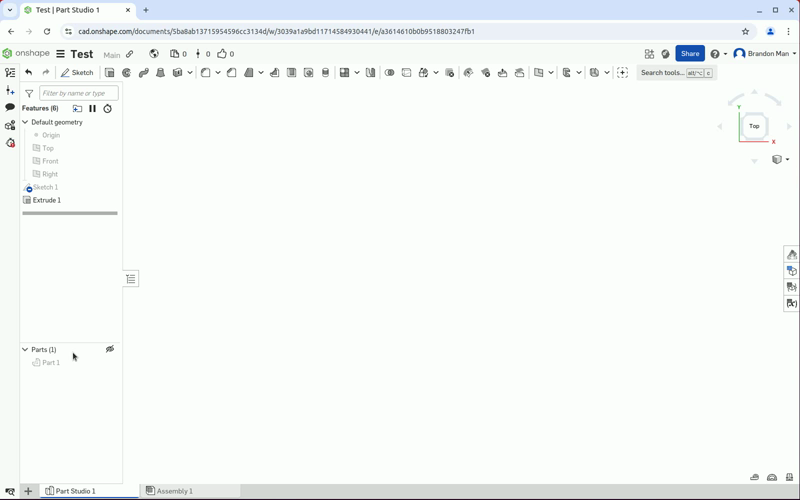
key(up)
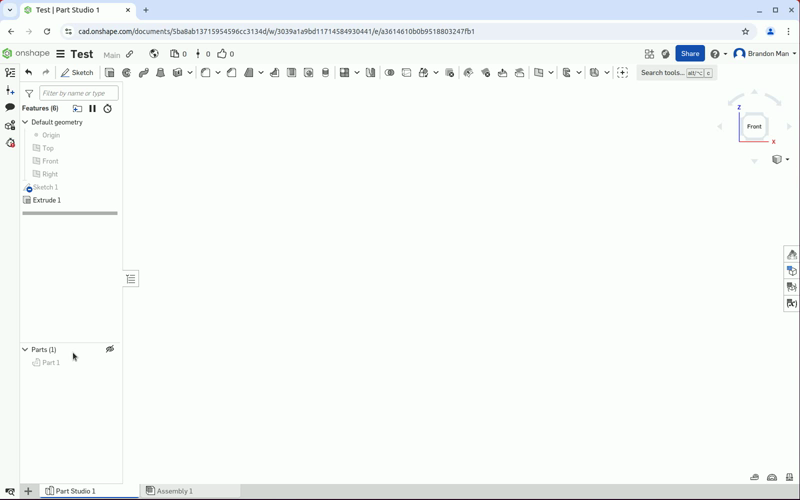
key_up(shift)
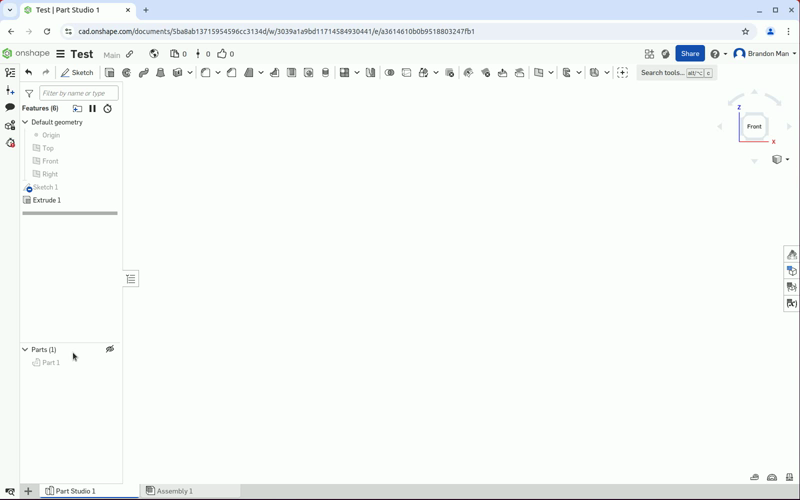
mouse_move(73, 352)
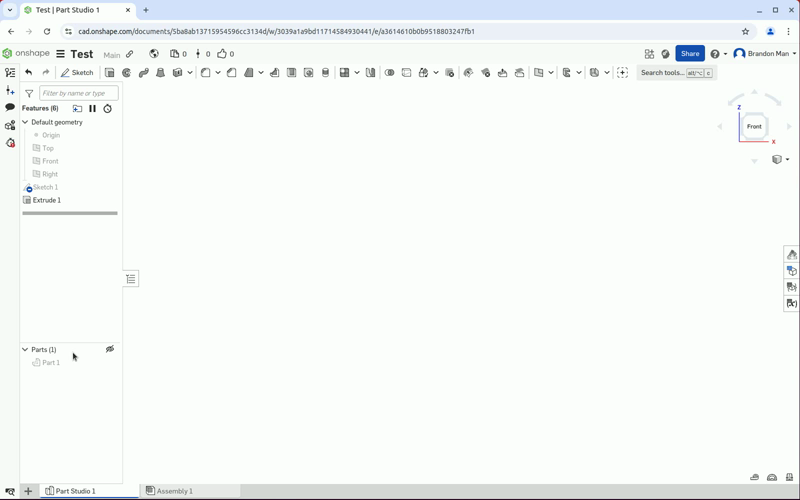
key(shift+y)
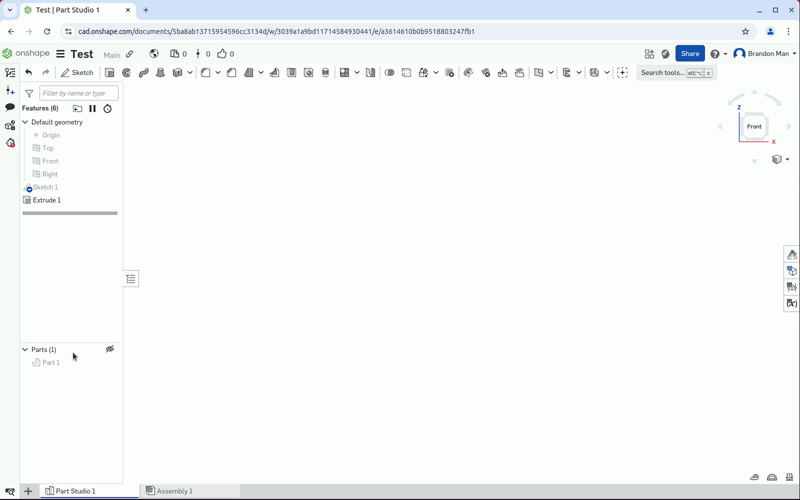
key(shift+s)
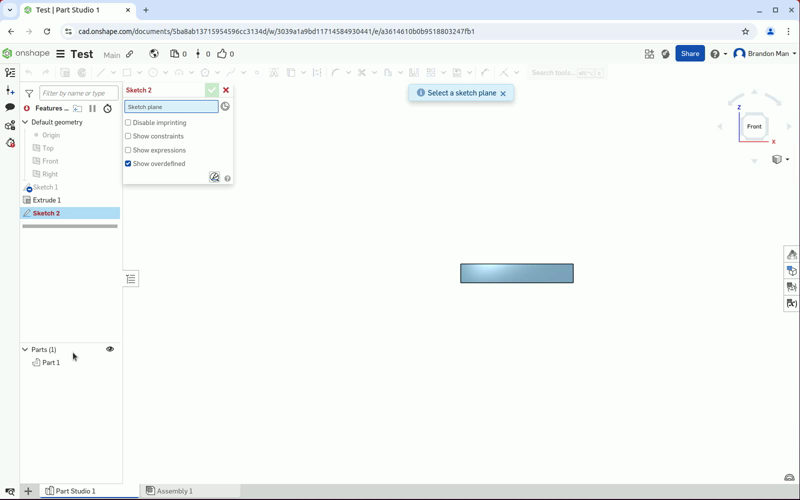
mouse_move(73, 163)
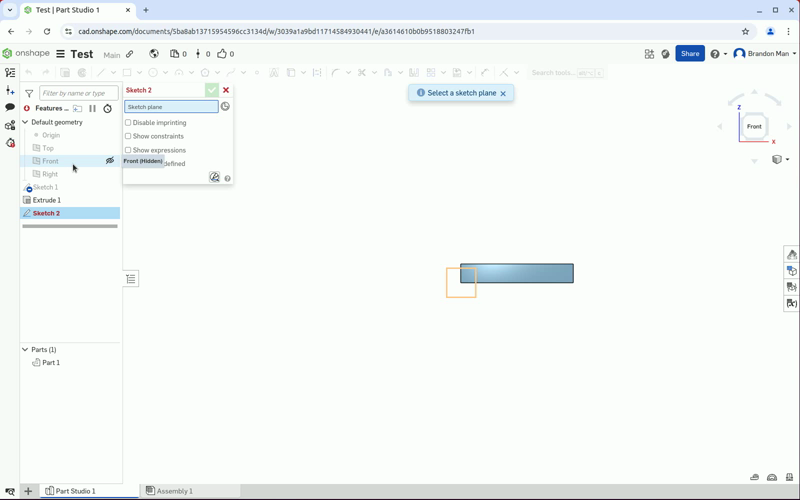
click(73, 163)
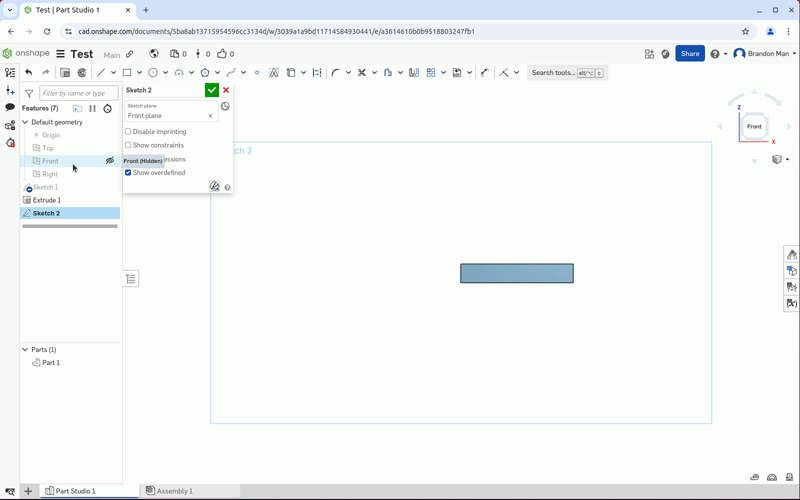
mouse_move(73, 352)
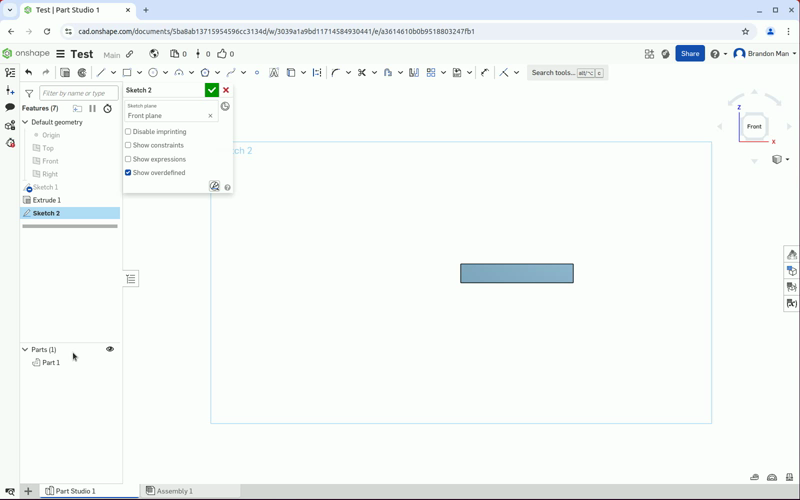
key(y)
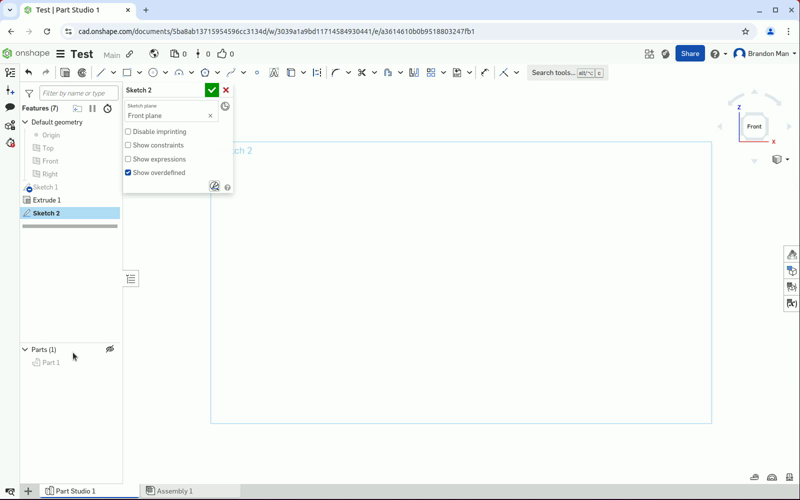
key(l)
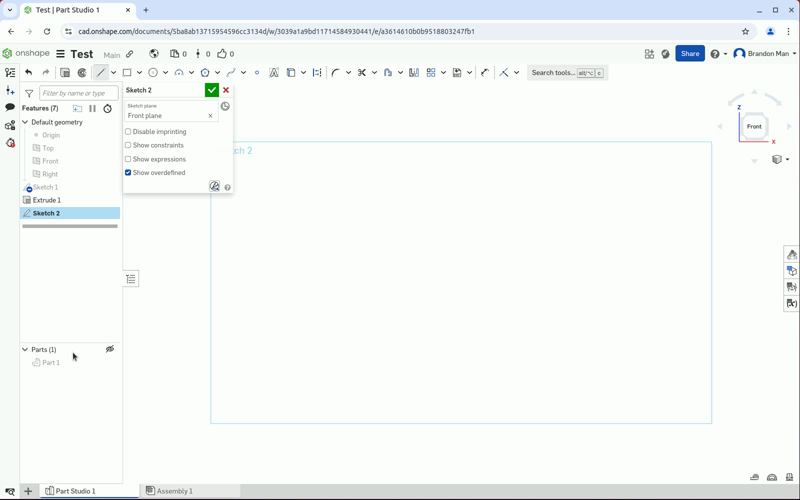
key_down(shift)
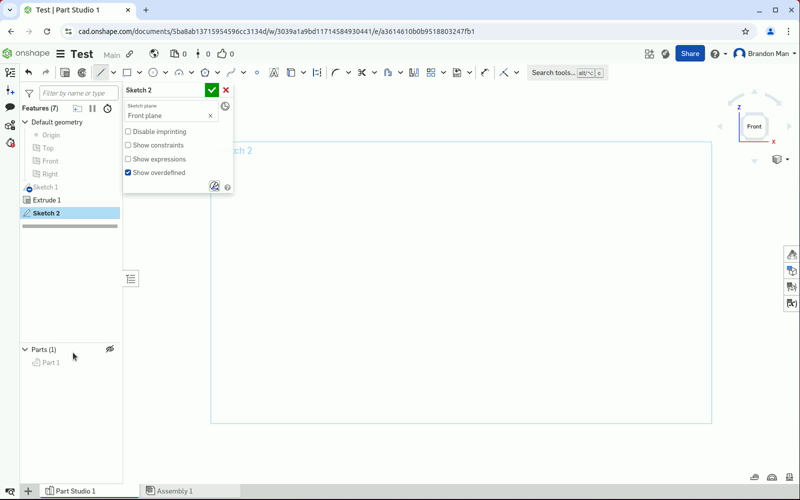
mouse_move(460, 264)
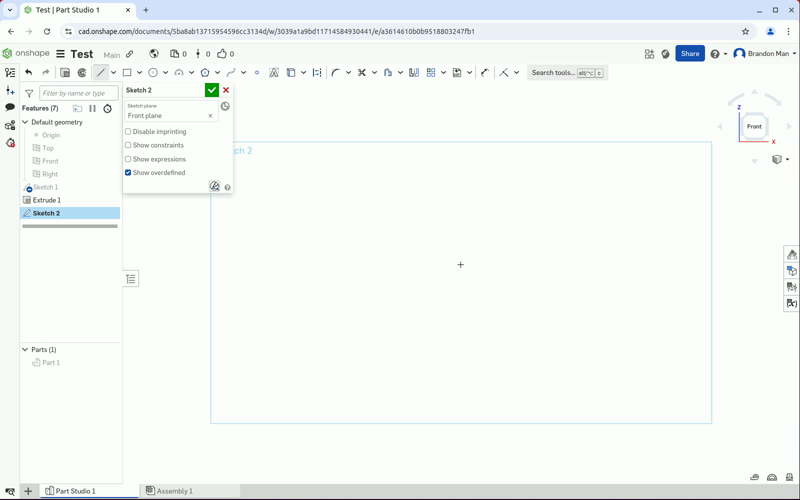
click(460, 264)
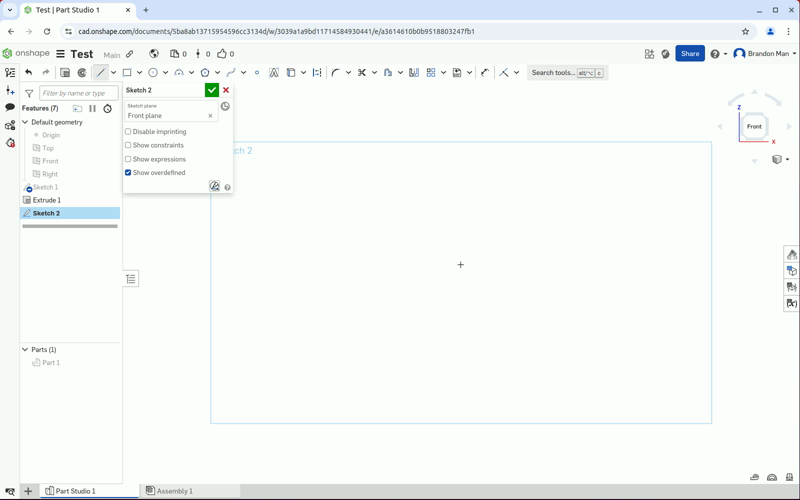
key_up(shift)
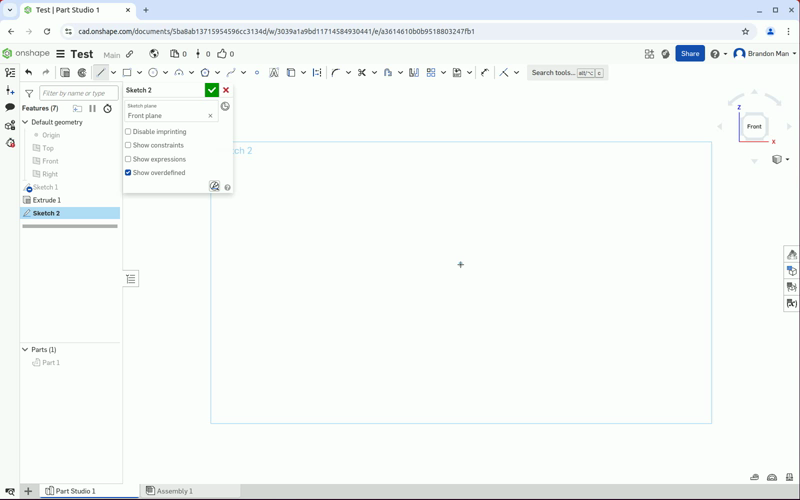
key_down(shift)
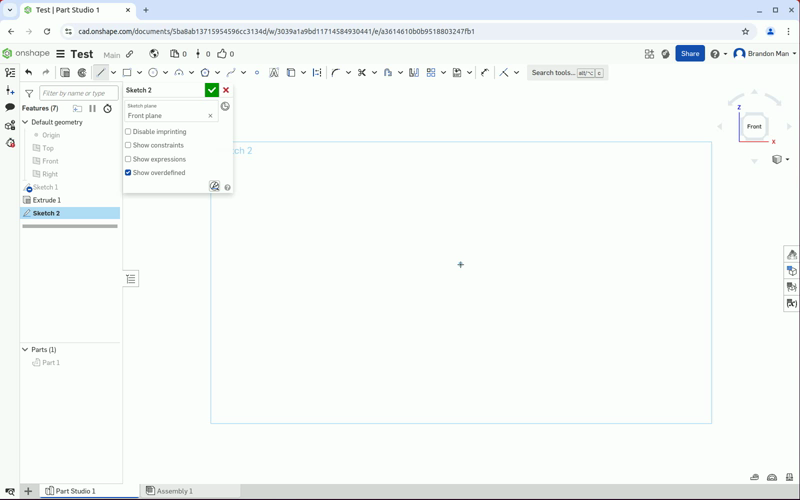
mouse_move(573, 264)
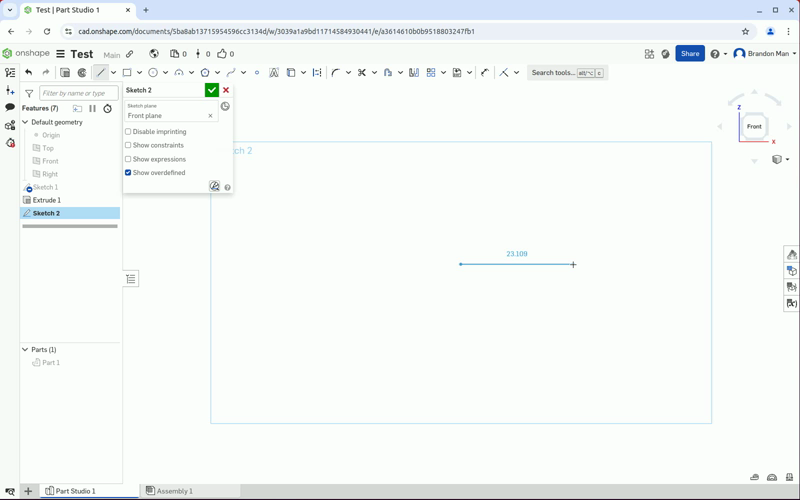
click(573, 264)
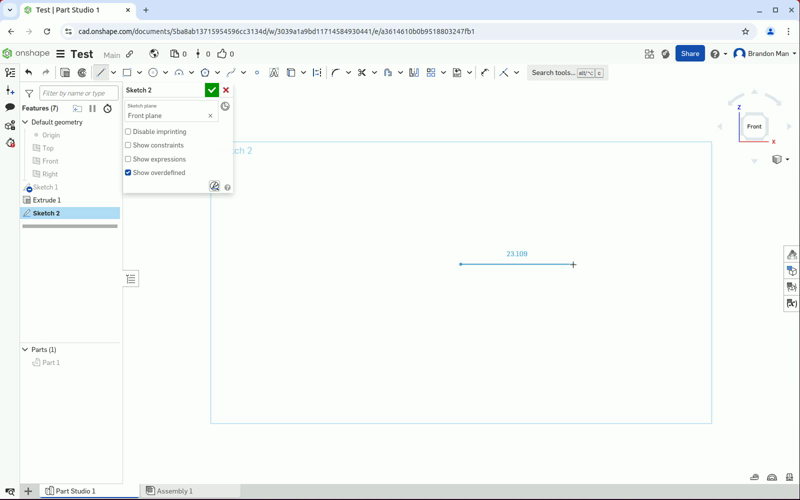
key_up(shift)
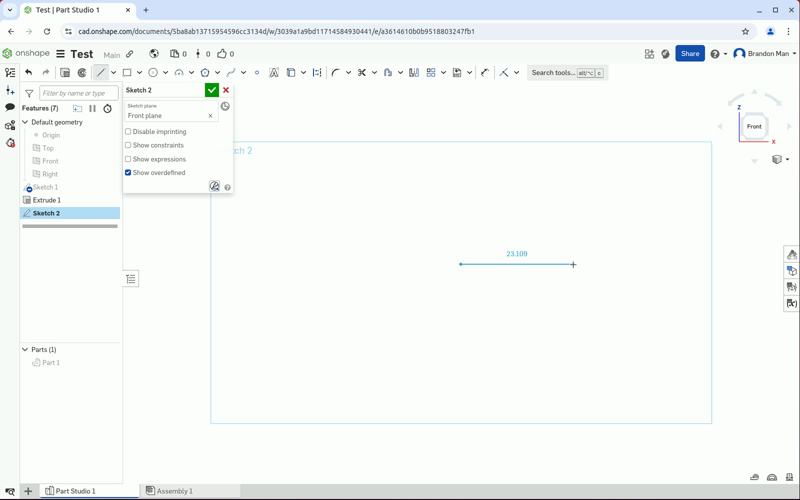
key(esc)
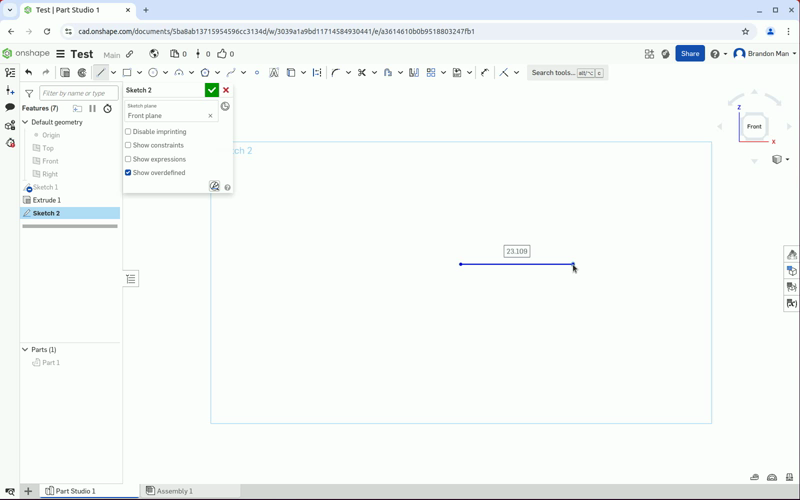
key(a)
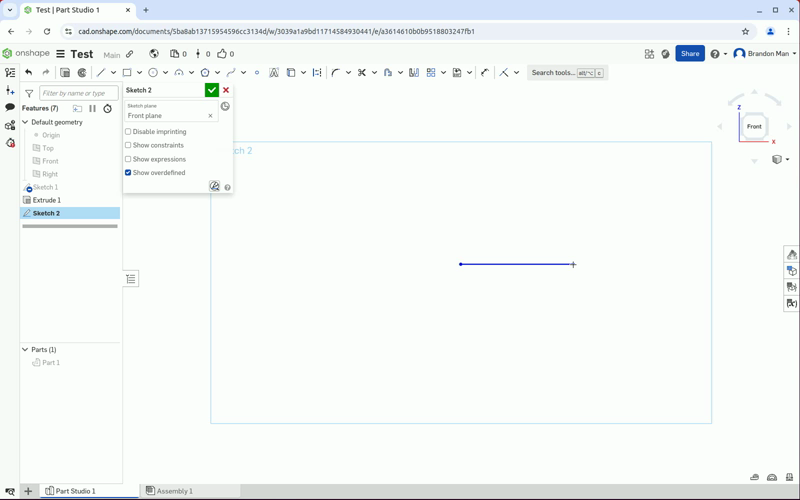
mouse_move(573, 264)
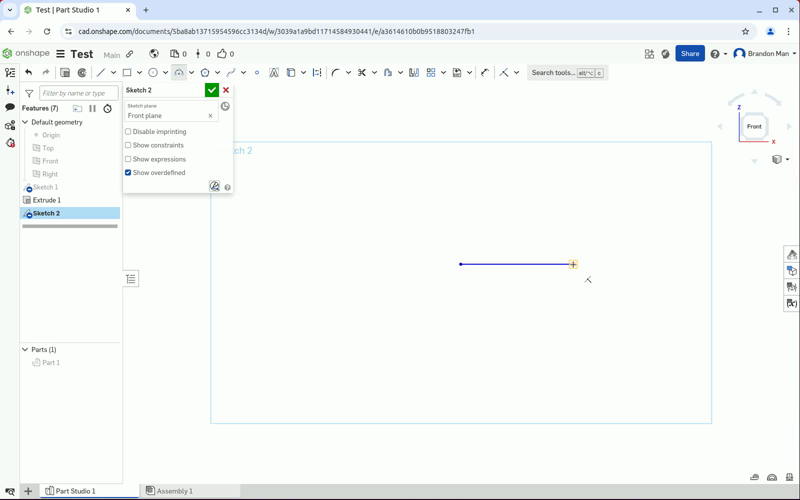
click(573, 264)
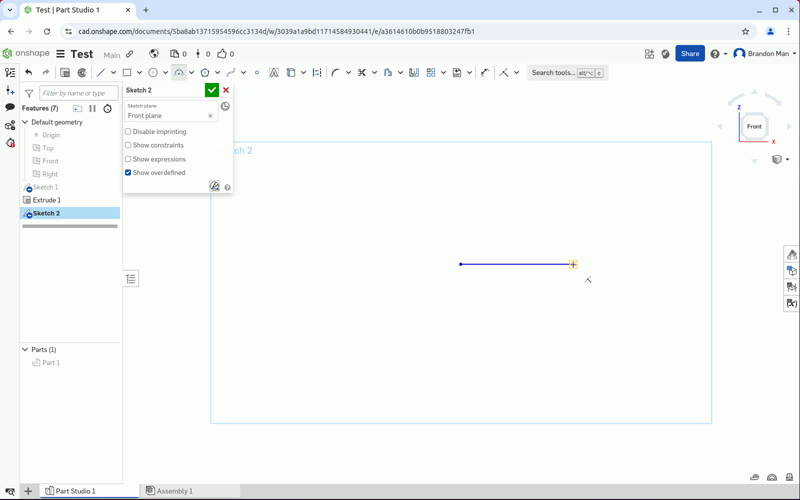
key_down(shift)
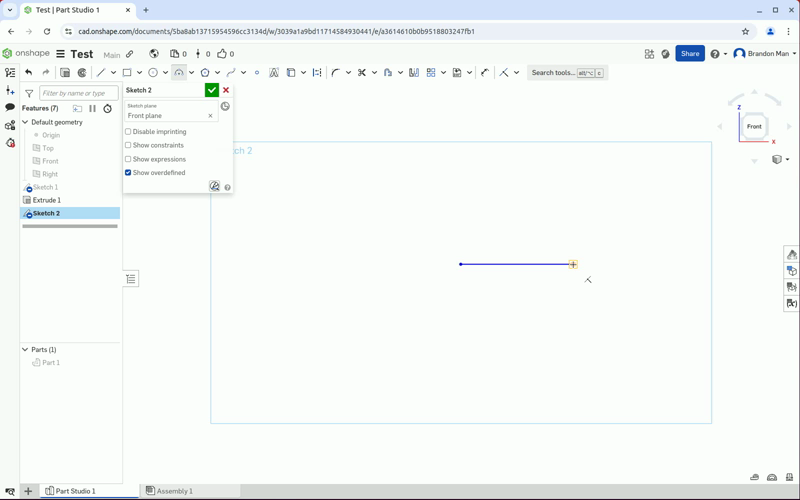
mouse_move(554, 245)
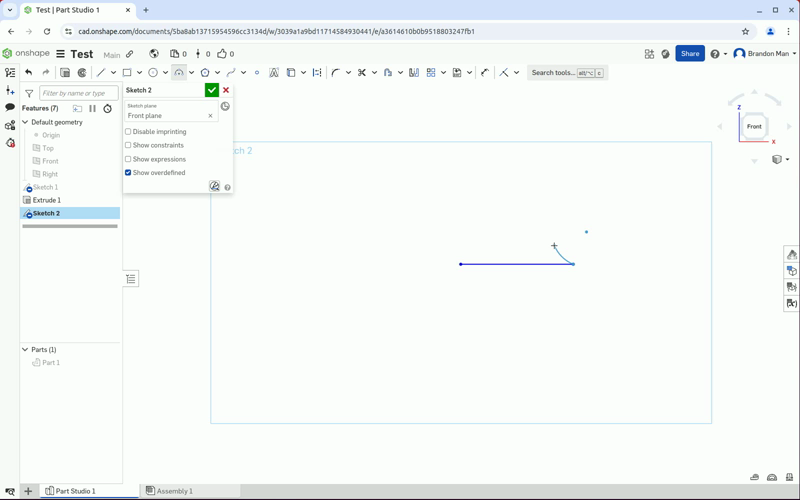
click(554, 245)
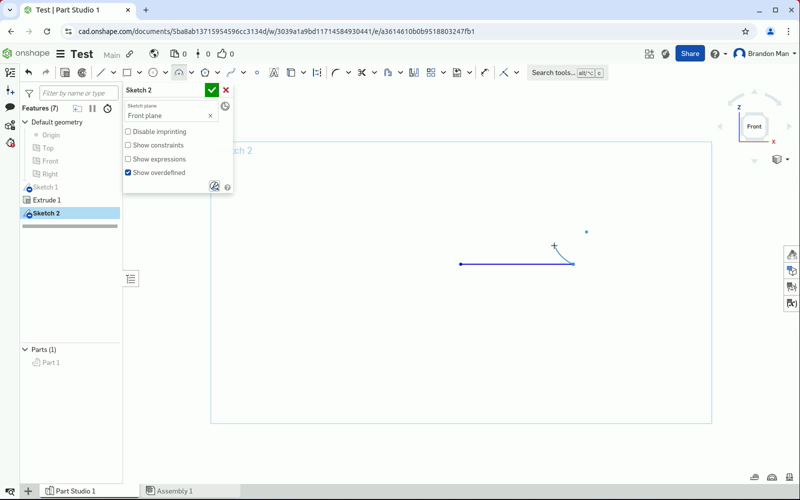
mouse_move(567, 250)
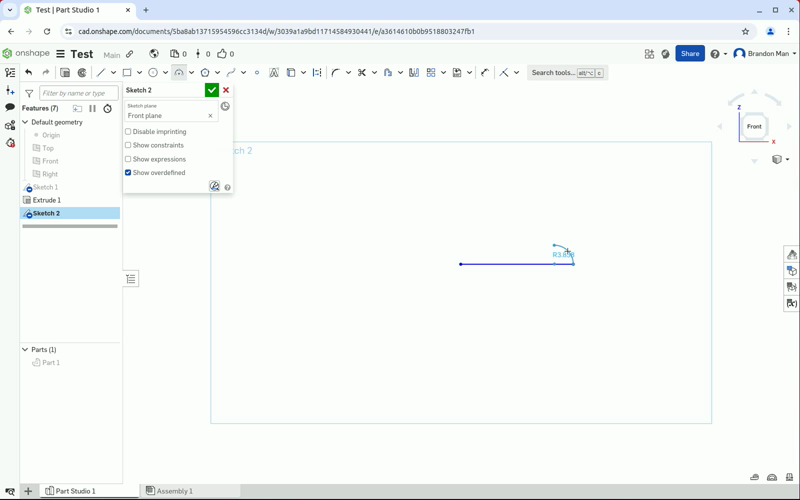
click(567, 250)
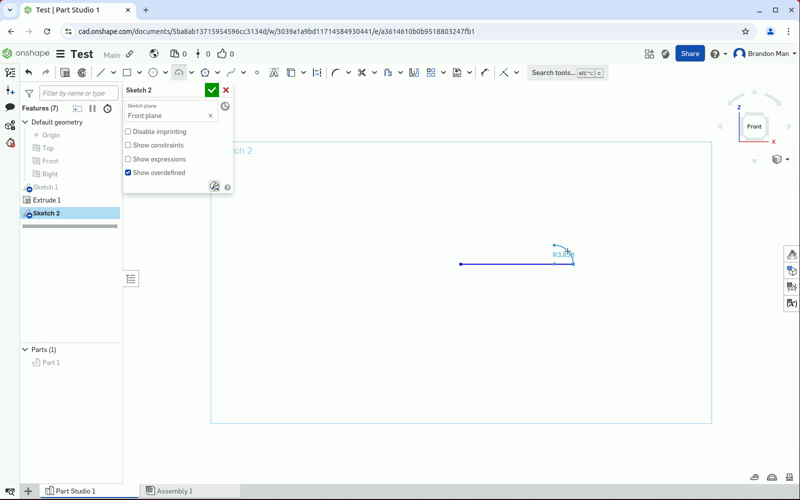
key_up(shift)
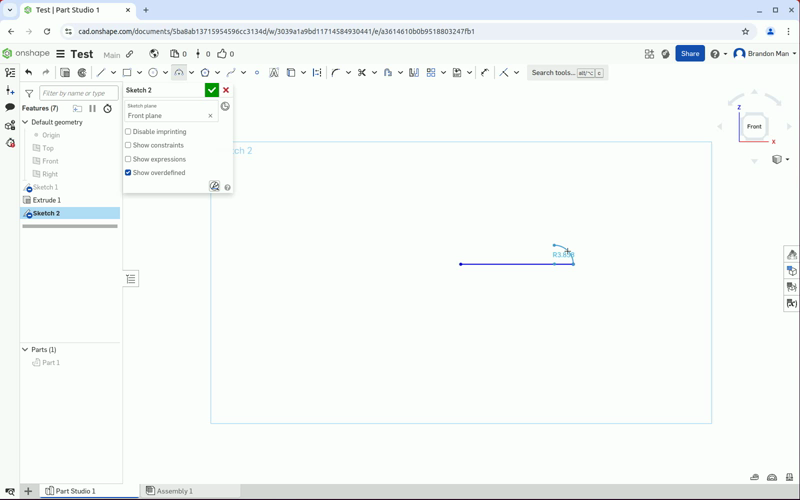
key(esc)
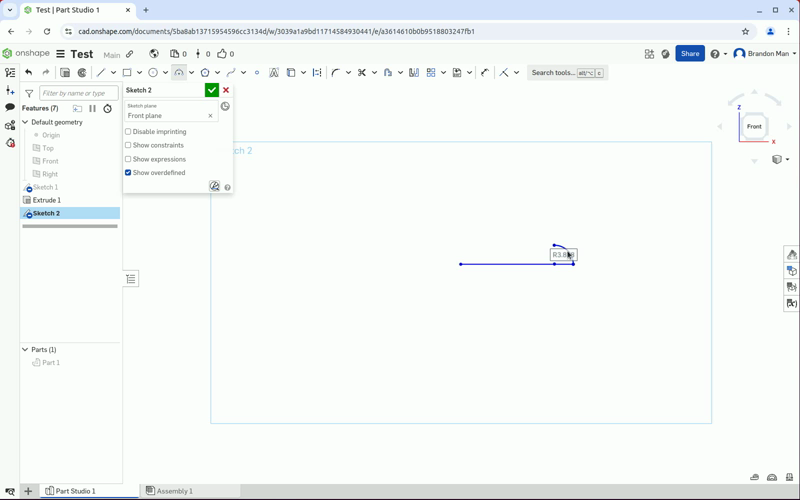
key(l)
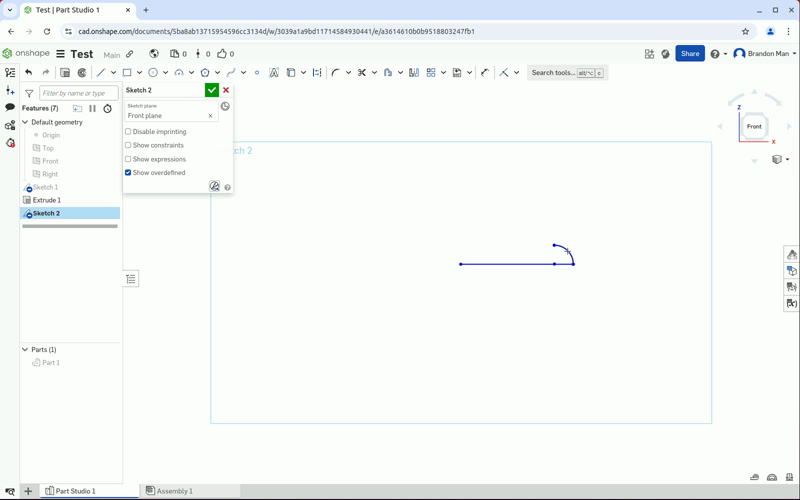
mouse_move(554, 245)
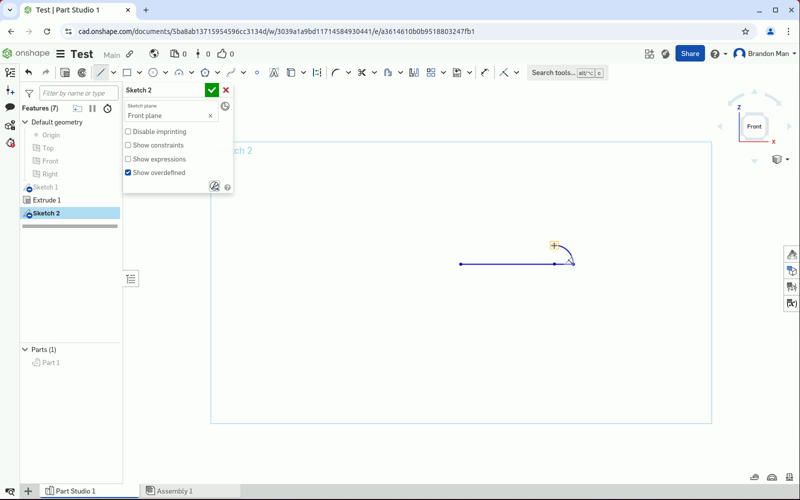
click(554, 245)
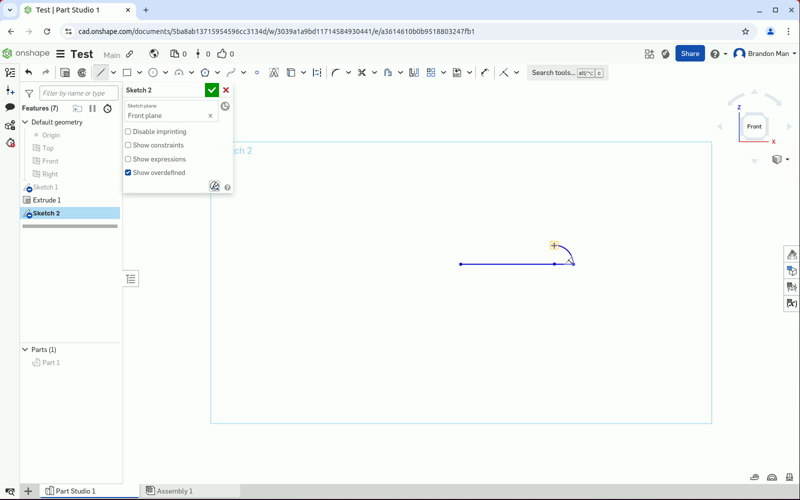
key_down(shift)
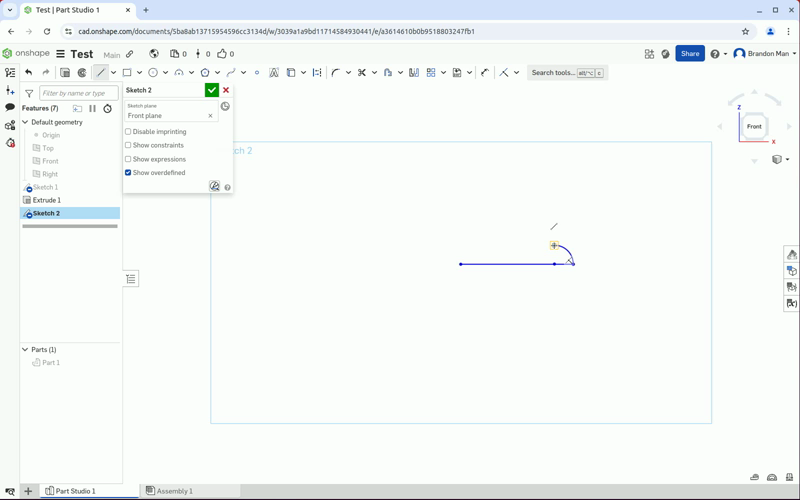
mouse_move(584, 245)
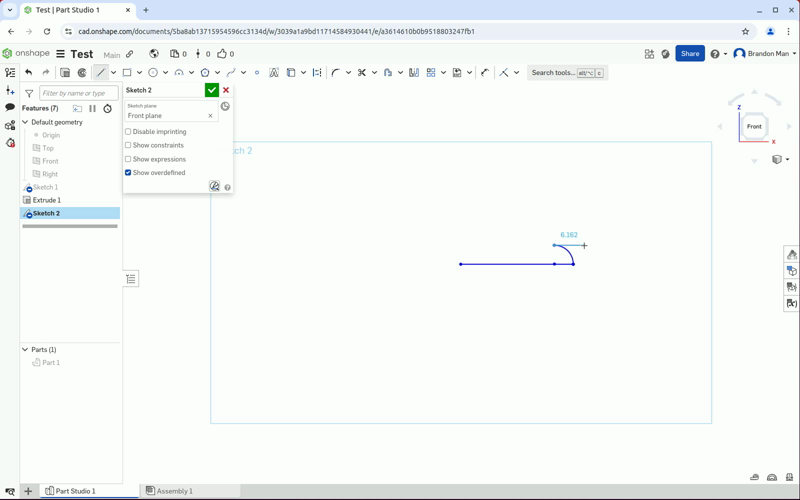
mouse_move(535, 245)
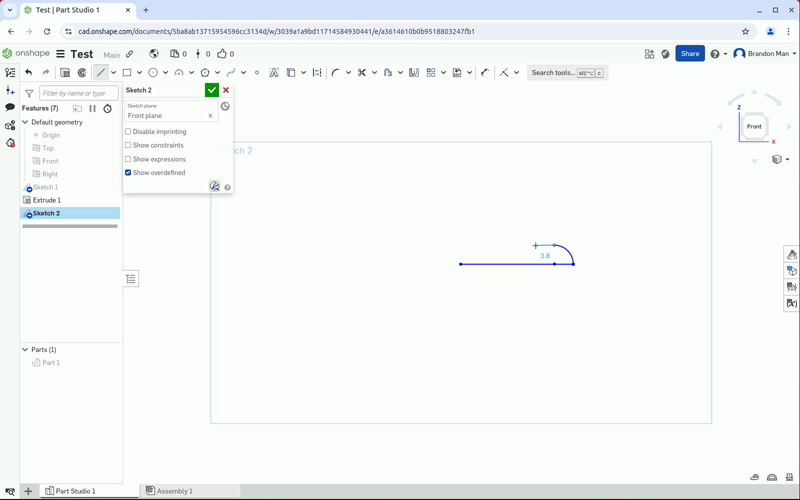
click(535, 245)
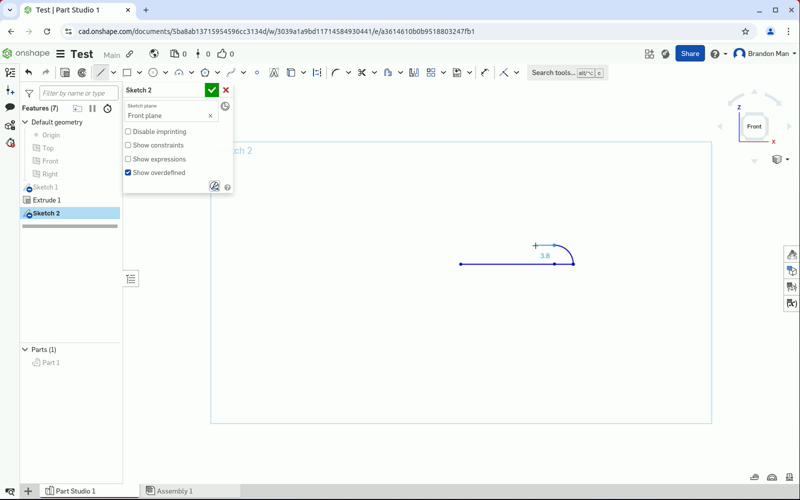
key_up(shift)
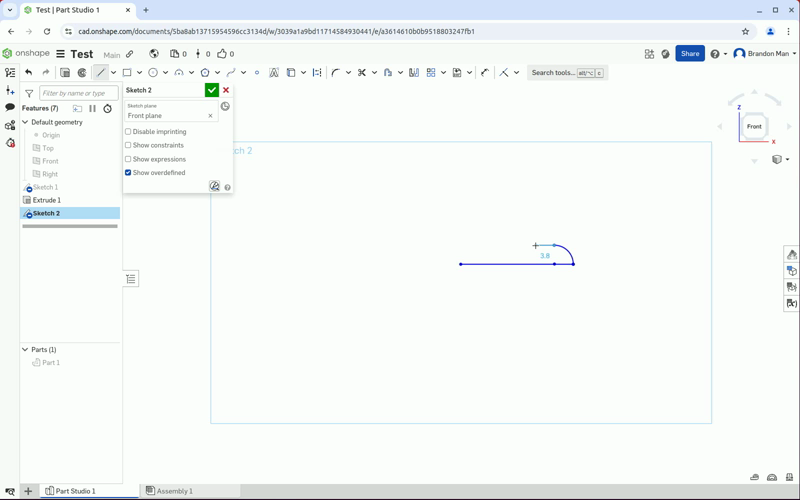
key(esc)
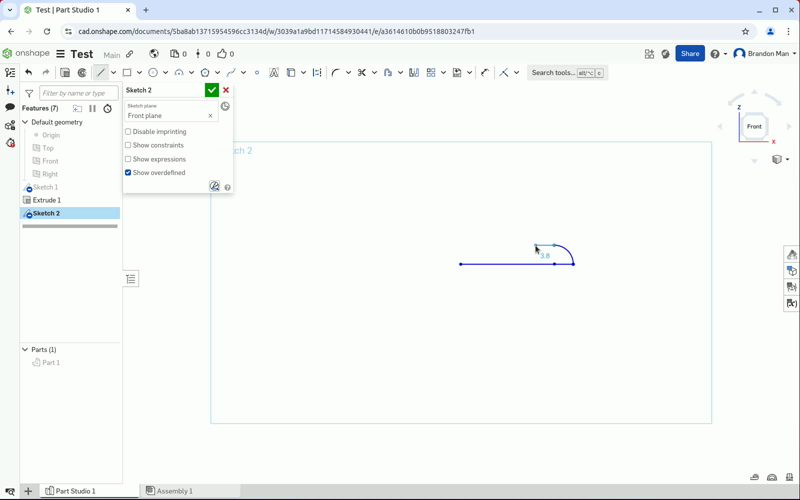
key(a)
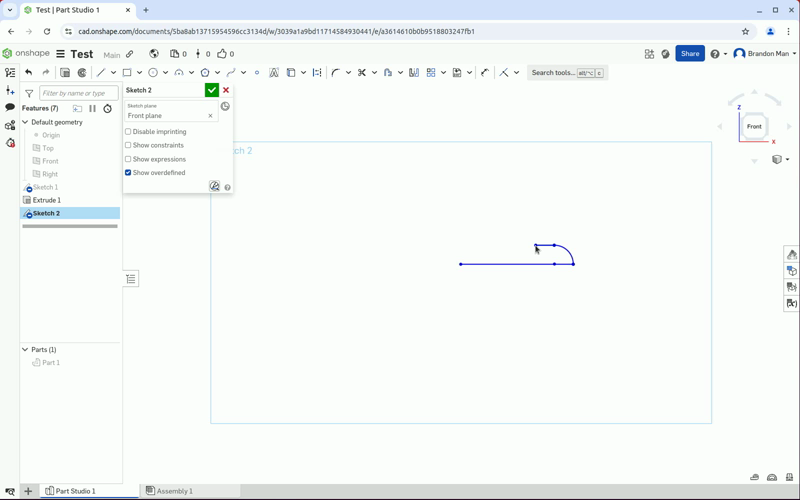
mouse_move(535, 245)
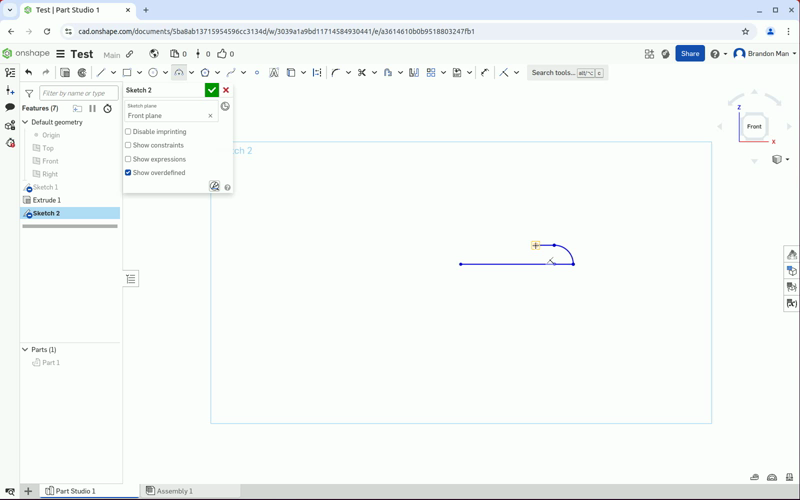
click(535, 245)
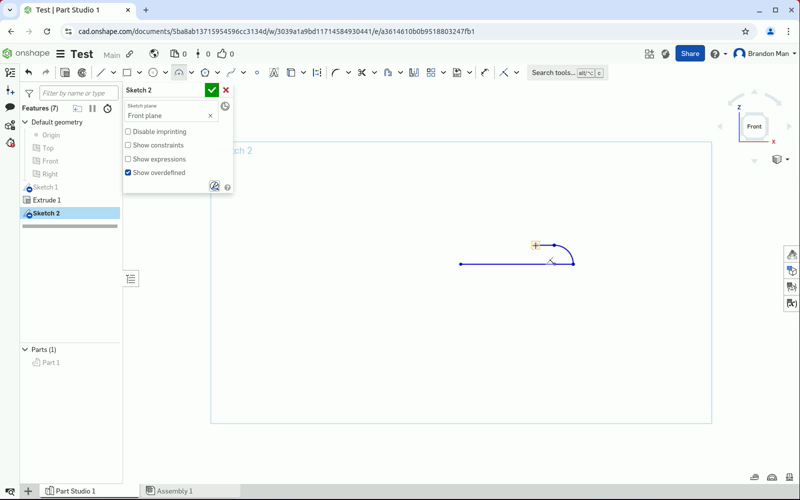
key_down(shift)
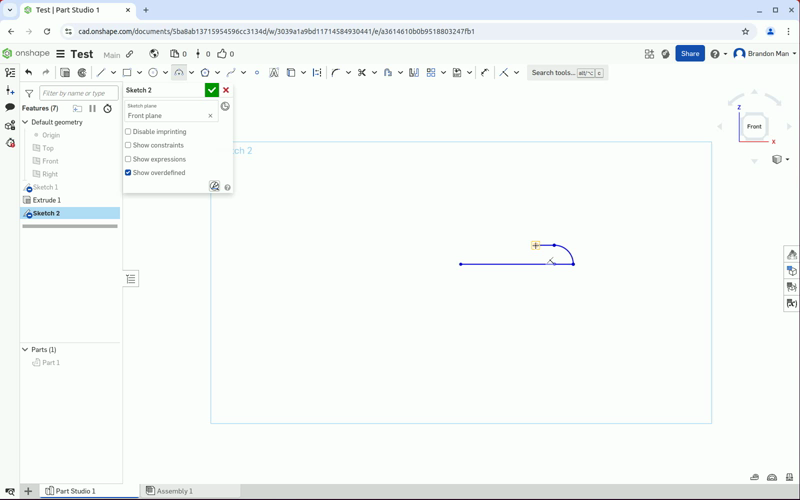
mouse_move(460, 245)
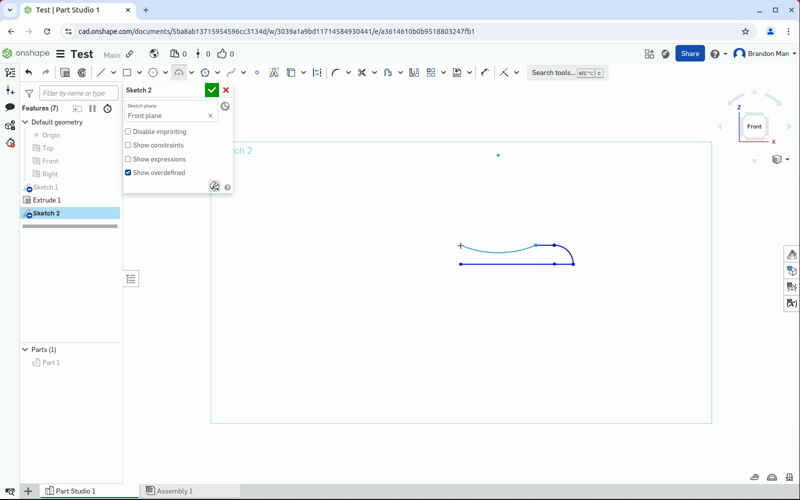
click(460, 245)
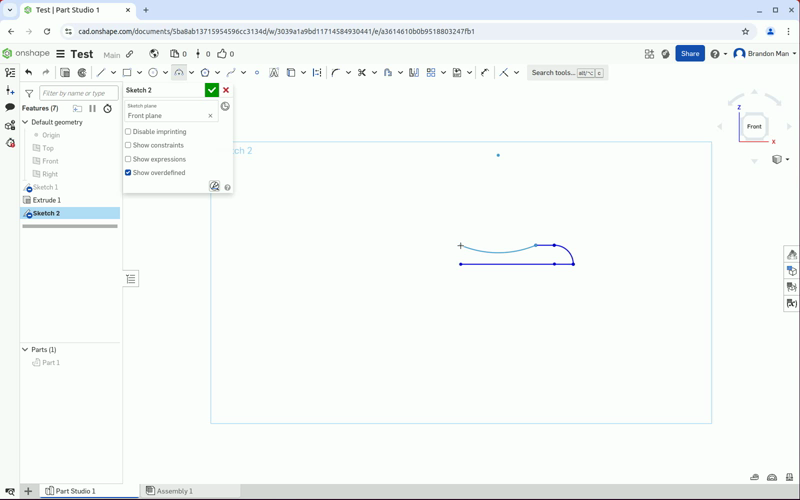
mouse_move(498, 207)
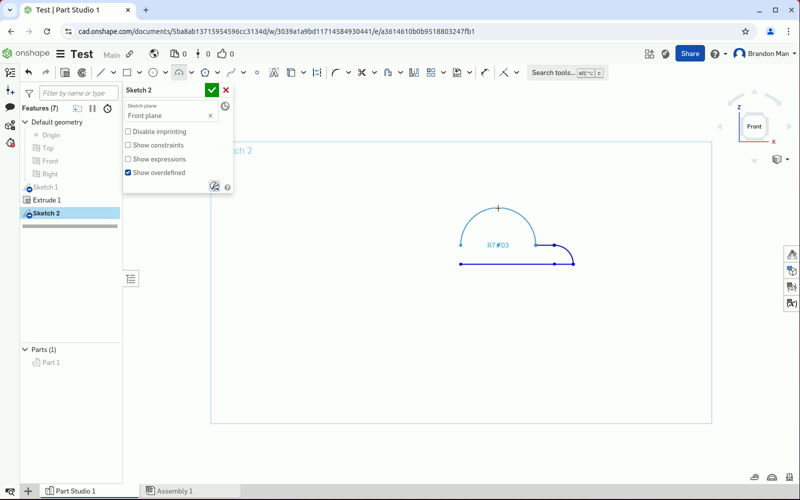
click(498, 207)
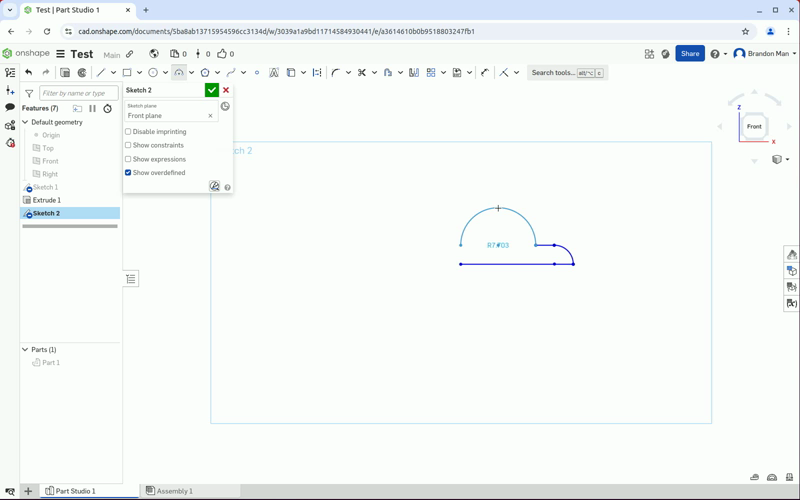
key_up(shift)
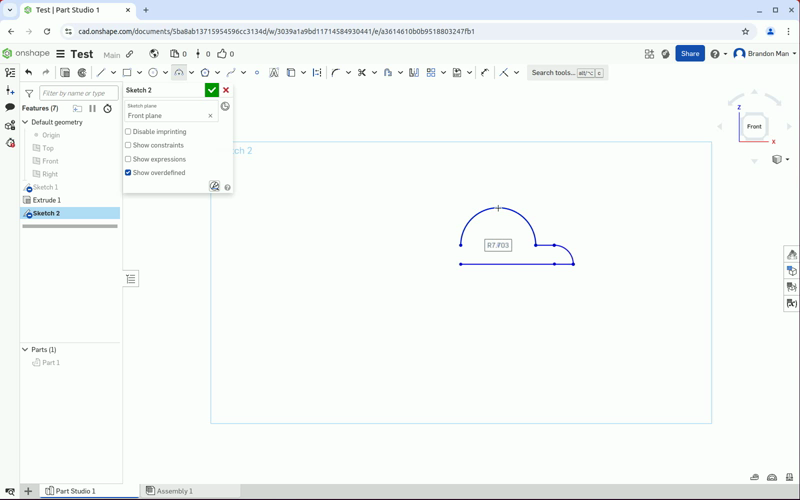
key(esc)
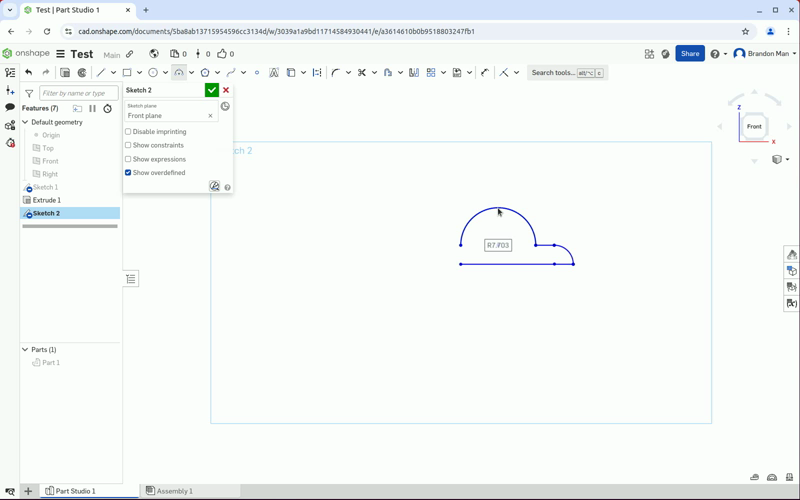
key(l)
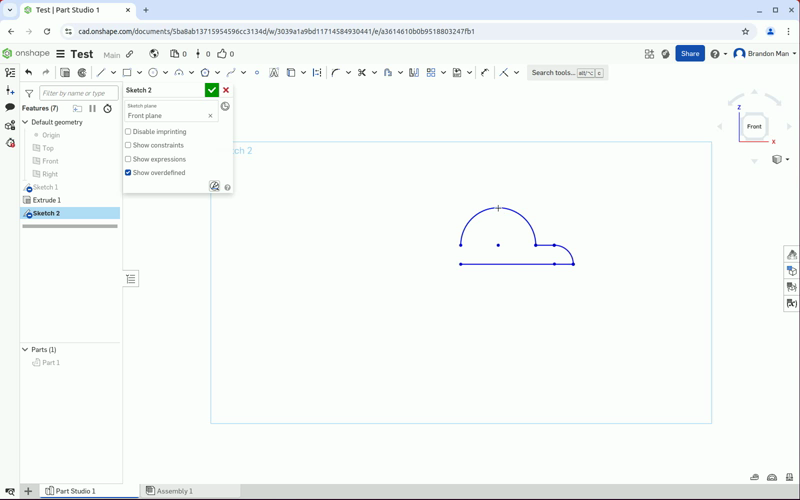
mouse_move(460, 245)
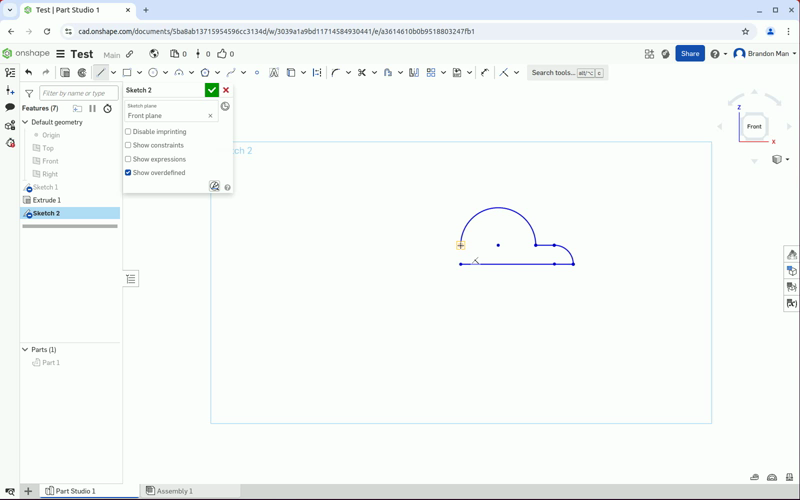
click(460, 245)
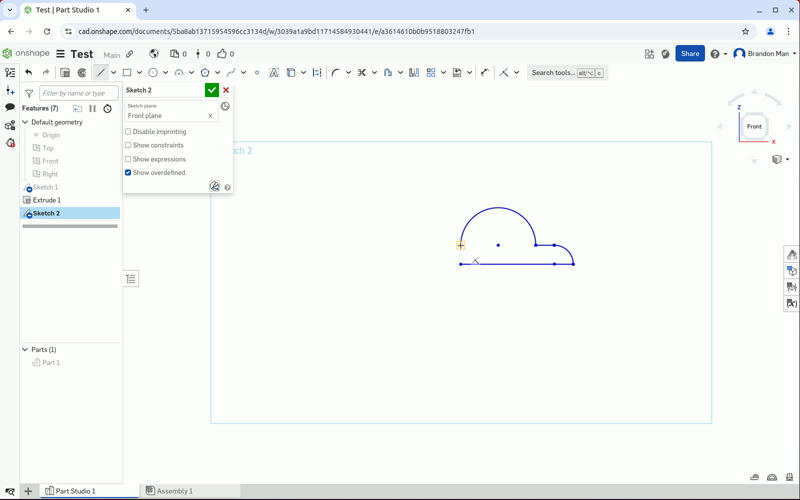
mouse_move(490, 245)
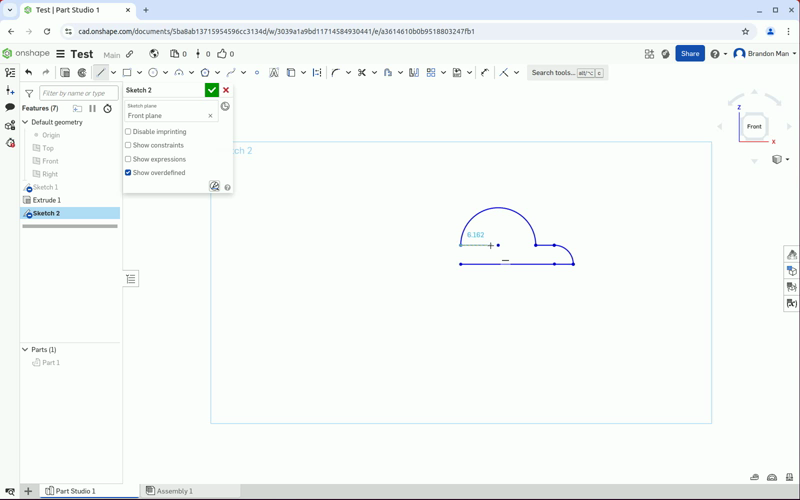
key_down(shift)
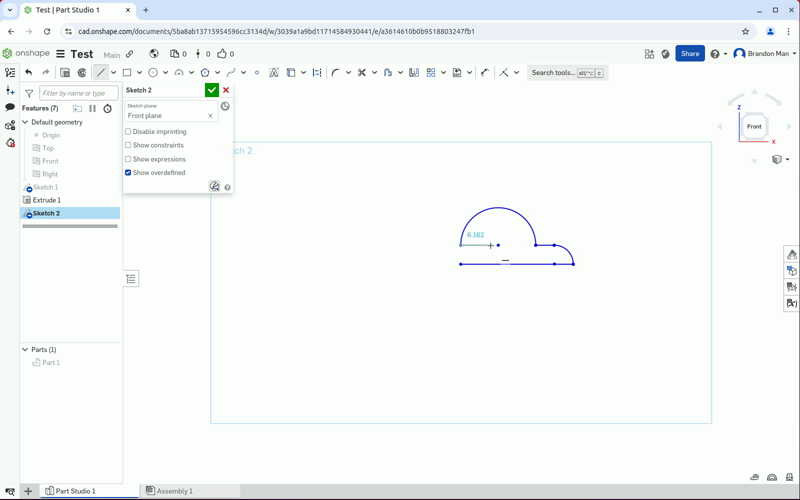
mouse_move(460, 264)
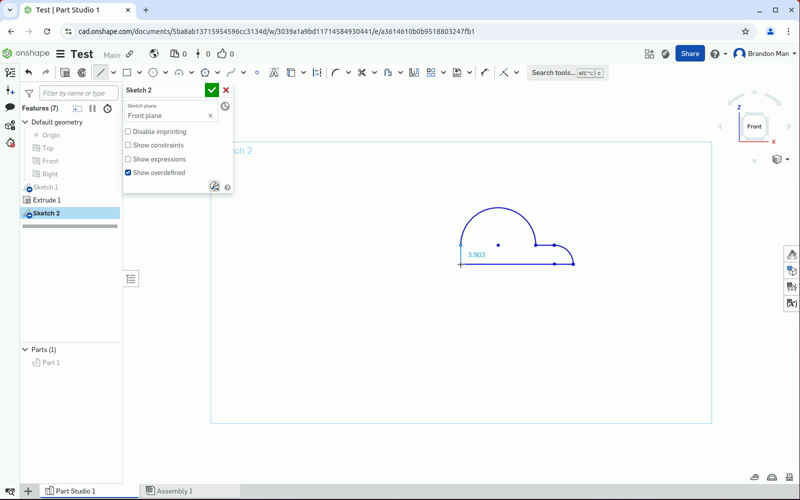
key_up(shift)
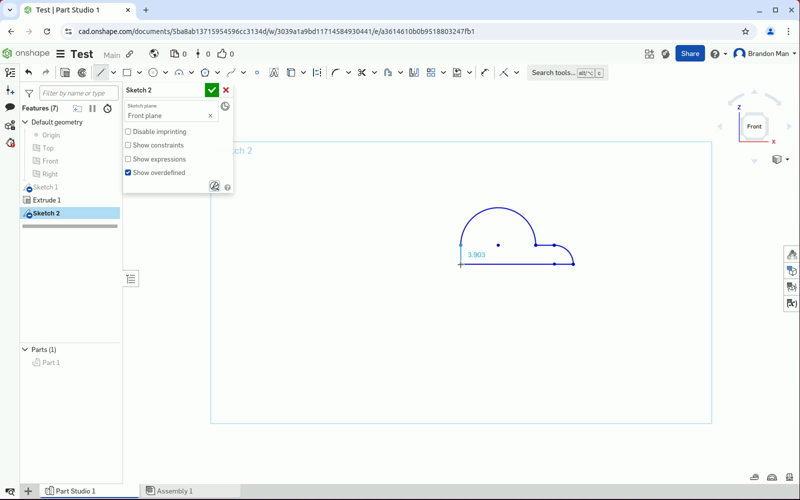
click(460, 264)
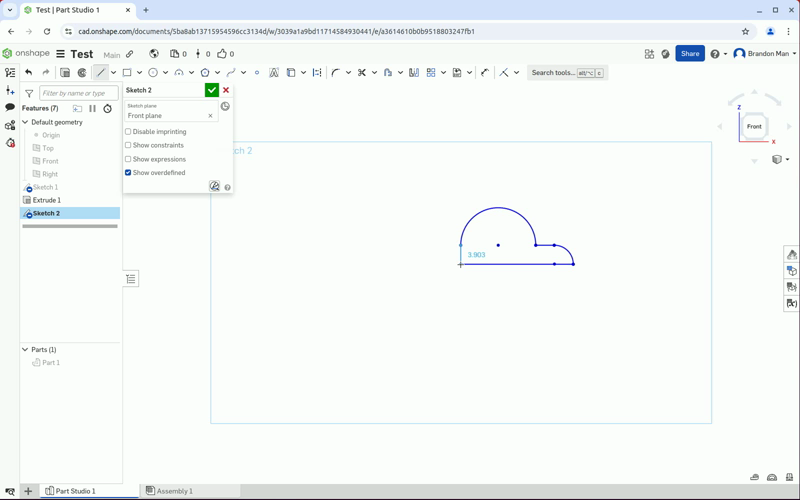
key(esc)
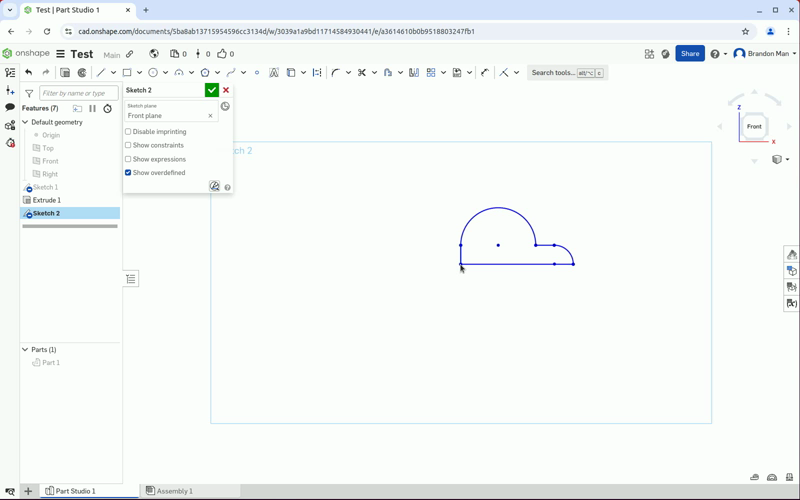
mouse_move(485, 216)
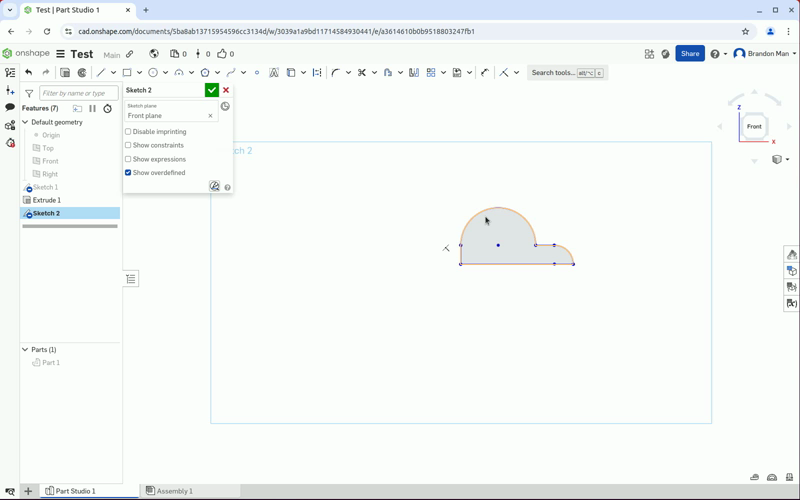
click(485, 216)
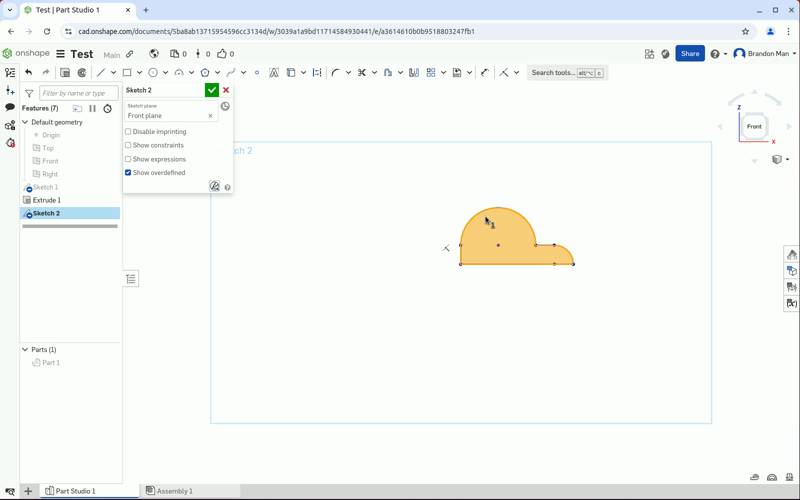
mouse_move(73, 352)
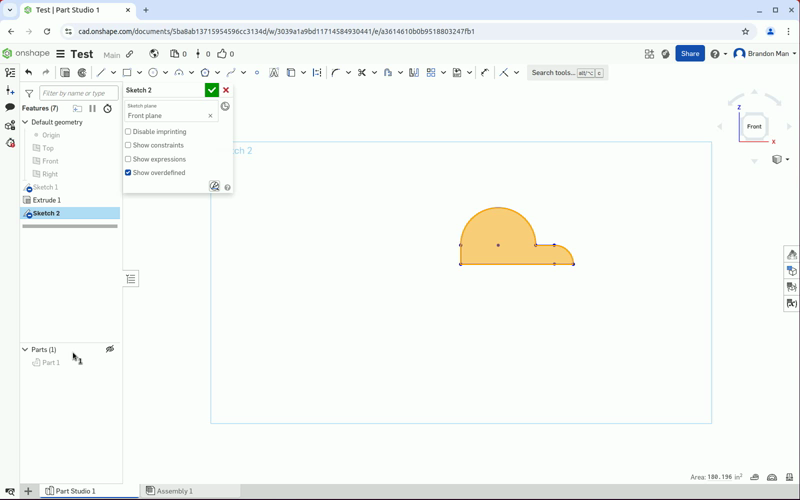
key(shift+y)
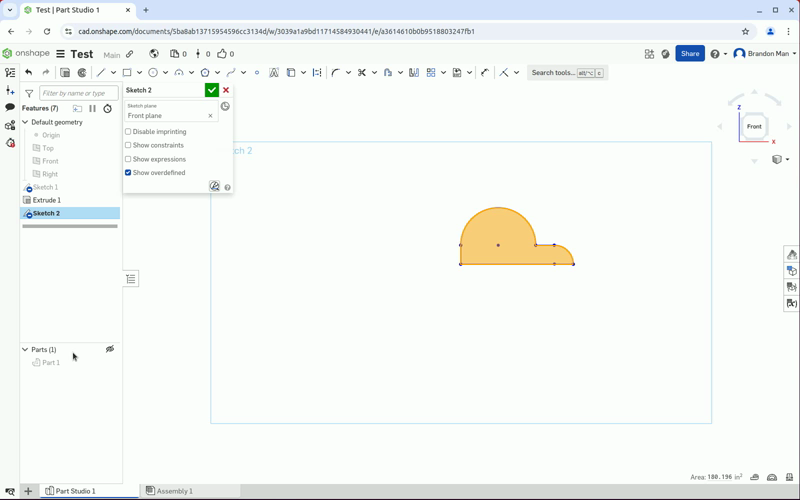
key(shift+e)
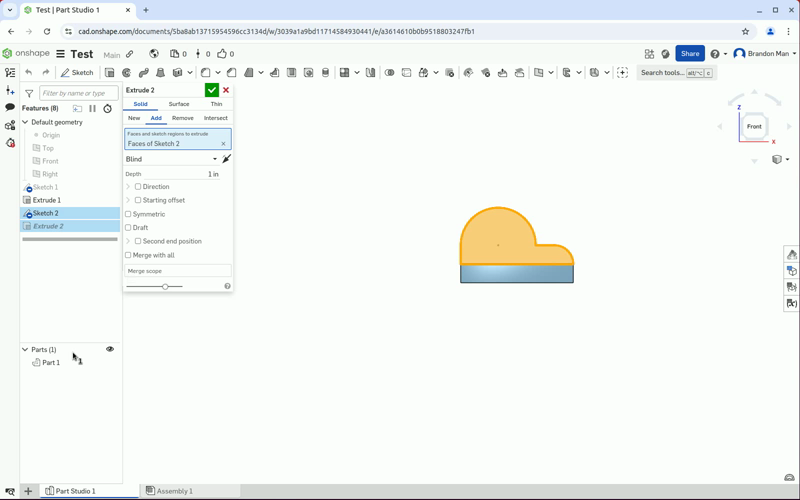
mouse_move(143, 106)
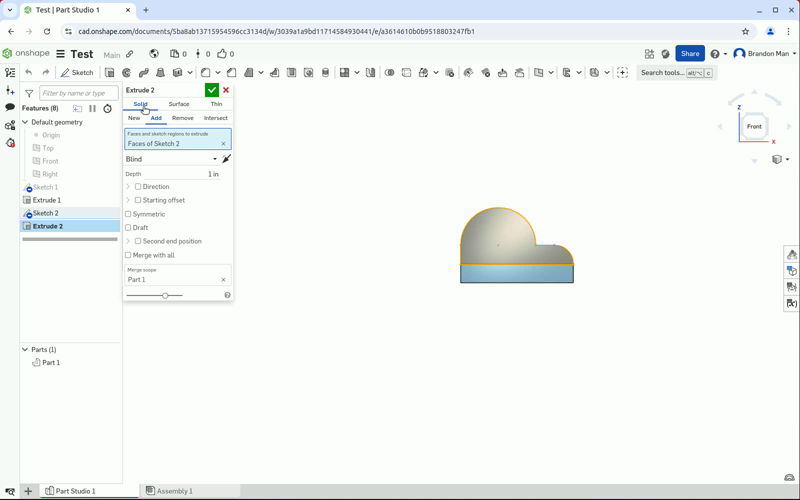
click(143, 106)
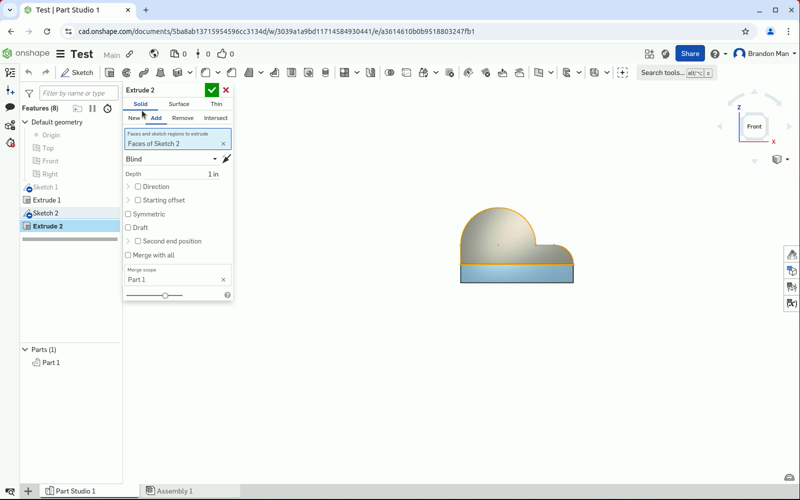
mouse_move(137, 120)
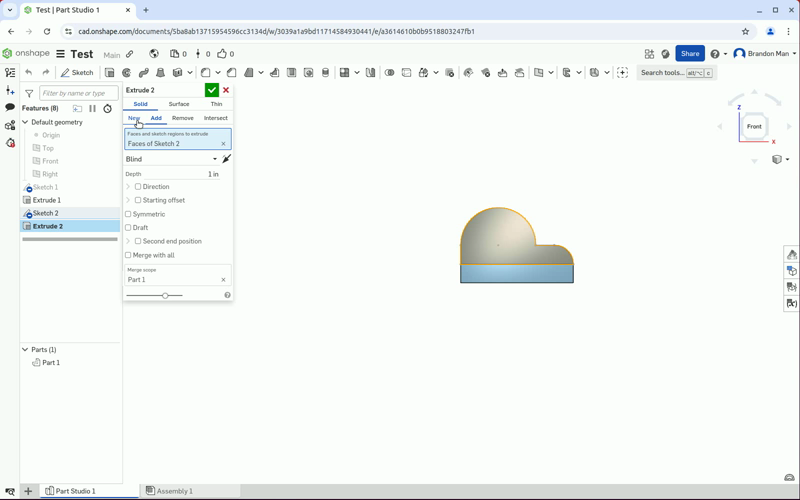
click(137, 120)
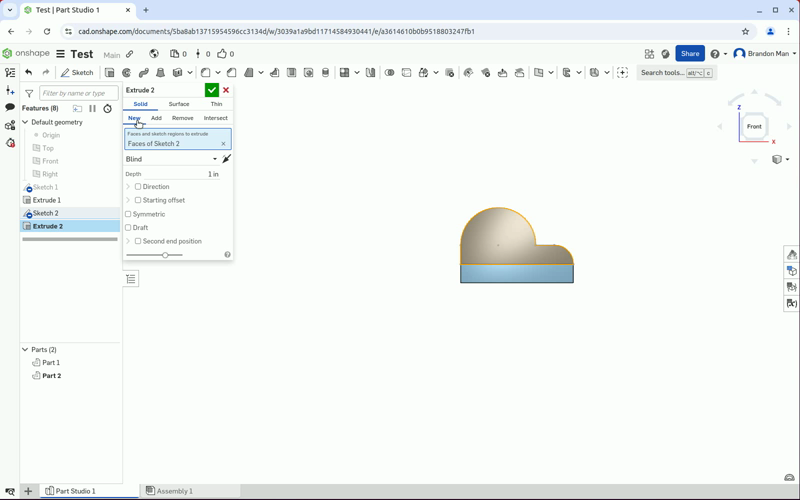
key(tab, 4)
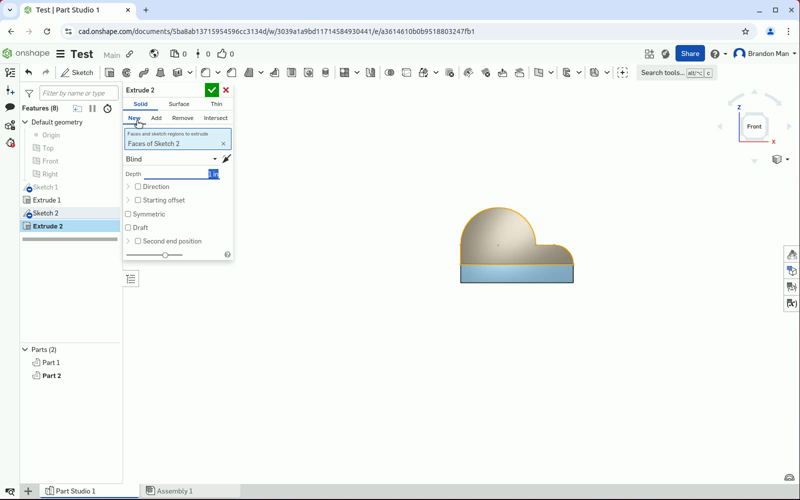
text(-15.405)
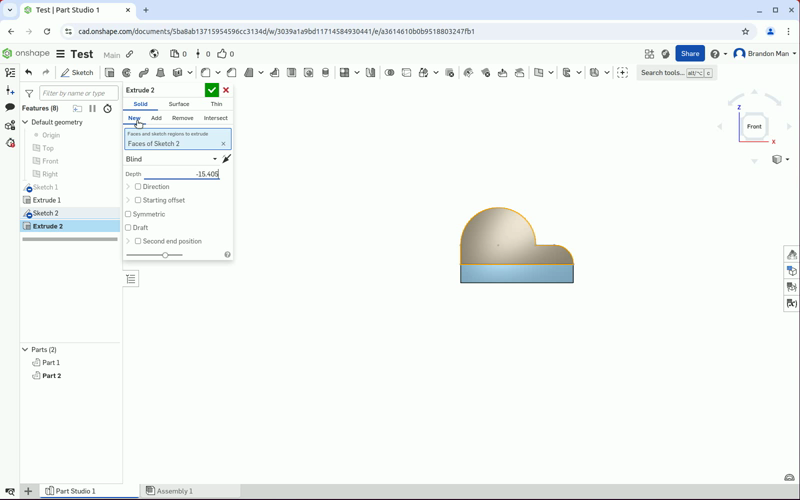
key(tab, 3)
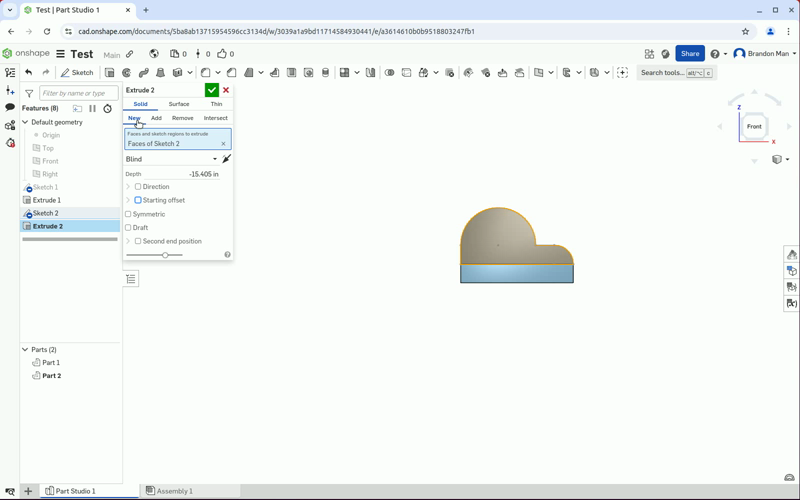
key(tab, 2)
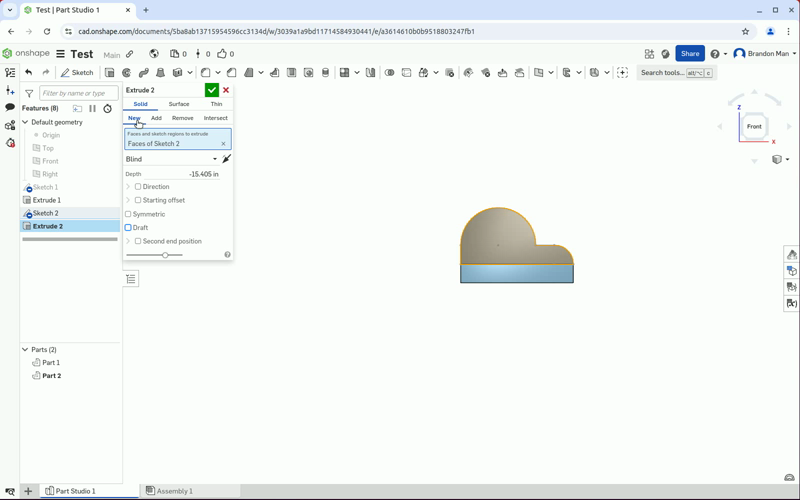
key(space)
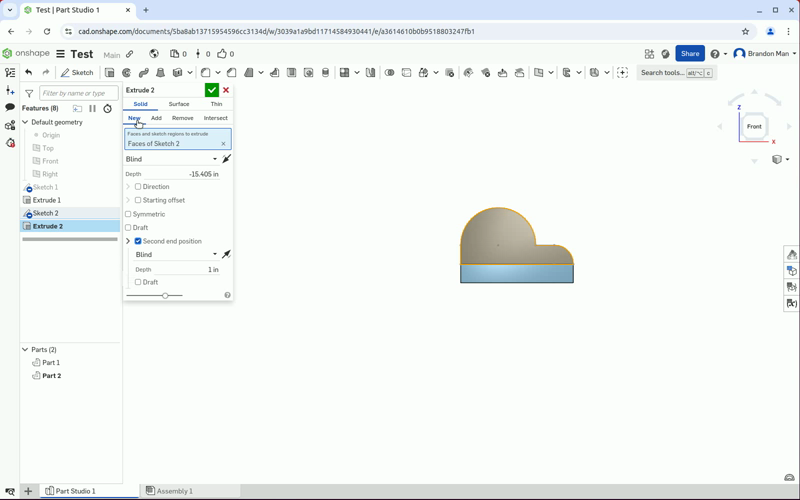
key(tab, 3)
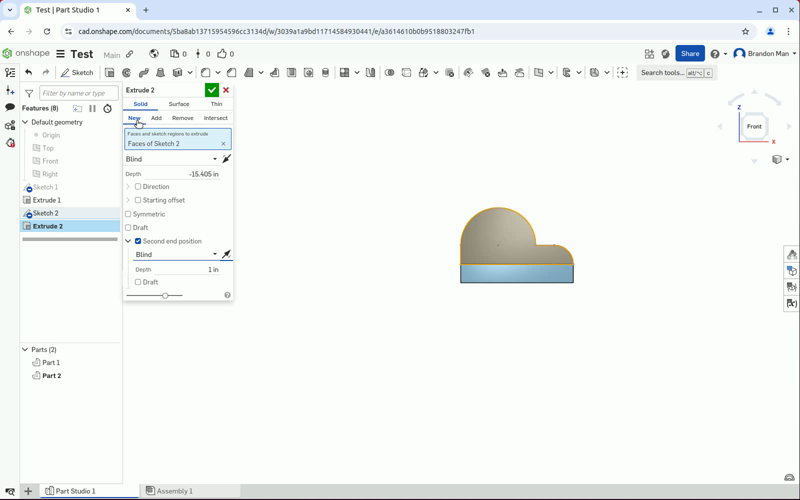
text(7.703)
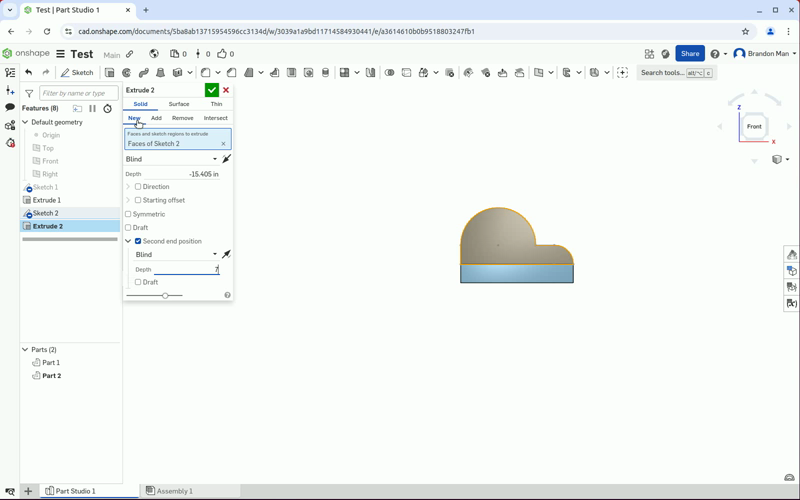
key(enter)
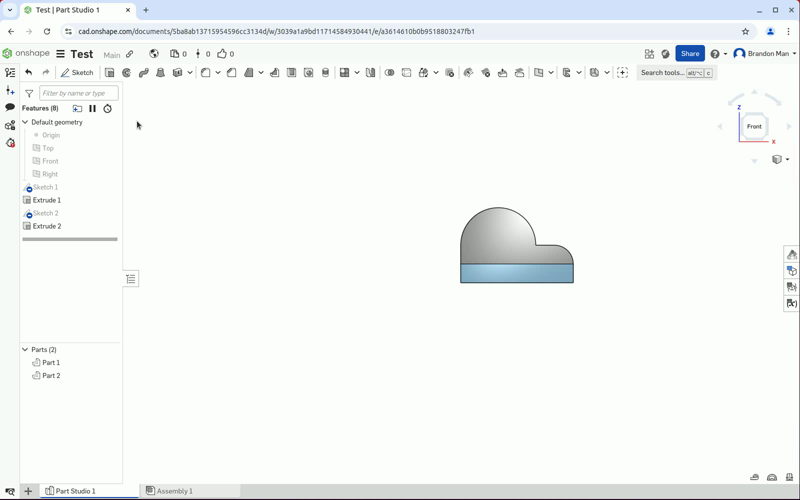
key(shift+h)
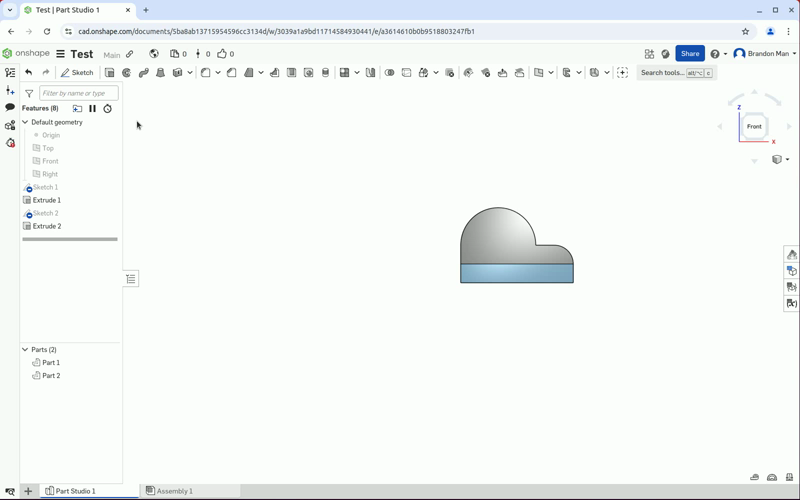
key(shift+h)
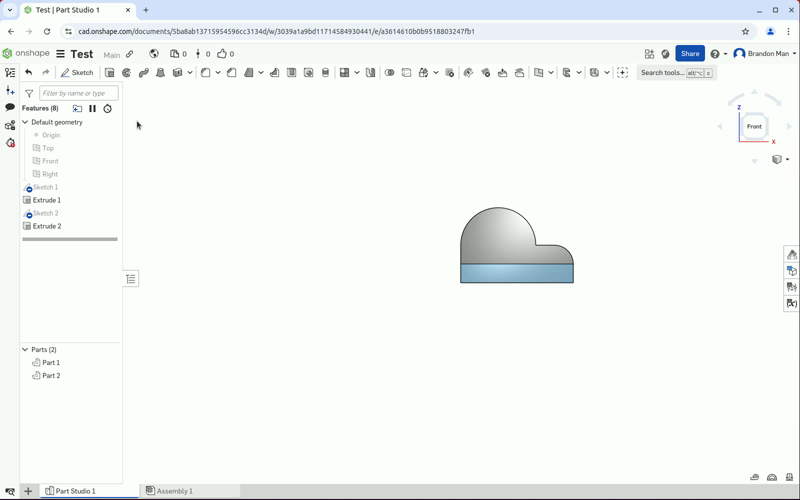
mouse_move(73, 189)
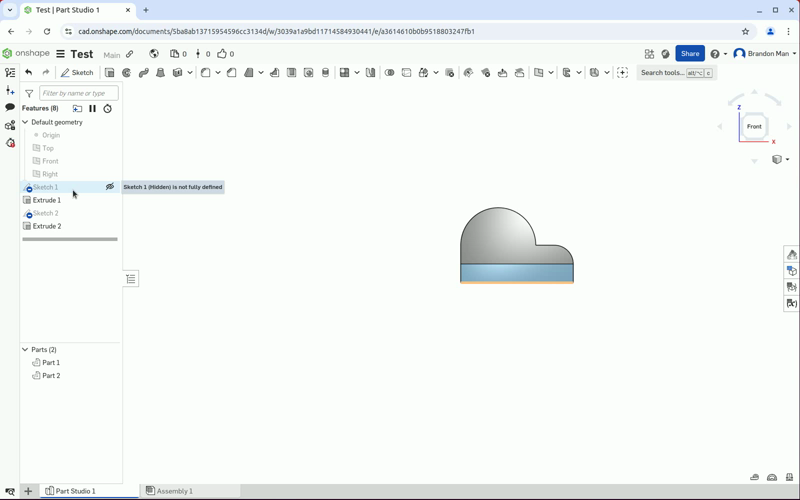
click(73, 189)
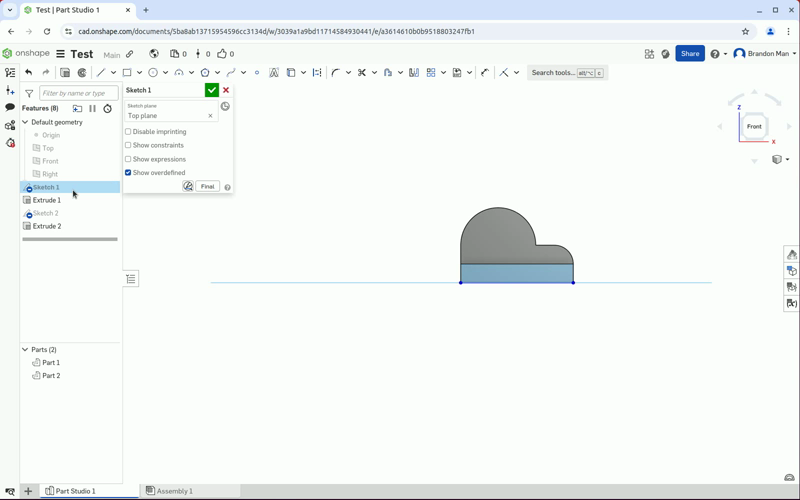
mouse_move(229, 92)
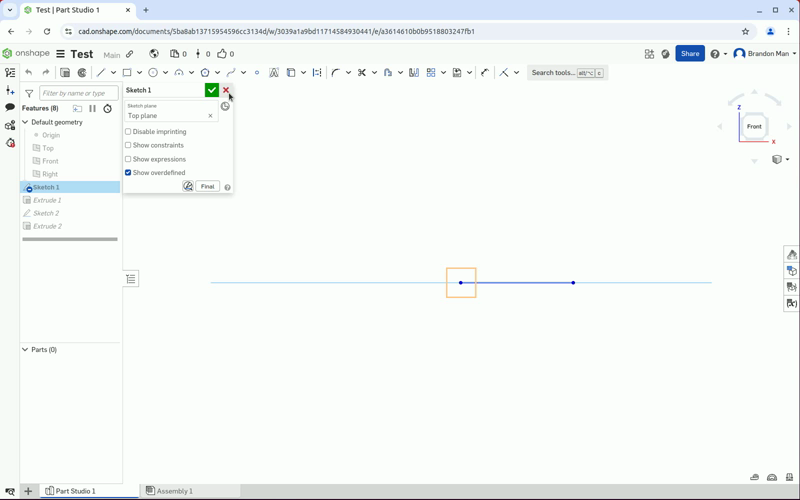
click(229, 92)
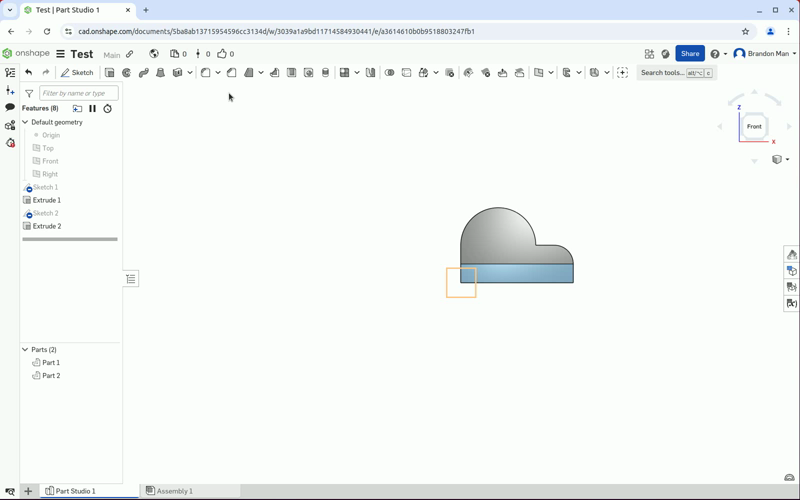
mouse_move(541, 75)
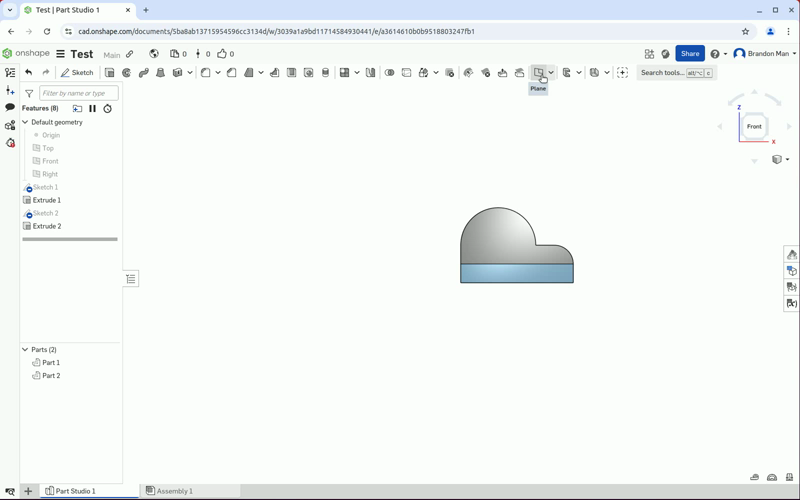
click(541, 75)
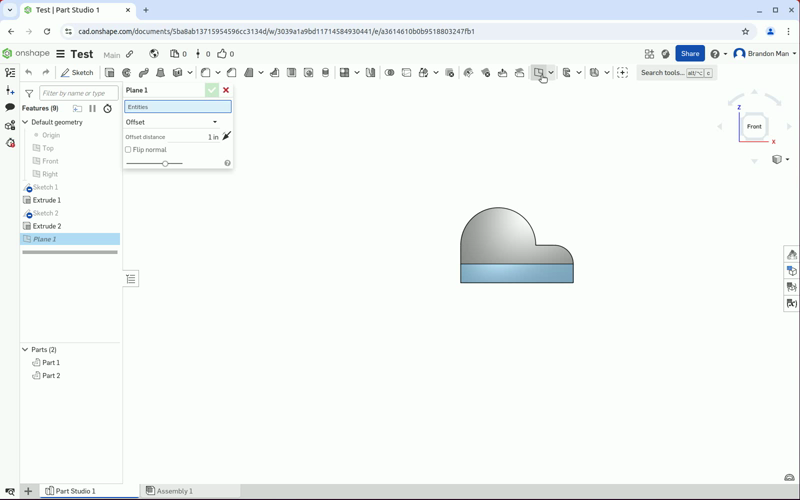
mouse_move(73, 163)
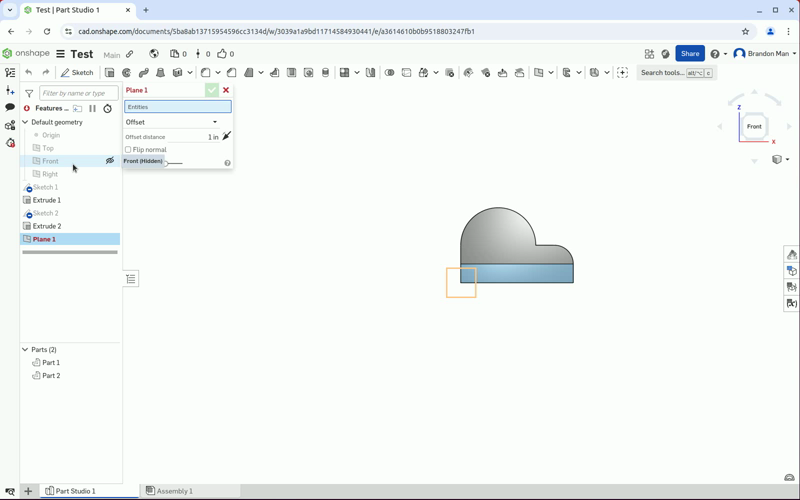
click(73, 163)
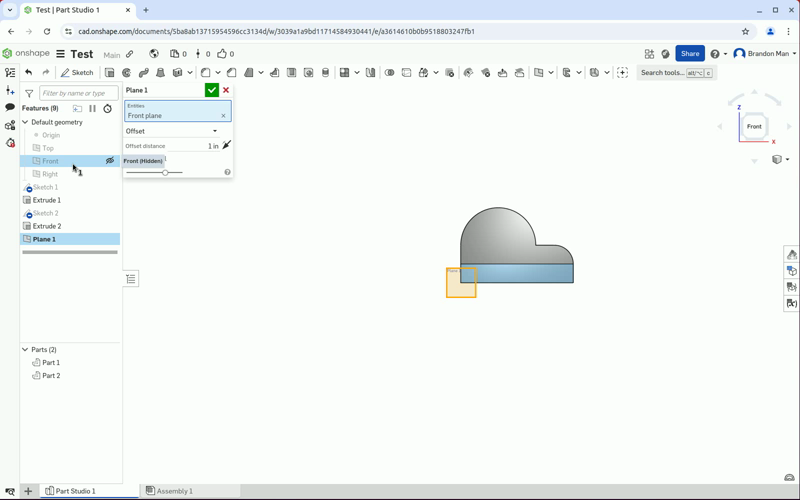
key(tab, 2)
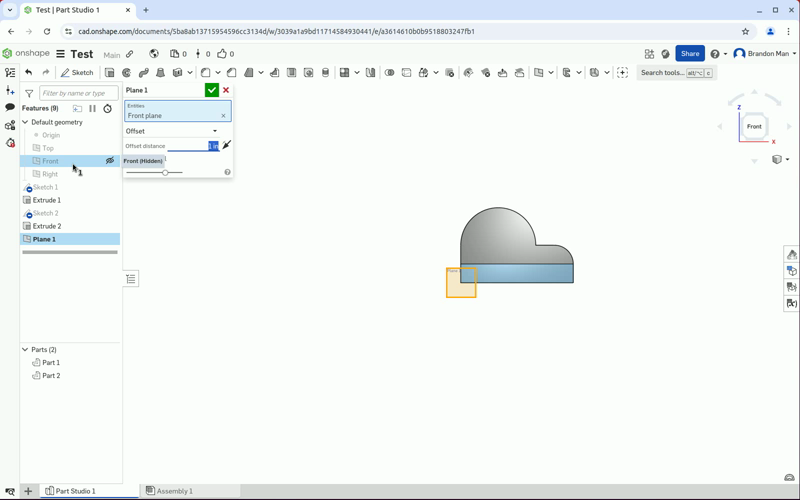
text(7.703)
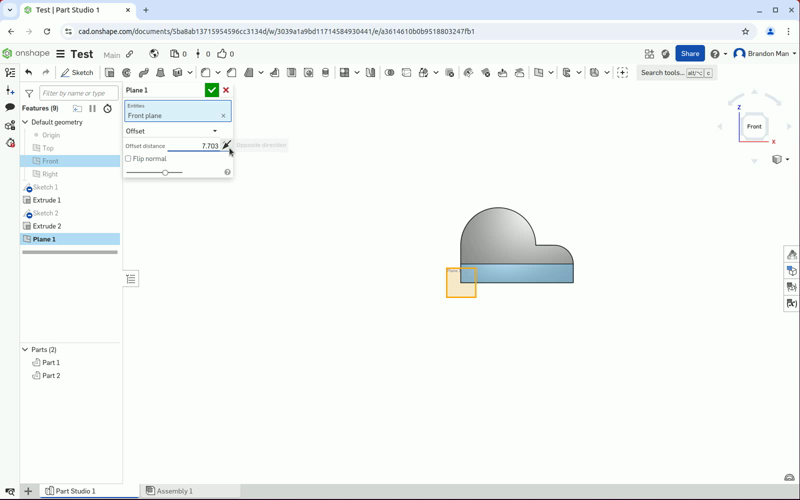
mouse_move(229, 147)
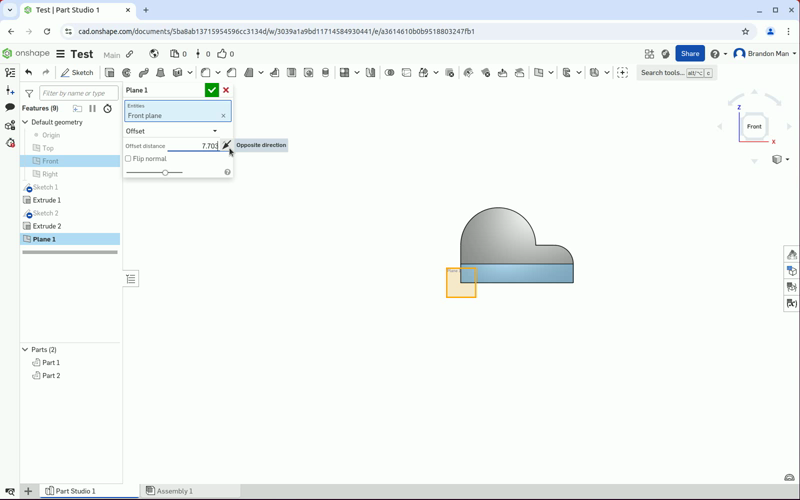
click(229, 147)
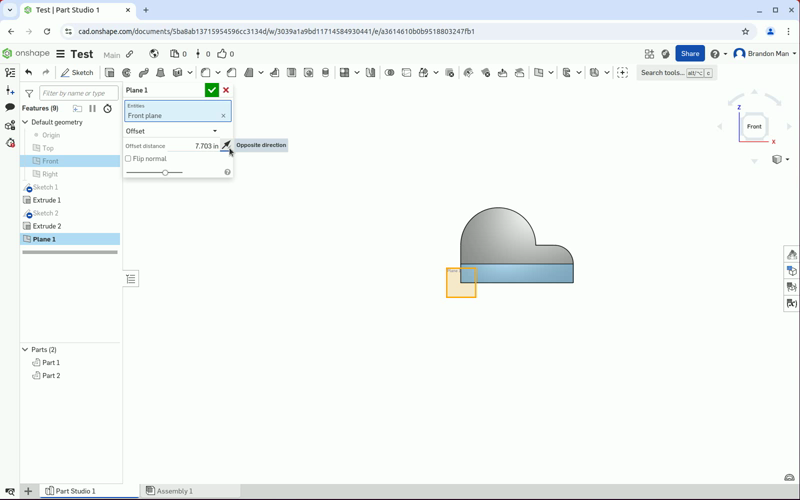
key(enter, 2)
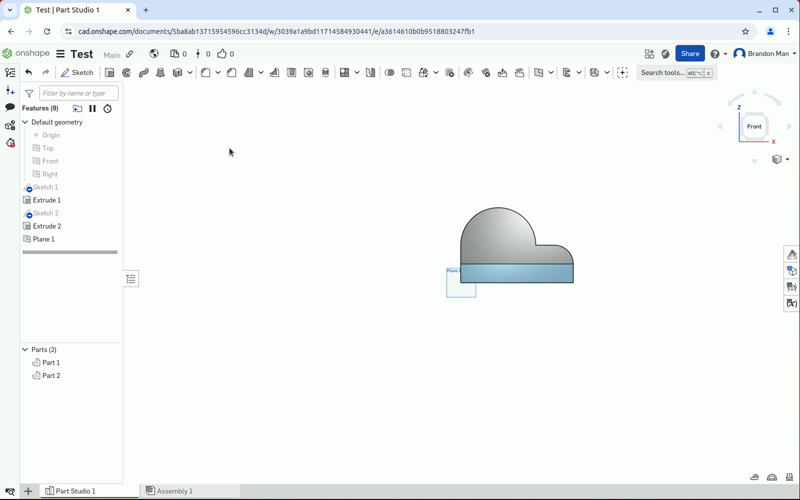
key(shift+s)
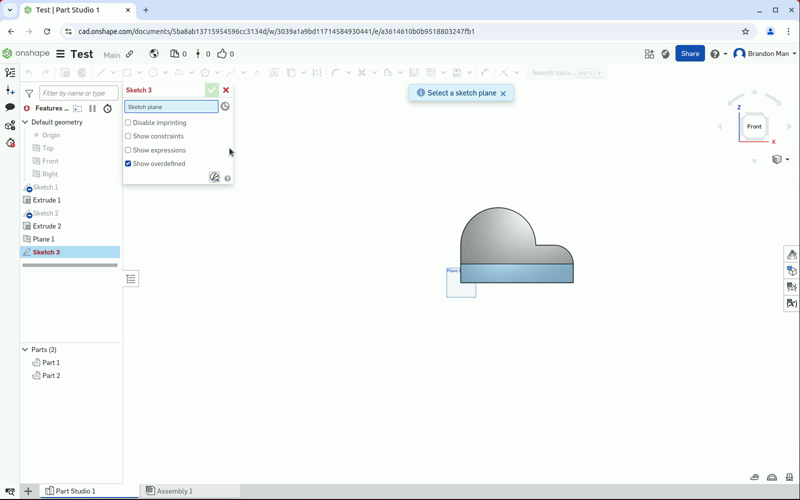
mouse_move(73, 241)
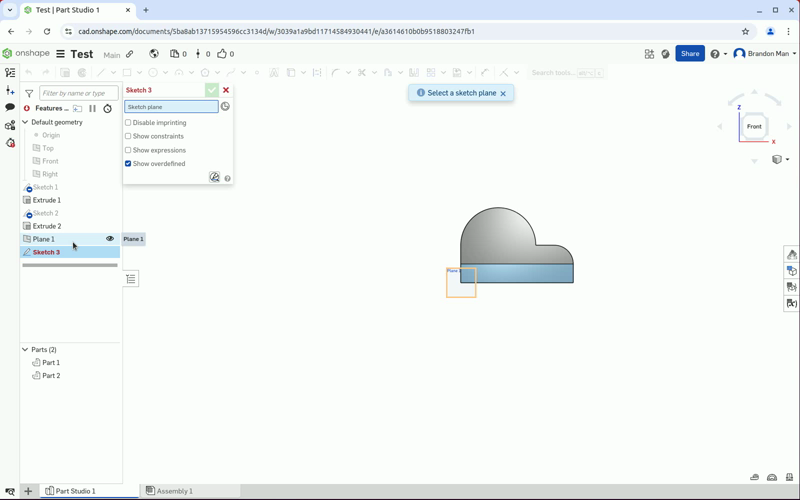
click(73, 241)
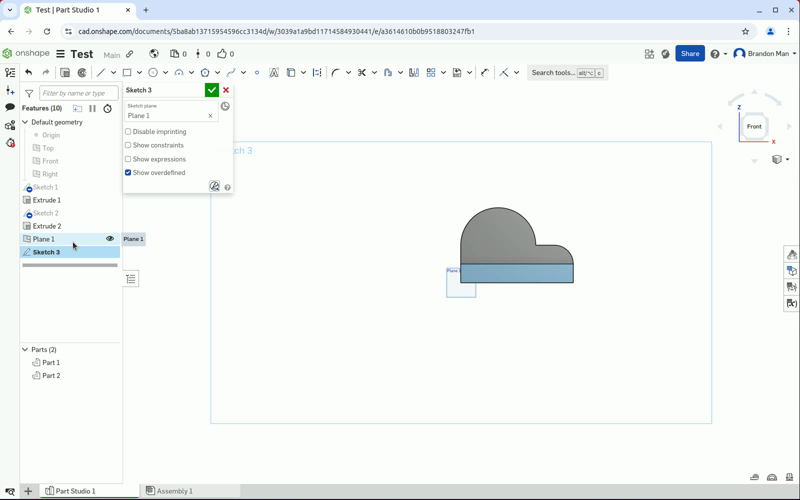
mouse_move(73, 352)
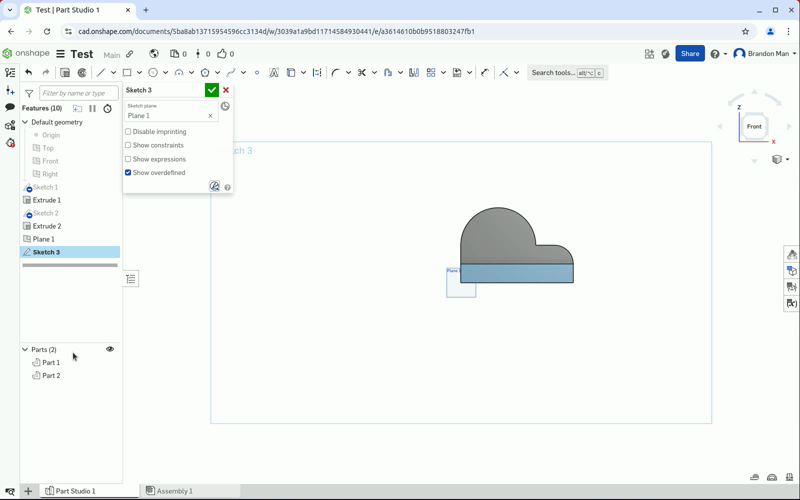
key(y)
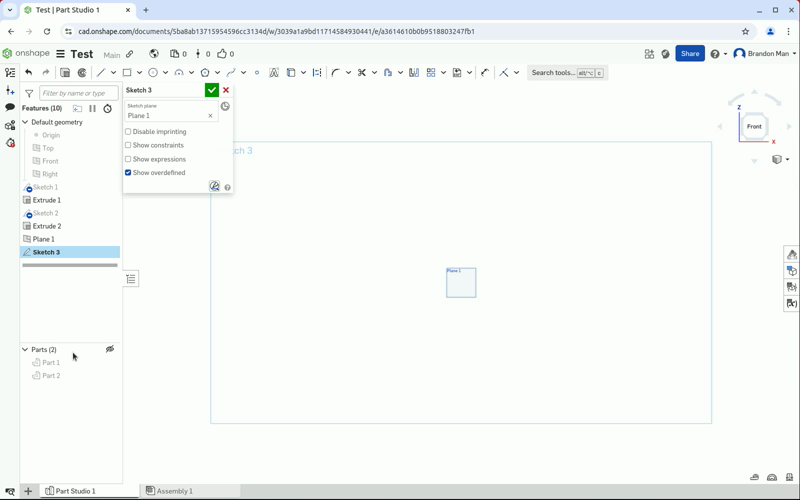
key(c)
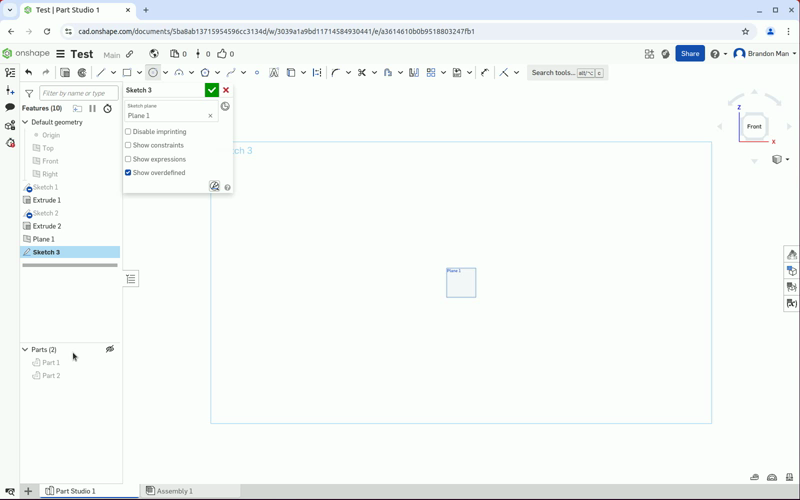
key_down(shift)
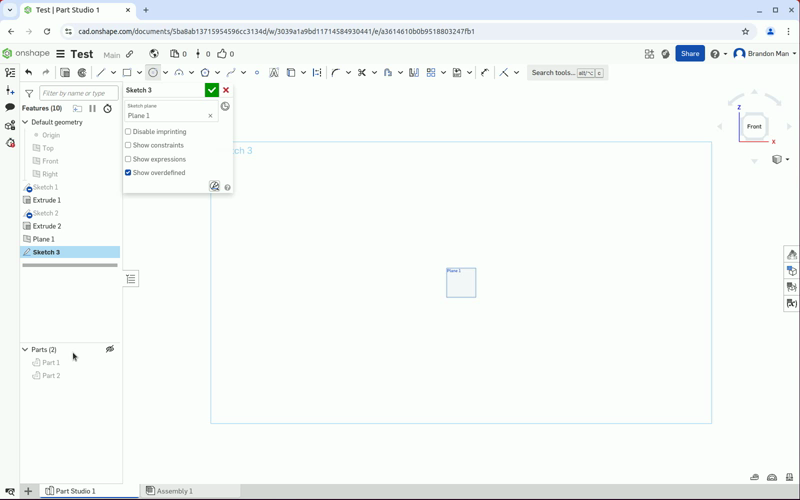
mouse_move(498, 245)
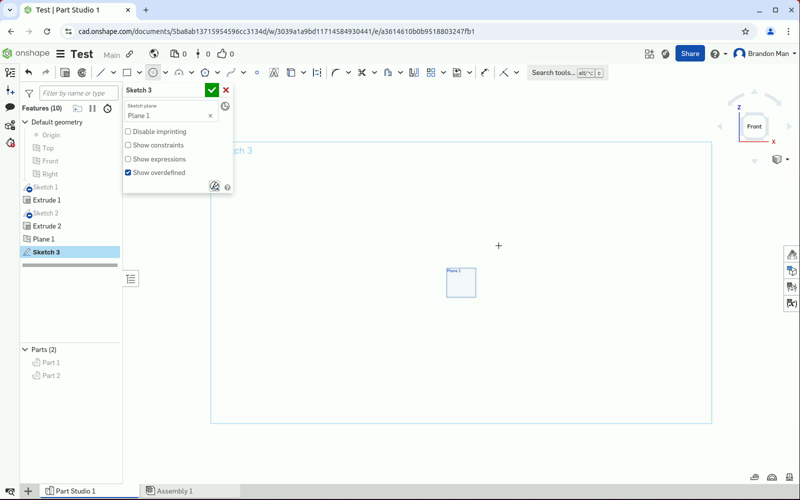
click(498, 245)
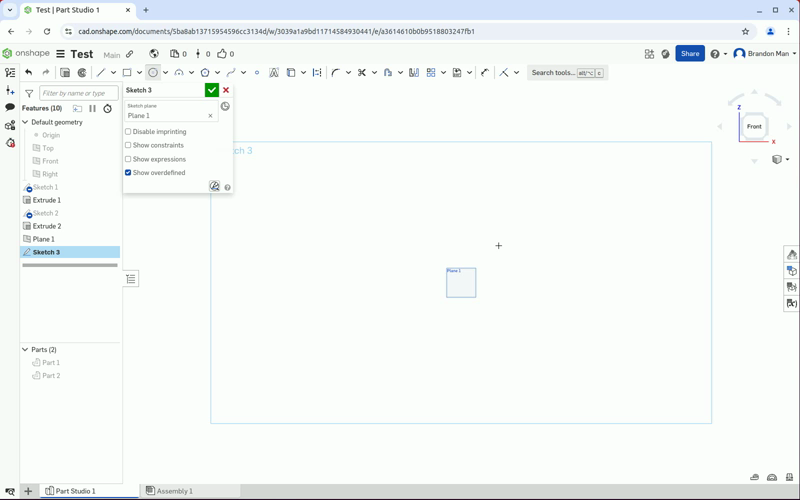
key_up(shift)
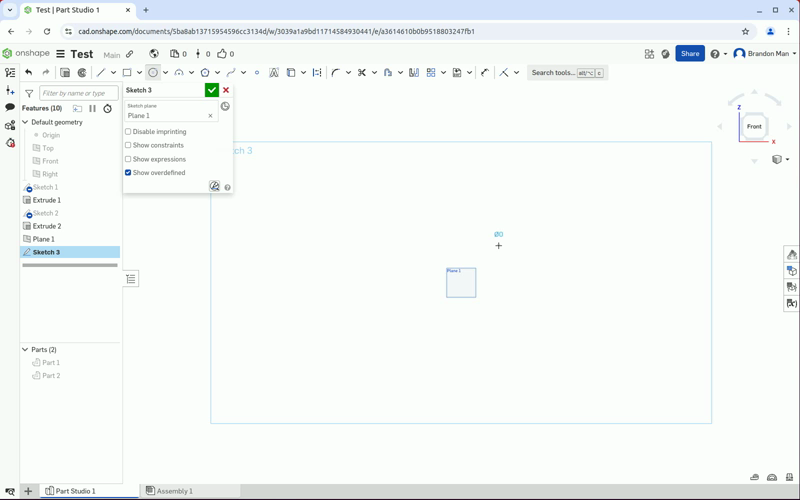
mouse_move(518, 245)
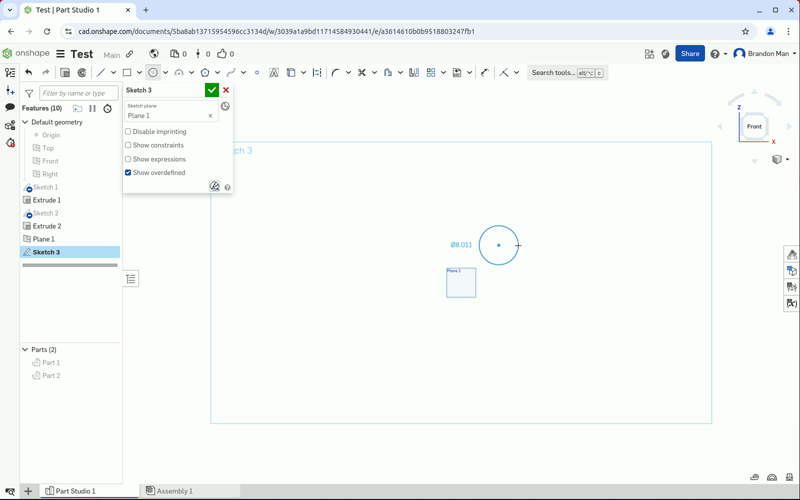
click(518, 245)
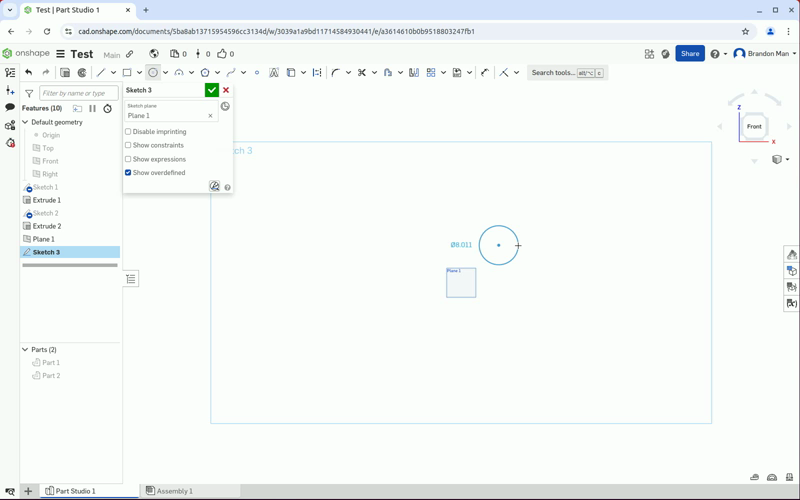
key(esc)
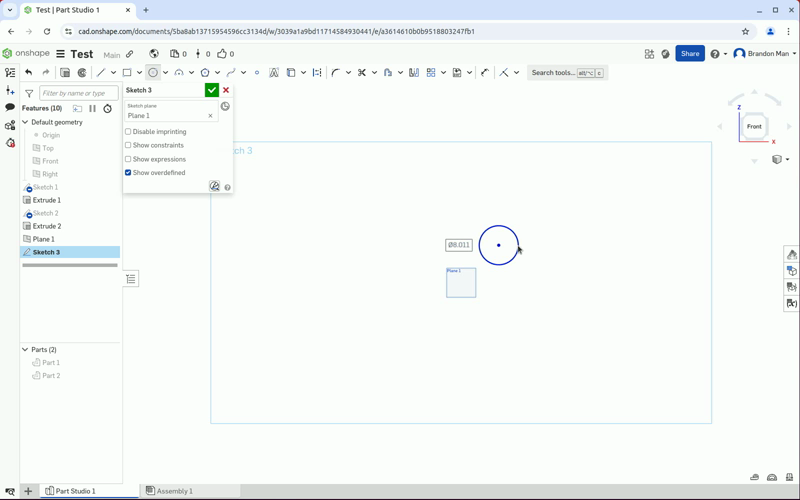
mouse_move(494, 249)
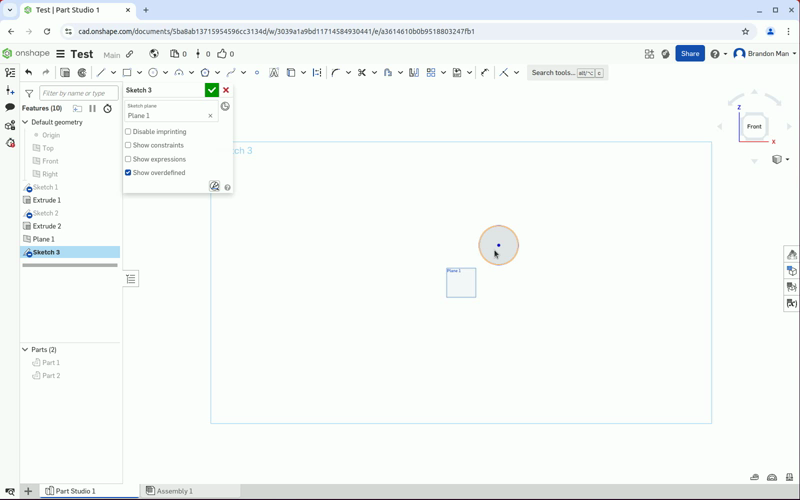
scroll(6)
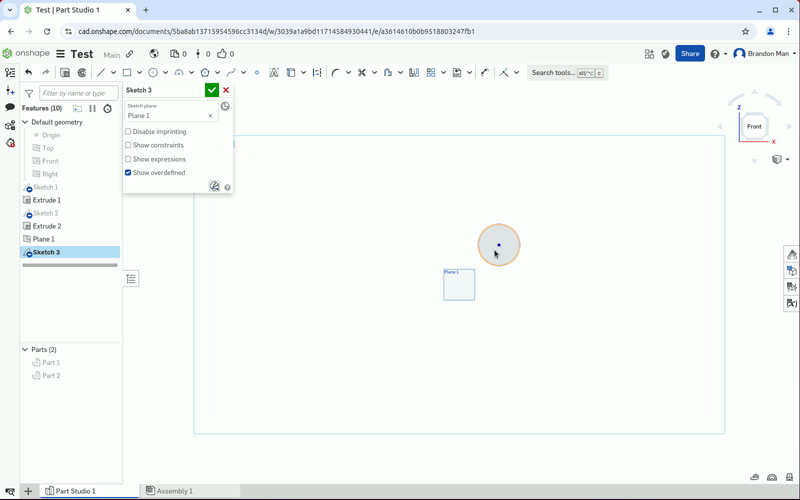
scroll(6)
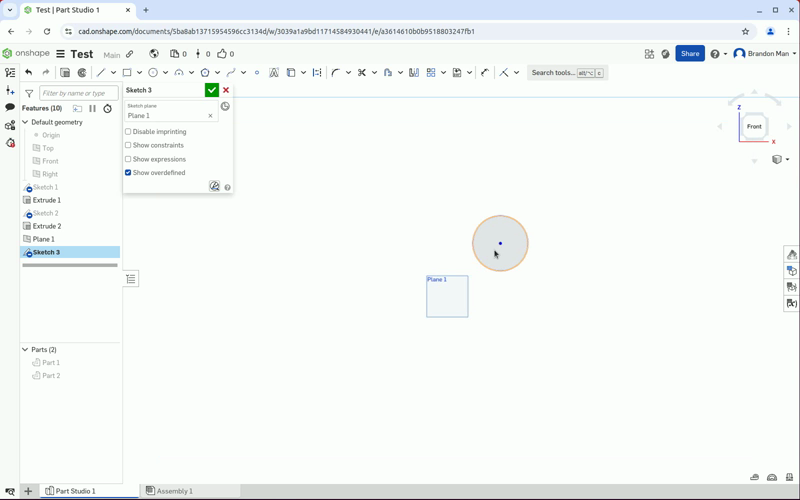
scroll(6)
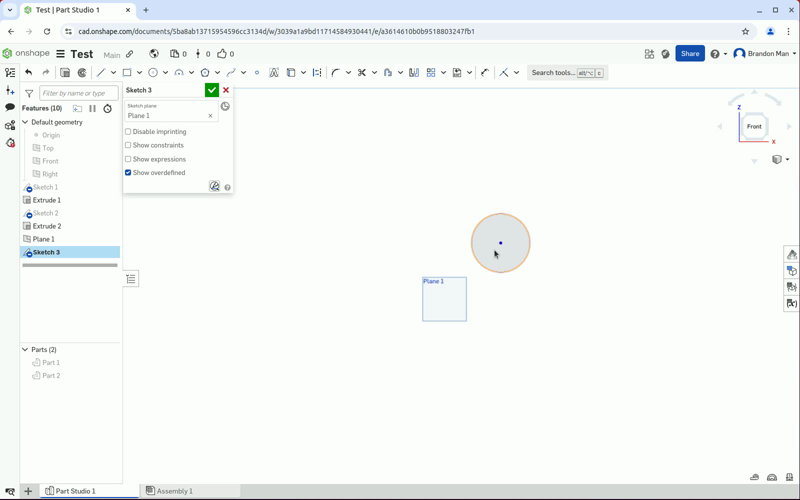
scroll(6)
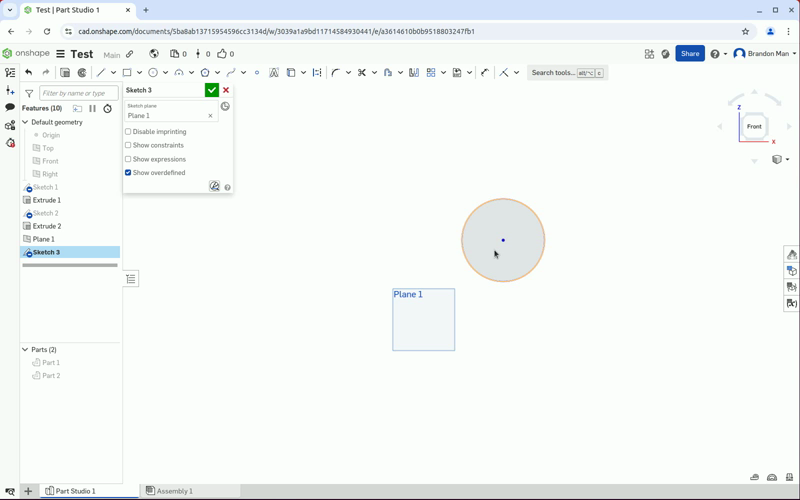
scroll(6)
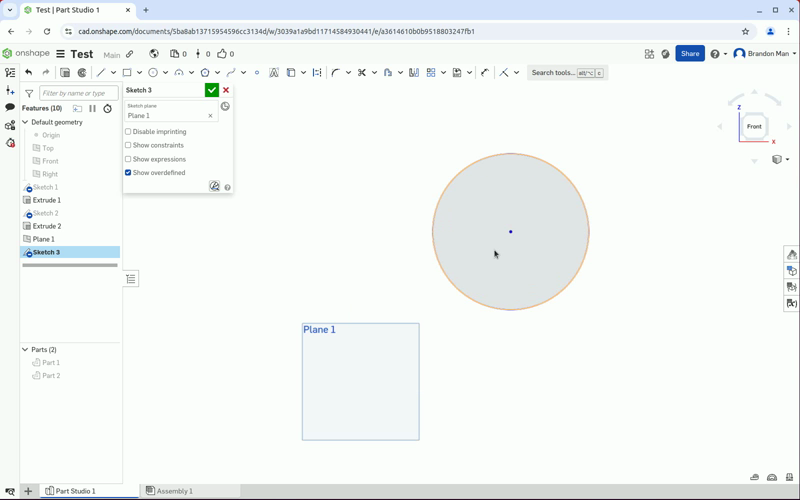
scroll(6)
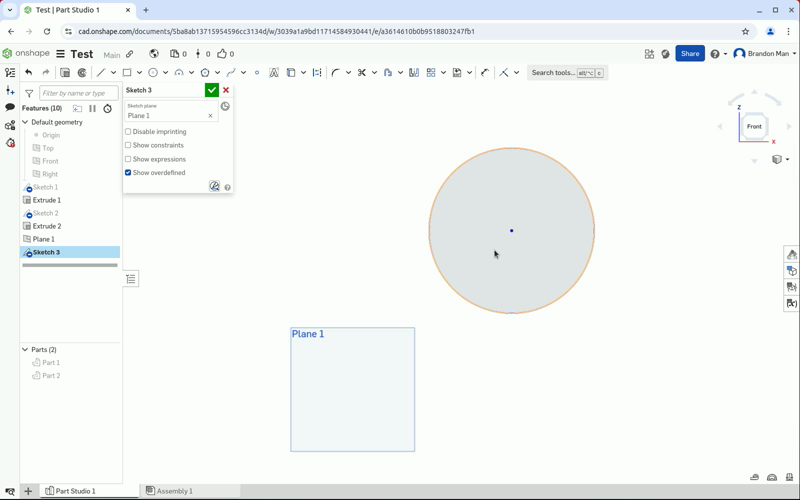
scroll(6)
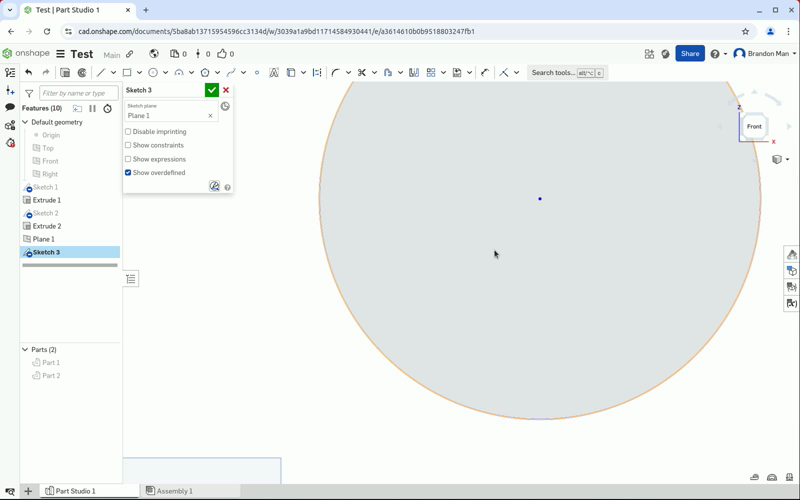
click(494, 249)
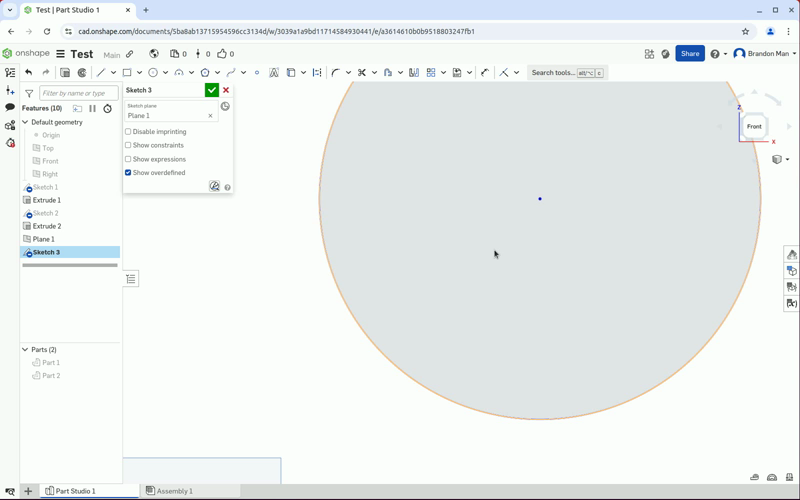
scroll(-6)
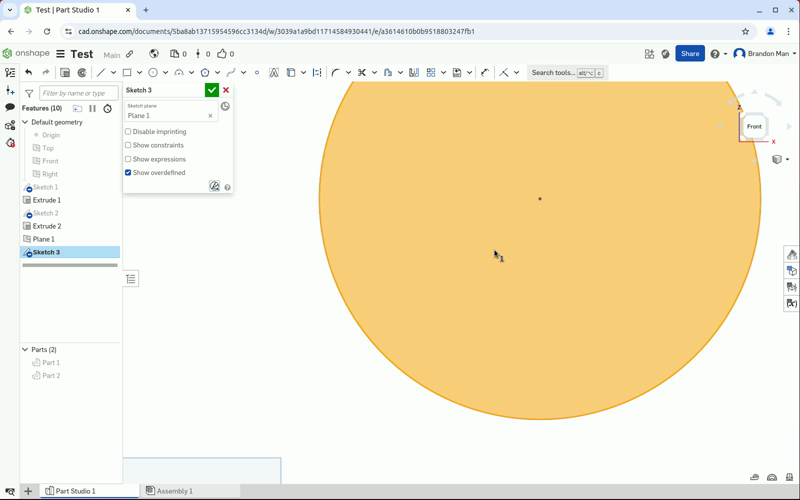
scroll(-6)
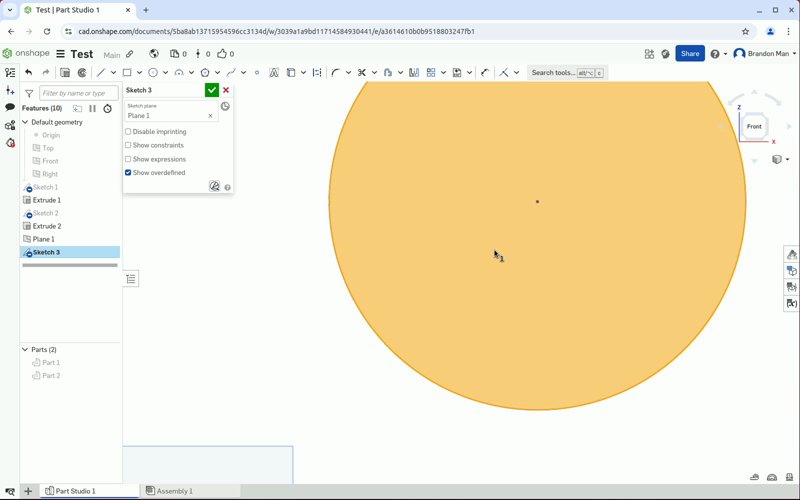
scroll(-6)
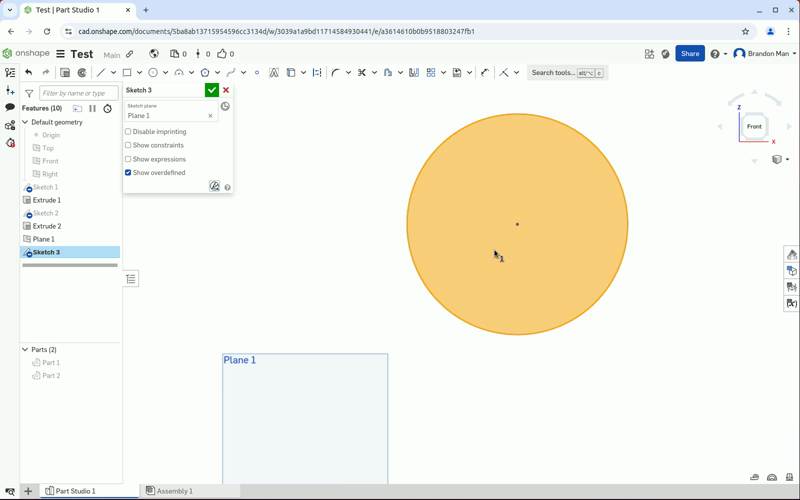
scroll(-6)
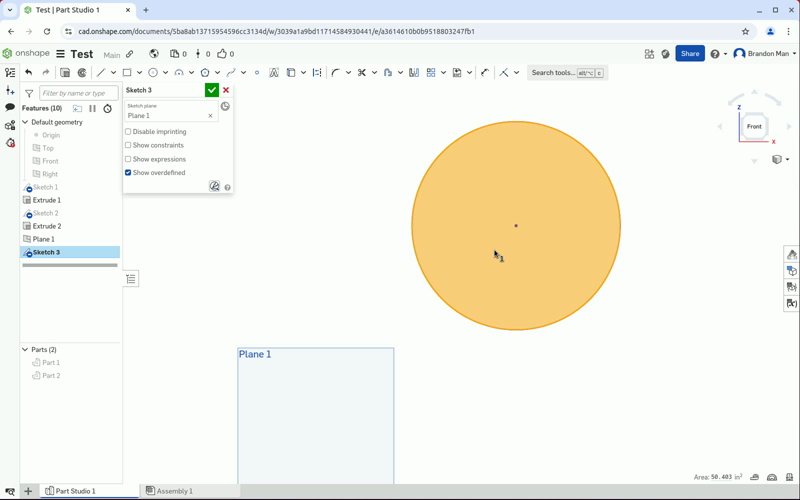
scroll(-6)
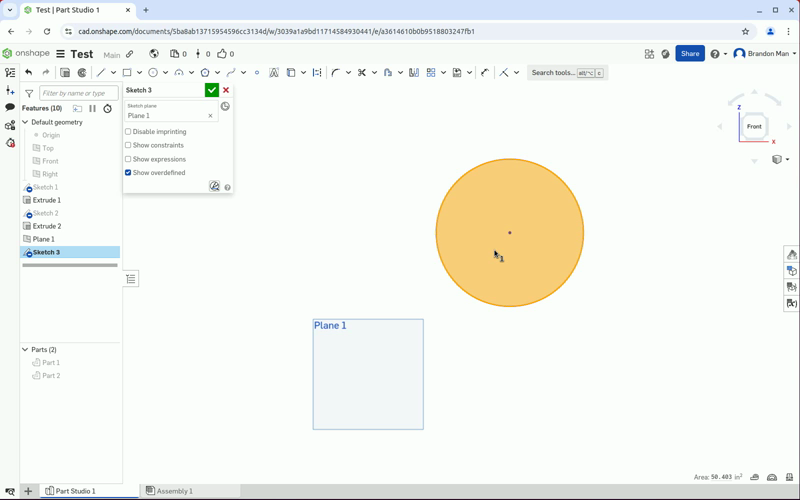
scroll(-6)
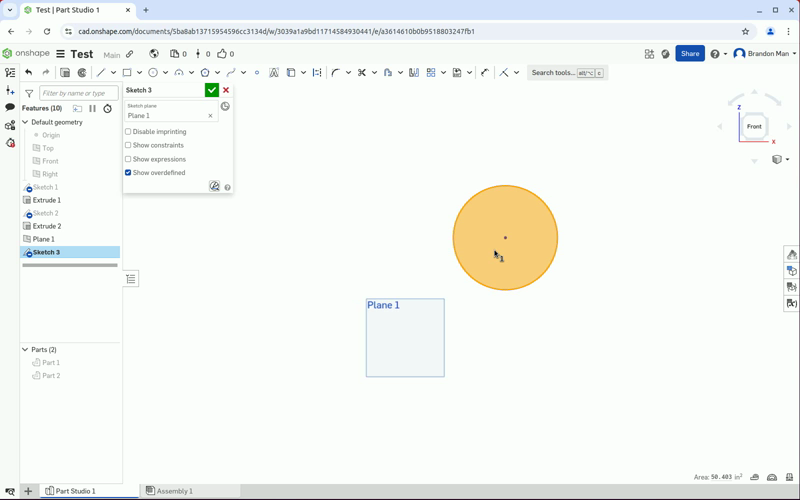
scroll(-6)
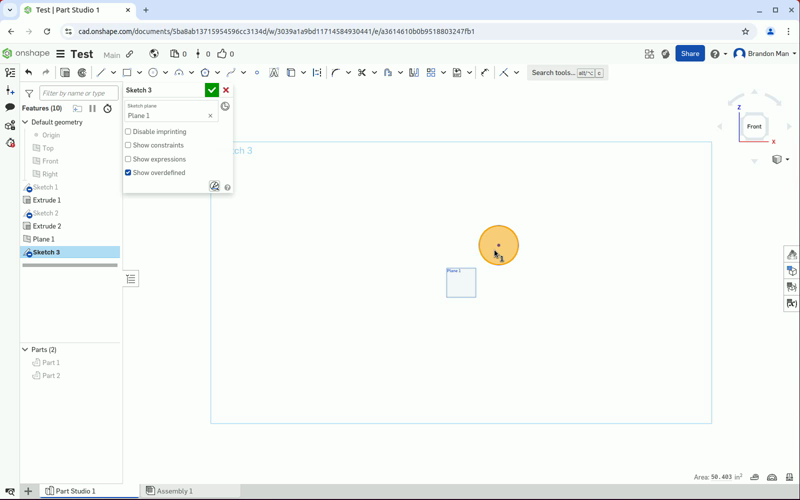
mouse_move(73, 352)
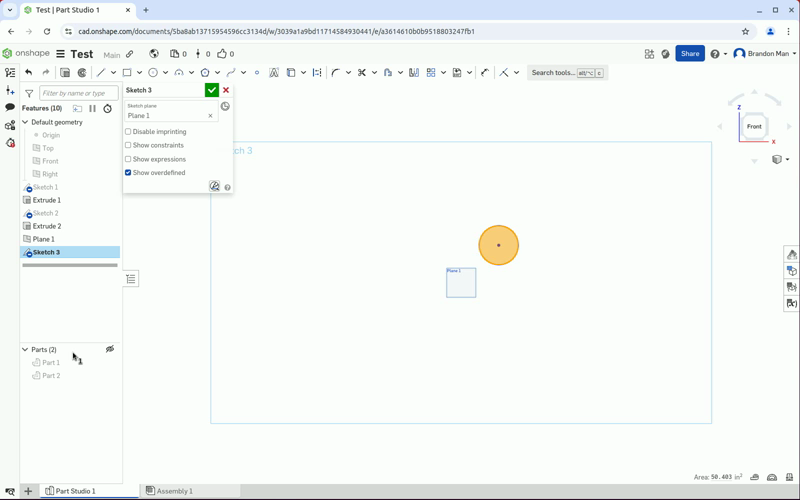
key(shift+y)
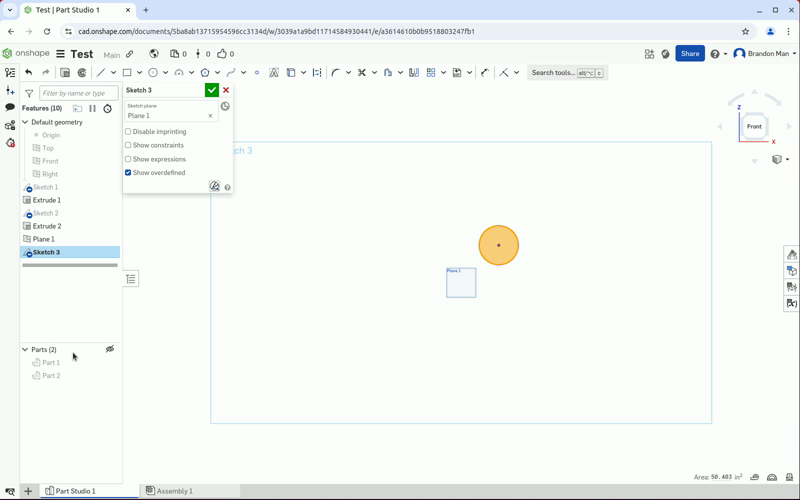
key(shift+e)
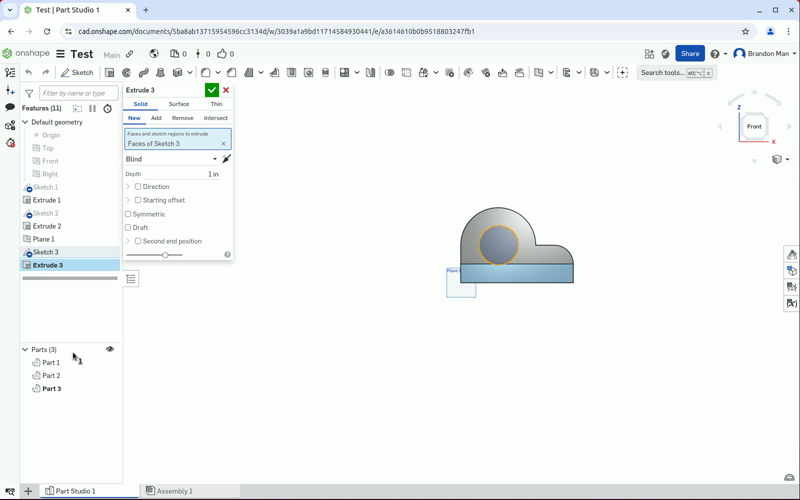
mouse_move(143, 106)
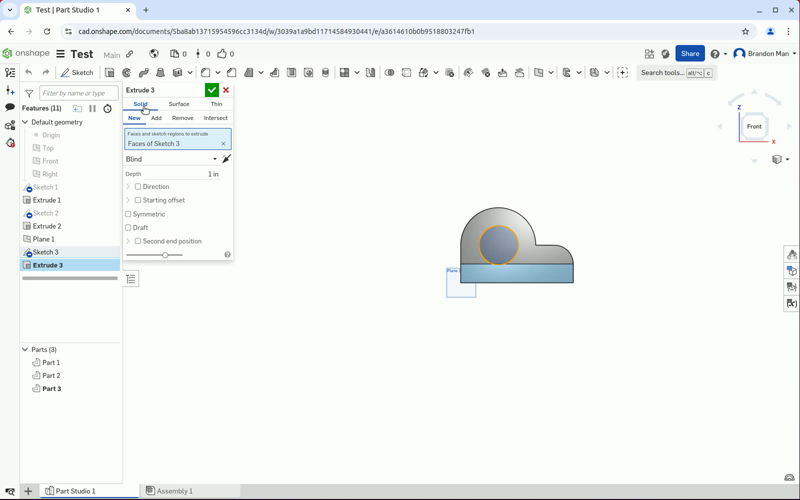
click(143, 106)
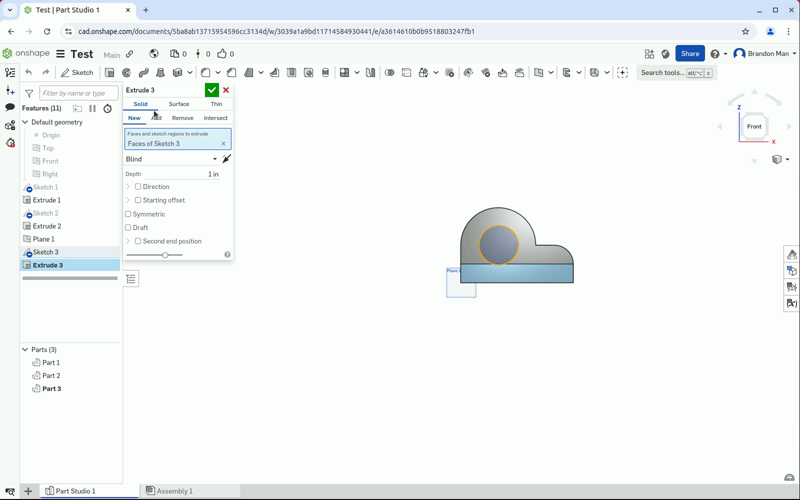
mouse_move(186, 120)
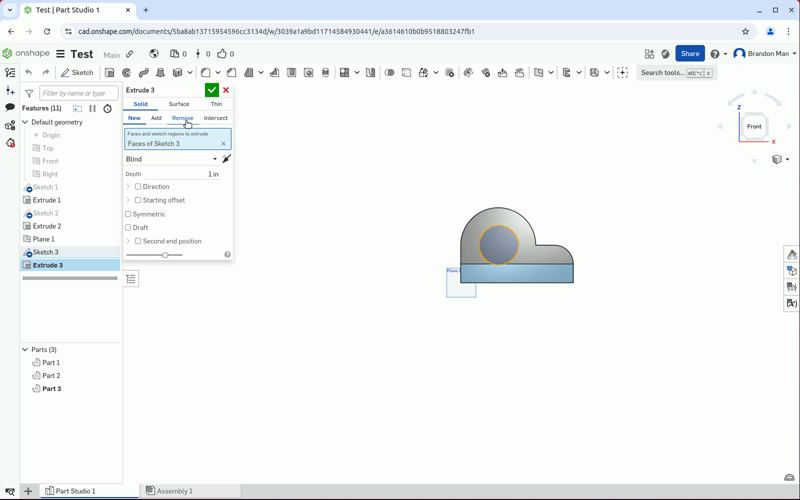
click(186, 120)
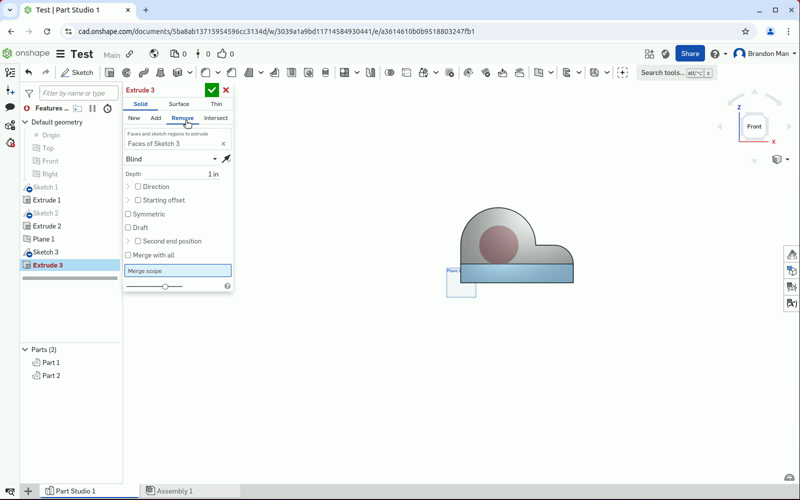
key(tab, 4)
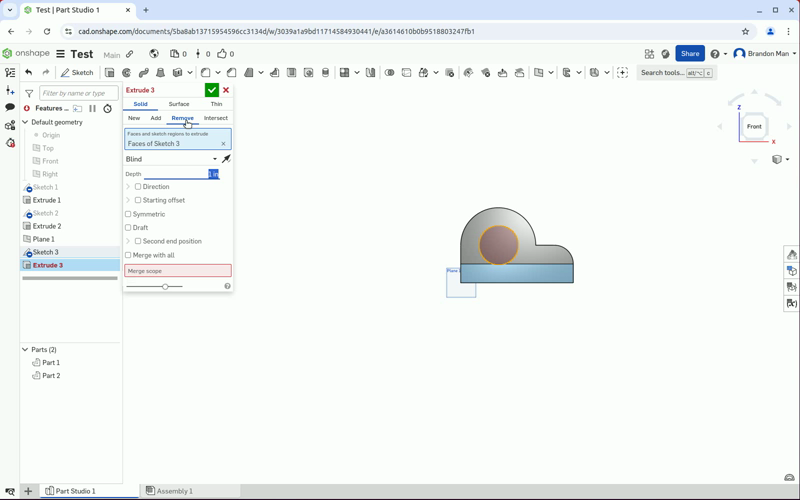
text(9.628)
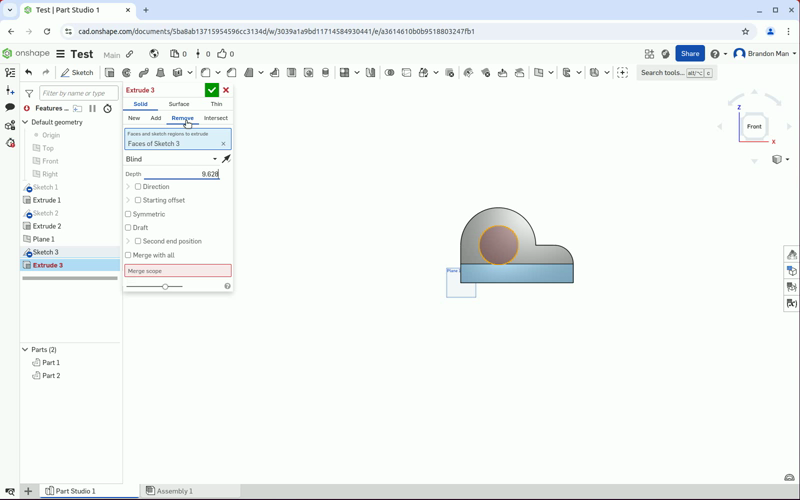
key(tab, 6)
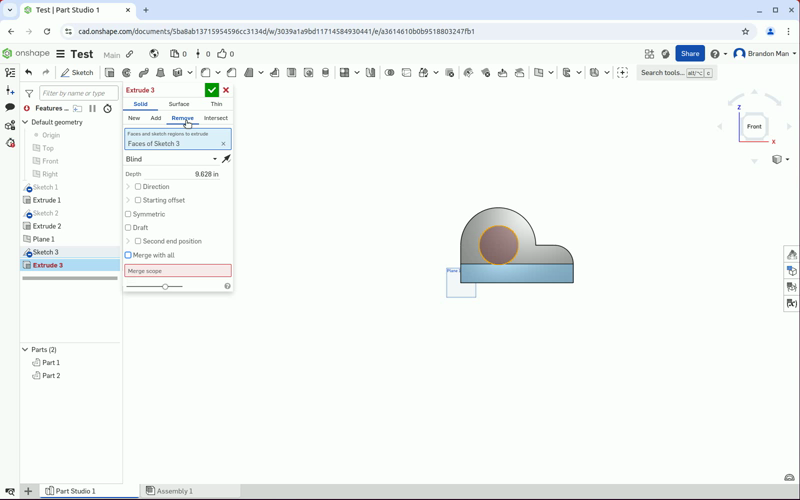
key(space)
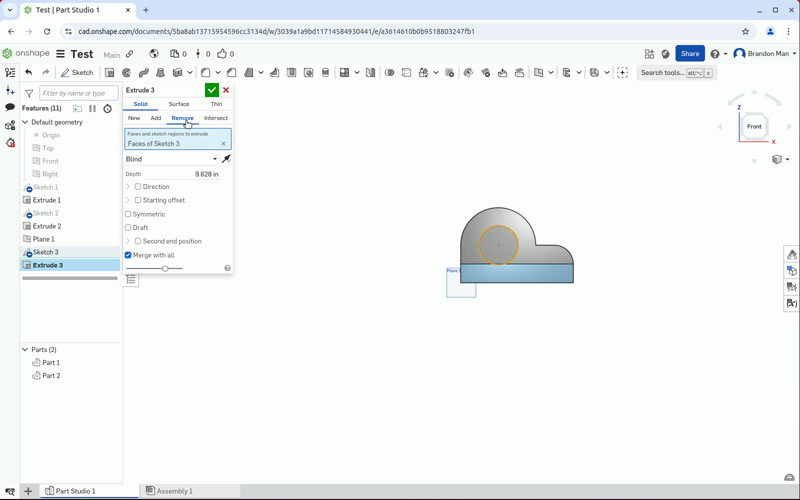
key(enter)
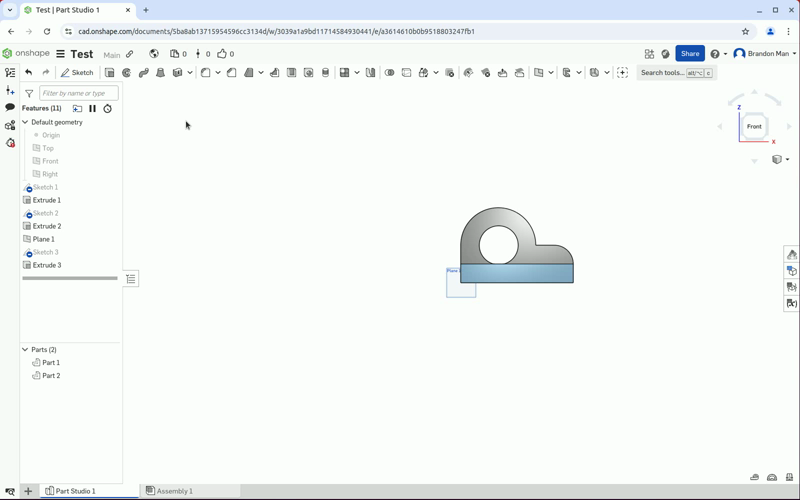
key(shift+h)
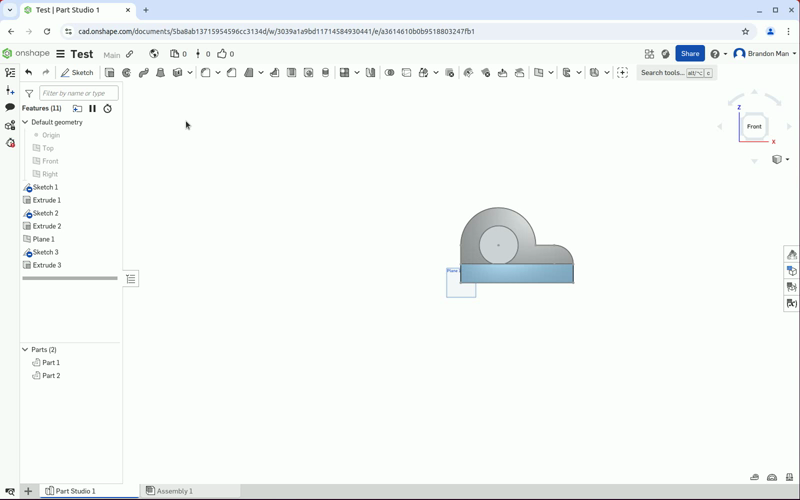
key(shift+h)
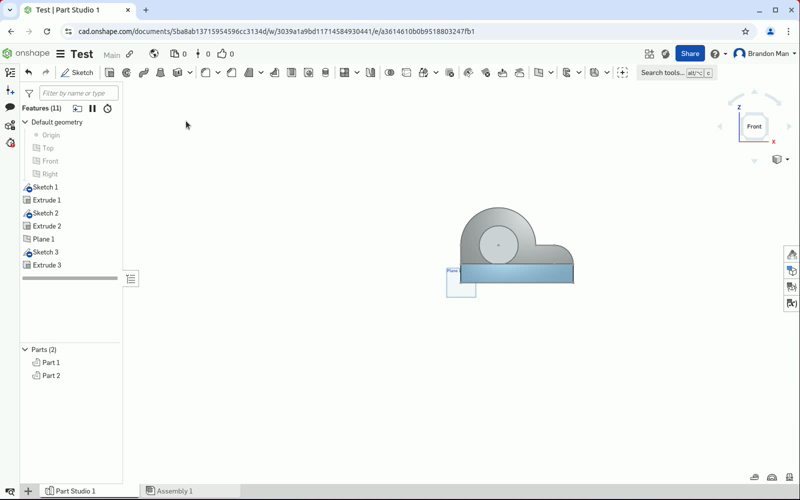
key(shift+7)
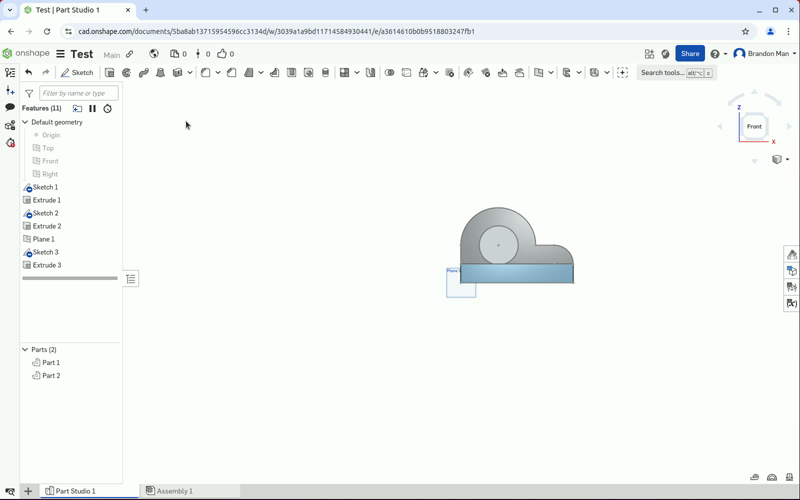
key(left, 2)
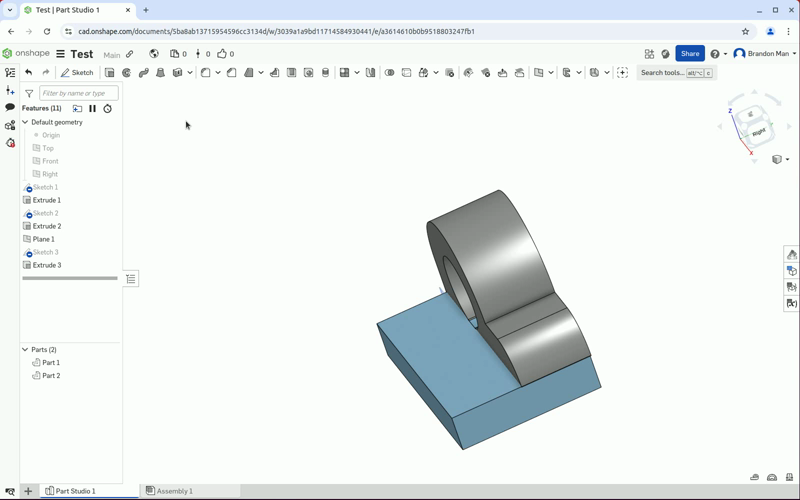
key(down, 2)
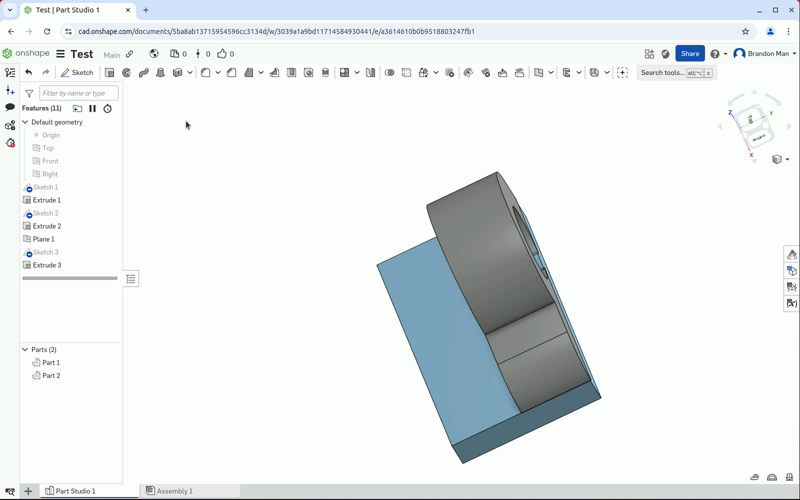
key(up, 2)
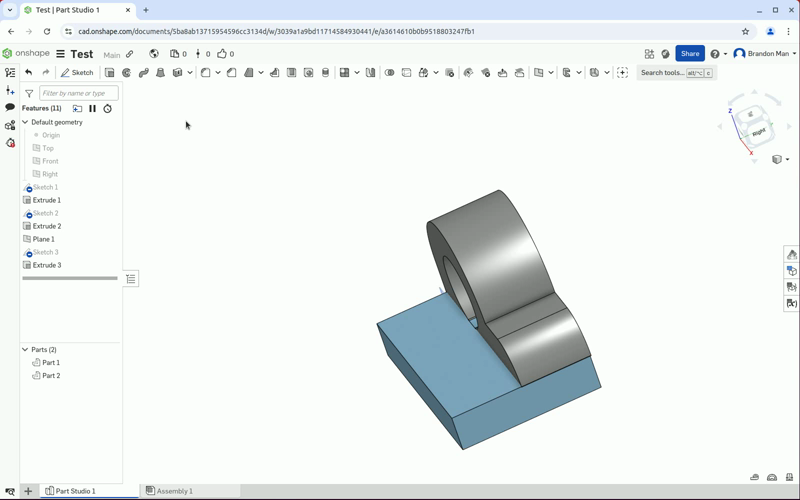
key(right, 2)
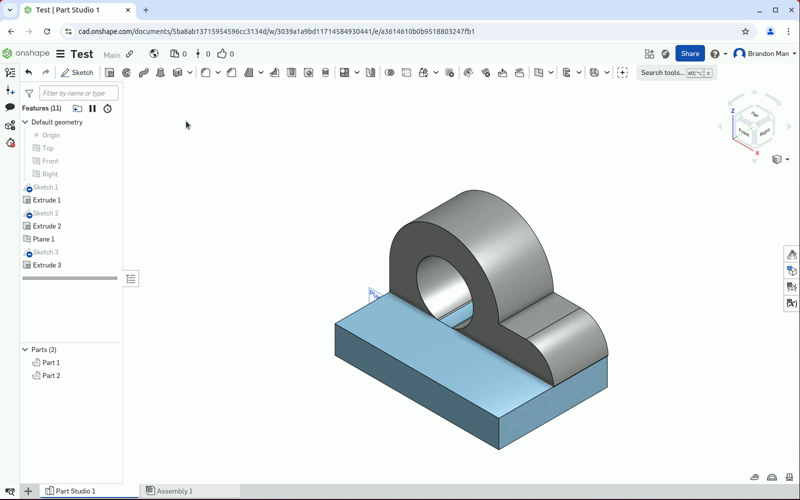
mouse_move(73, 189)
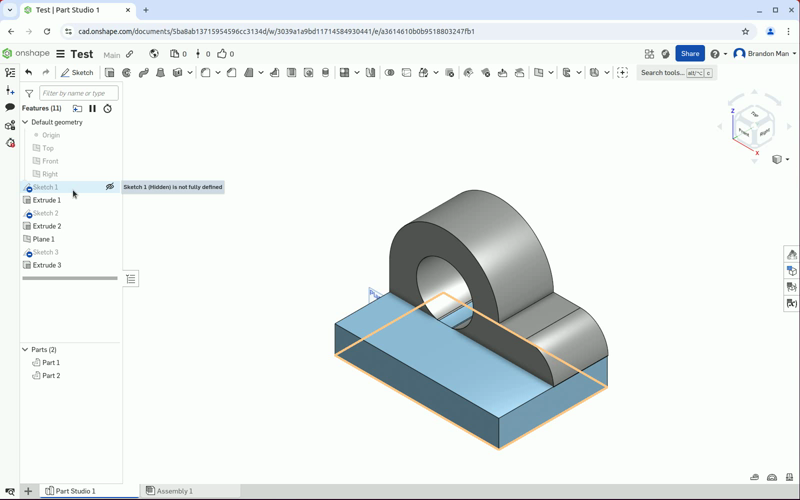
click(73, 189)